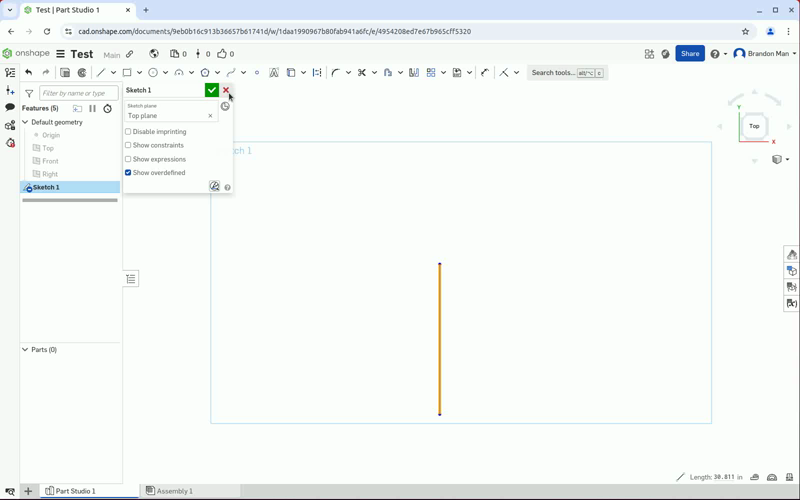
key(shift+h)
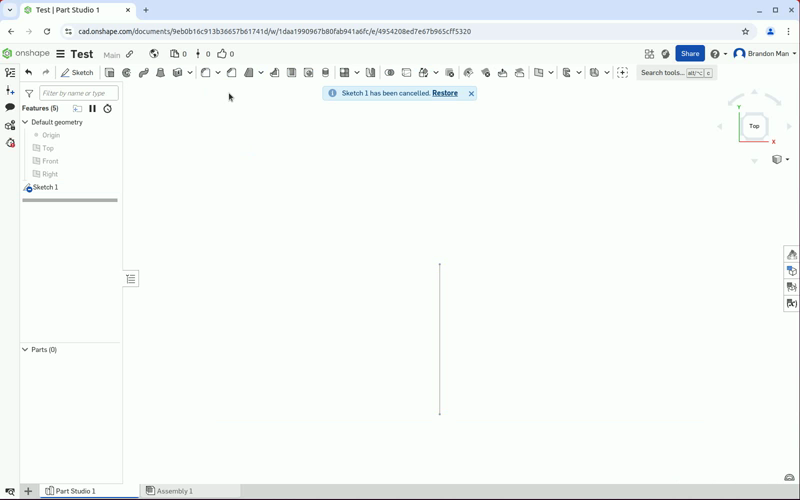
key(shift+s)
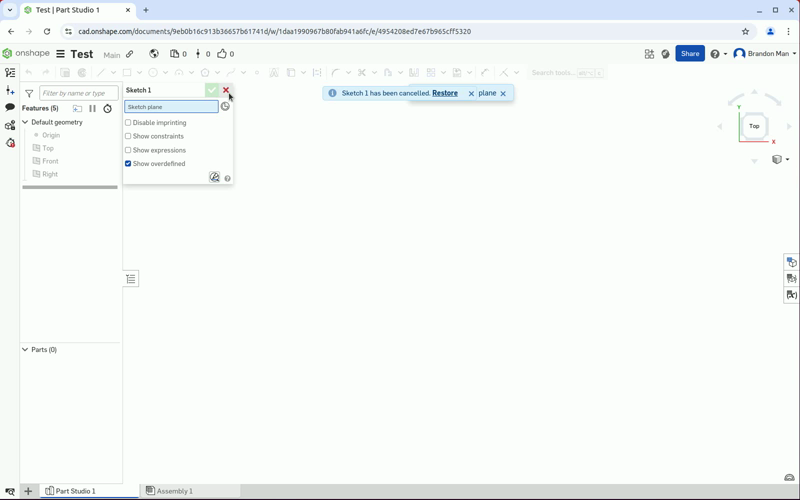
mouse_move(73, 150)
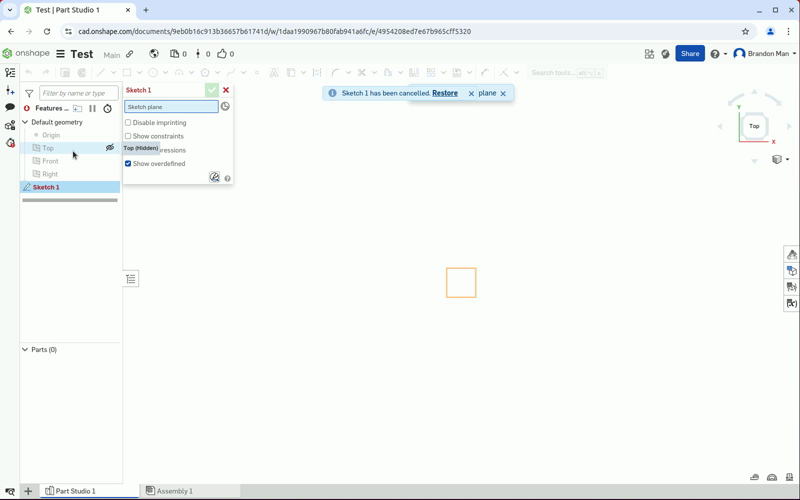
click(73, 150)
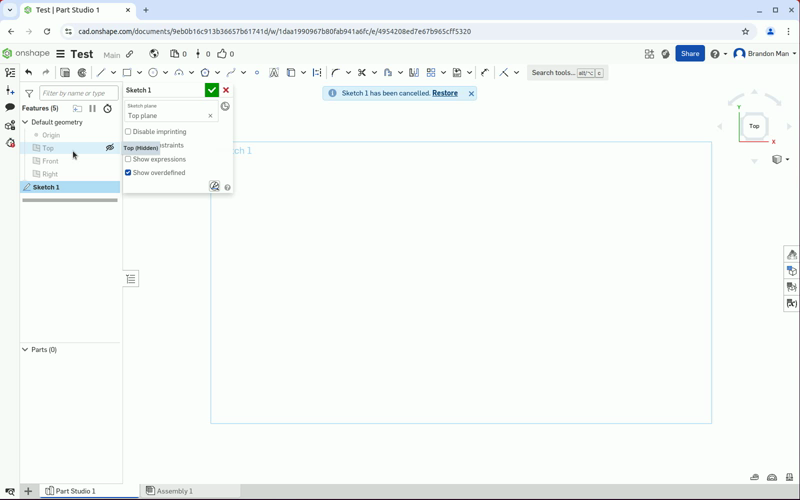
mouse_move(73, 352)
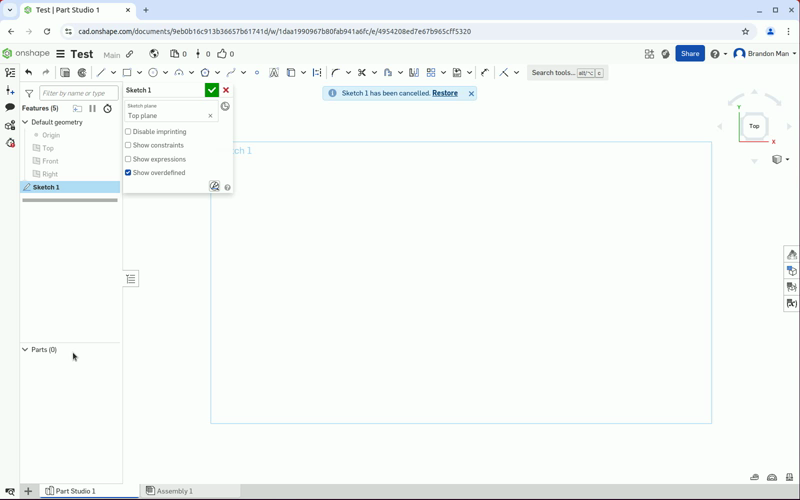
key(y)
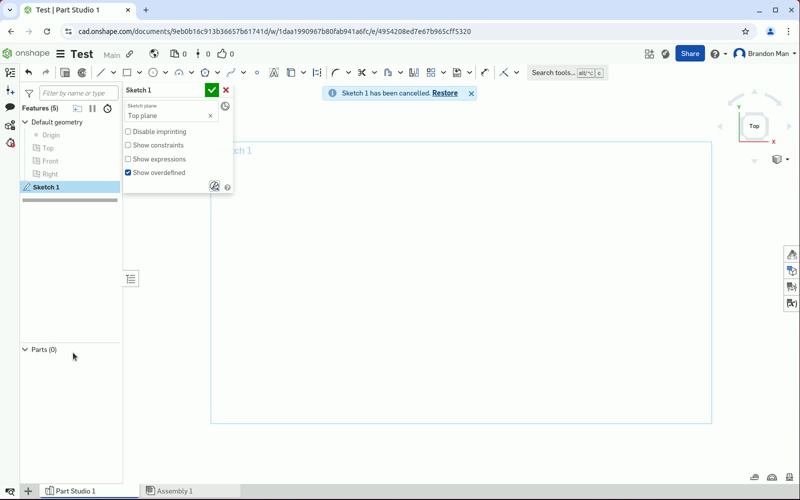
key(l)
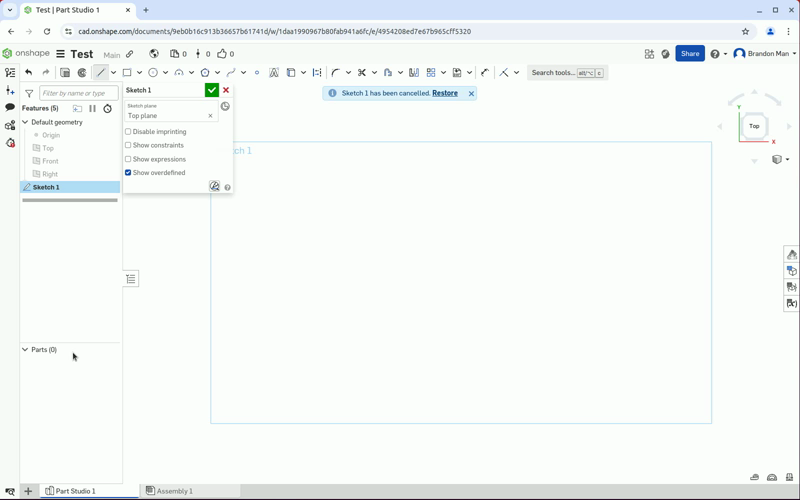
key_down(shift)
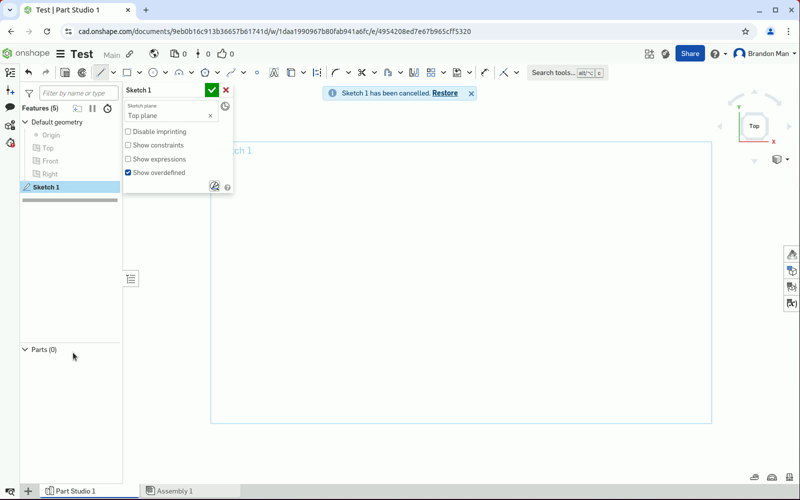
mouse_move(390, 245)
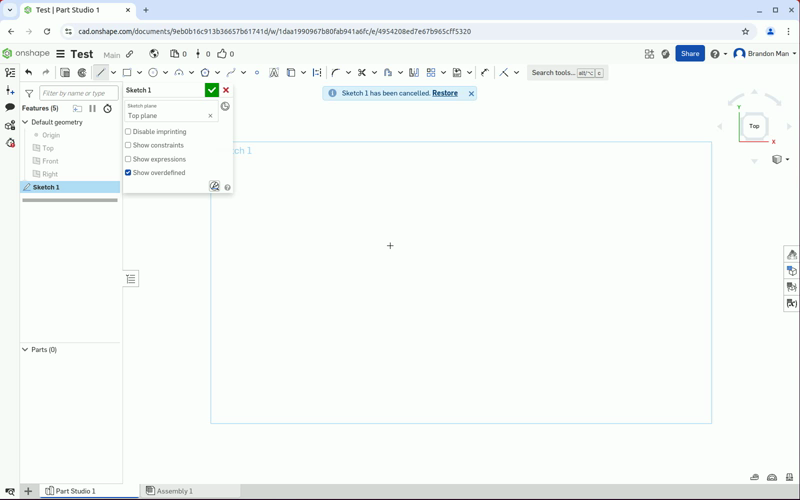
click(390, 245)
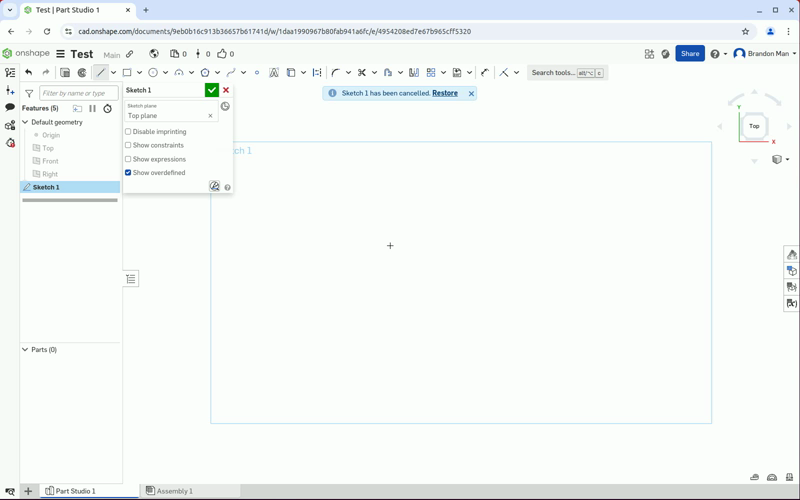
key_up(shift)
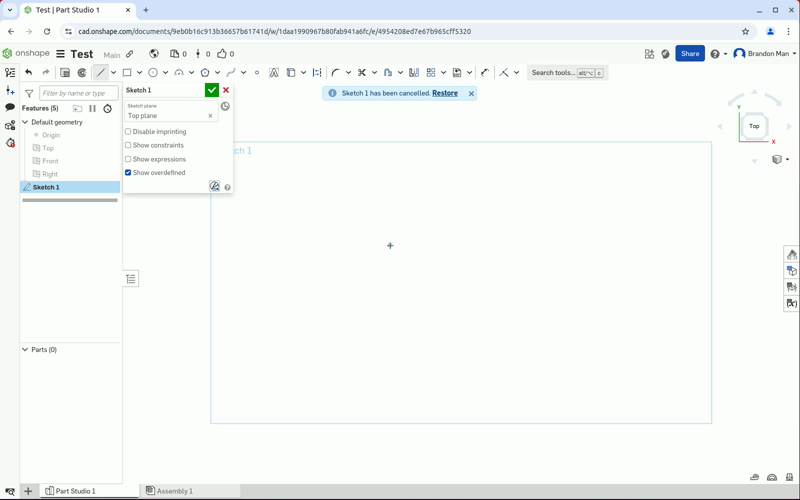
key_down(shift)
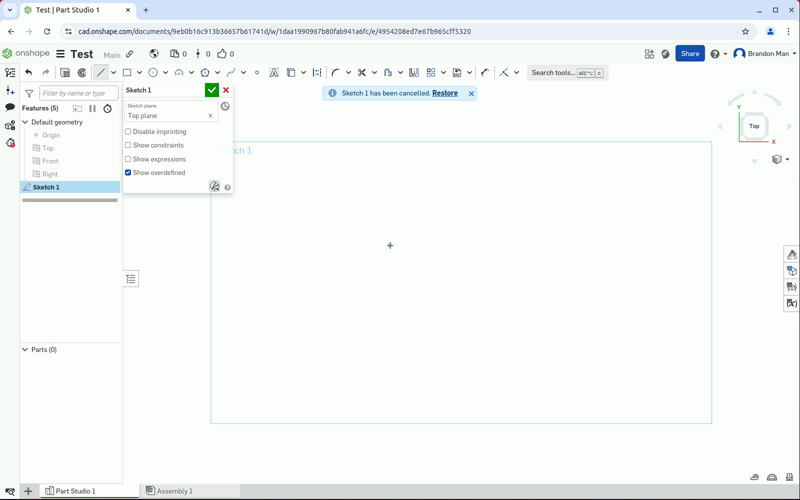
mouse_move(465, 245)
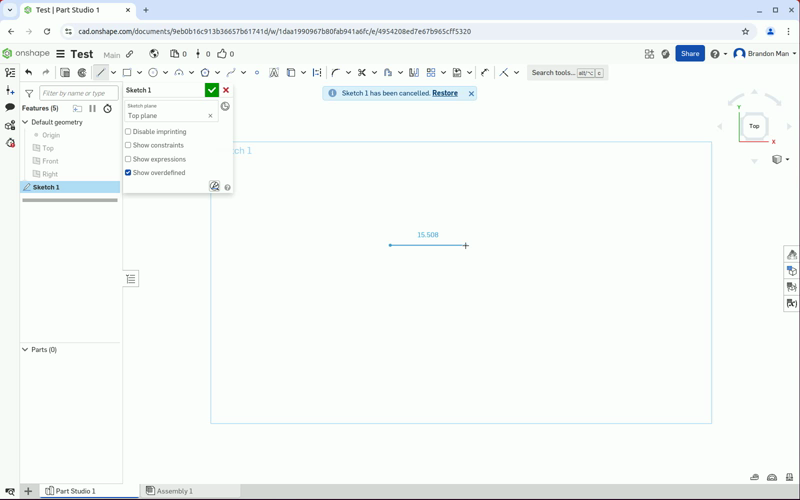
click(465, 245)
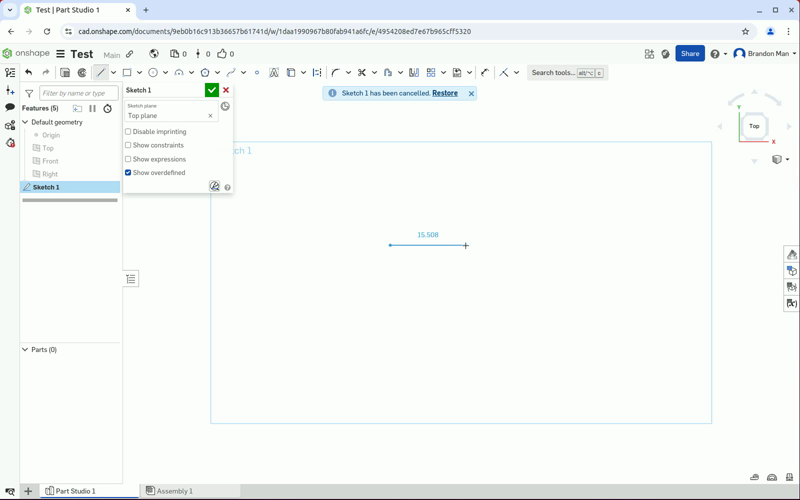
key_up(shift)
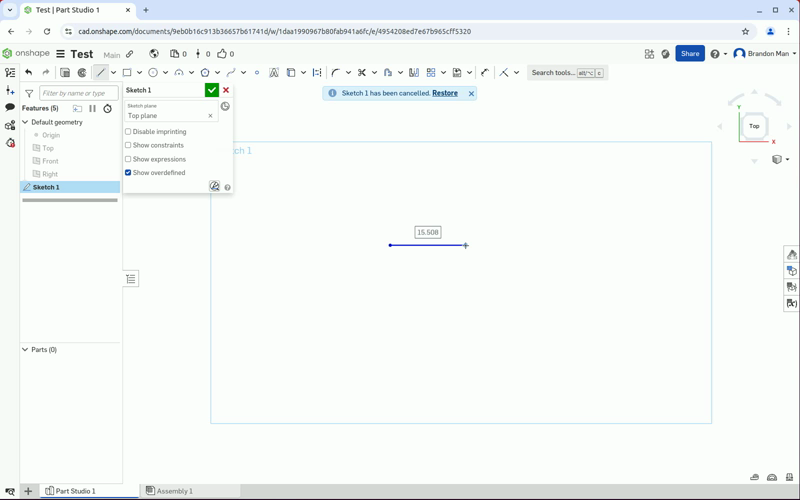
key_down(shift)
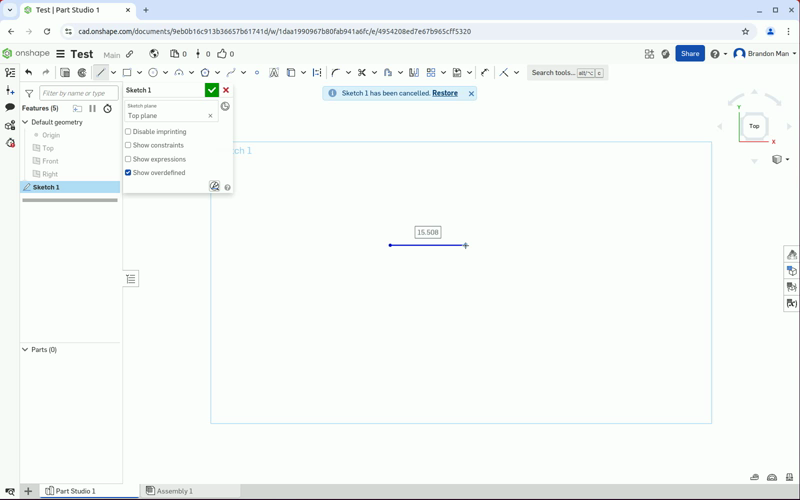
mouse_move(495, 245)
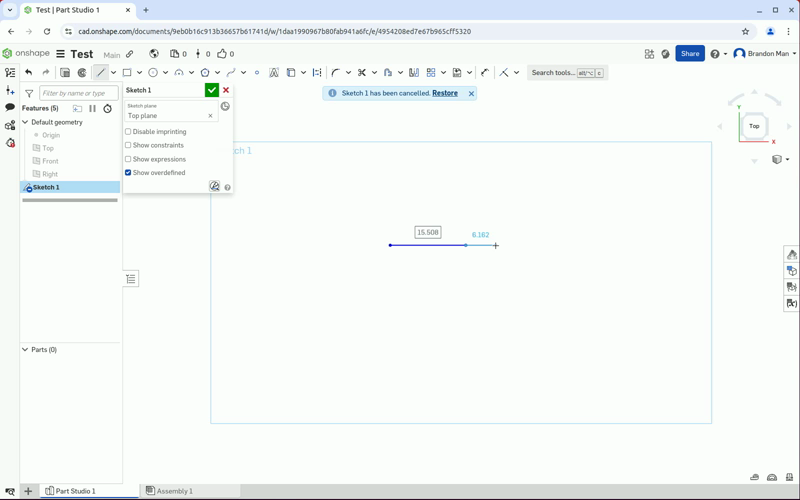
mouse_move(465, 219)
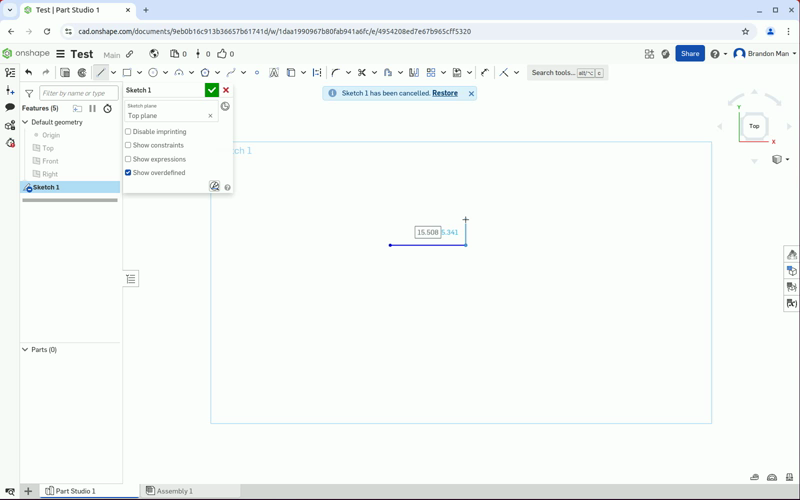
click(465, 219)
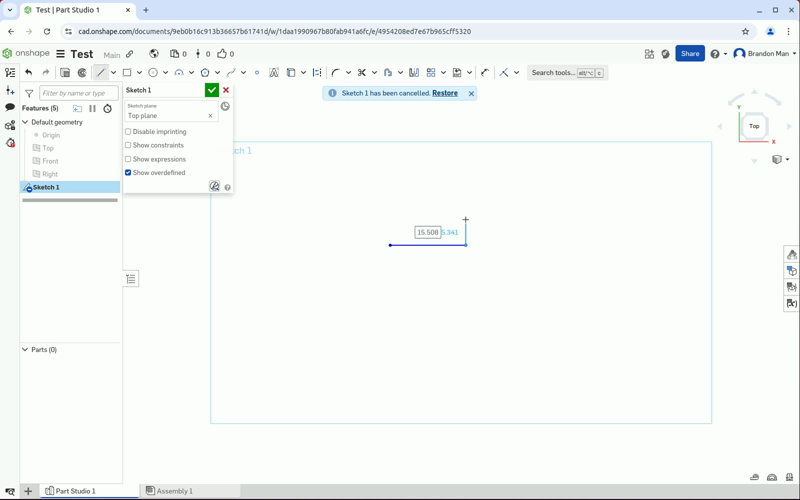
key_up(shift)
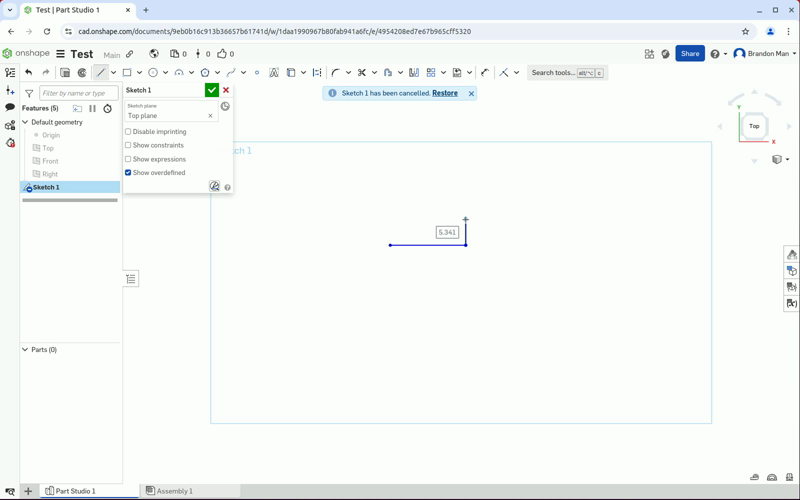
key_down(shift)
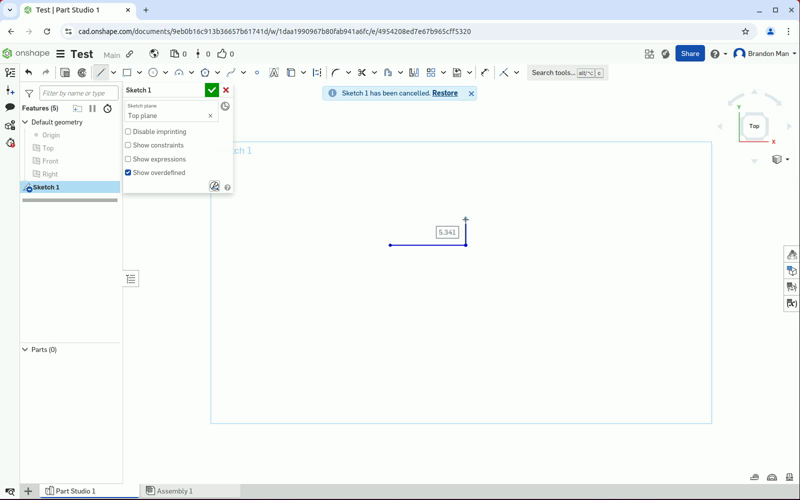
mouse_move(495, 219)
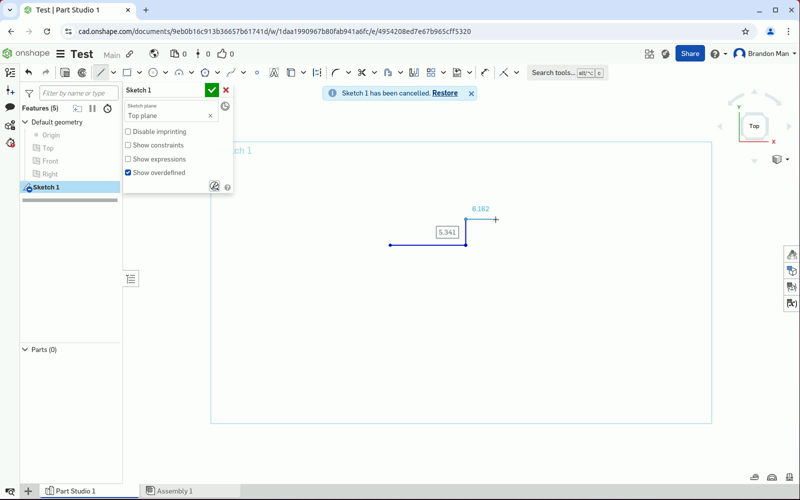
mouse_move(451, 219)
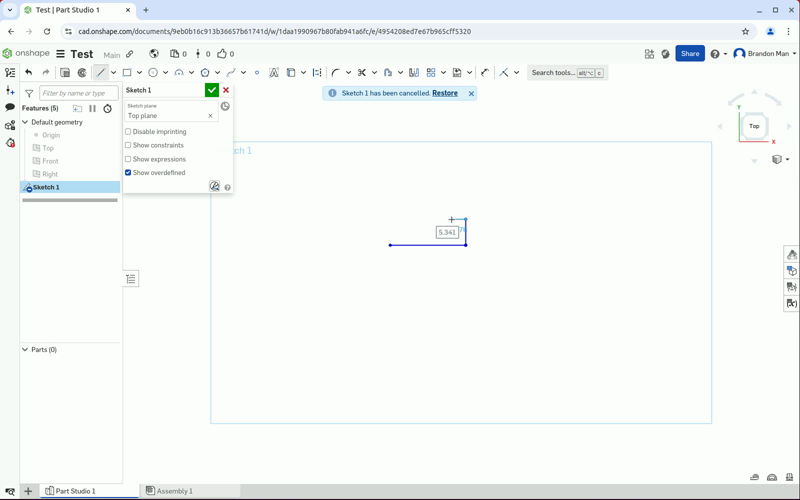
click(451, 219)
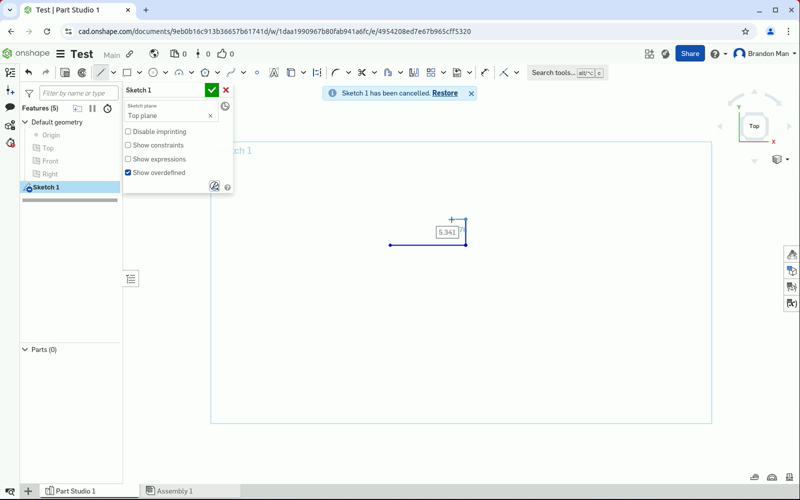
key_up(shift)
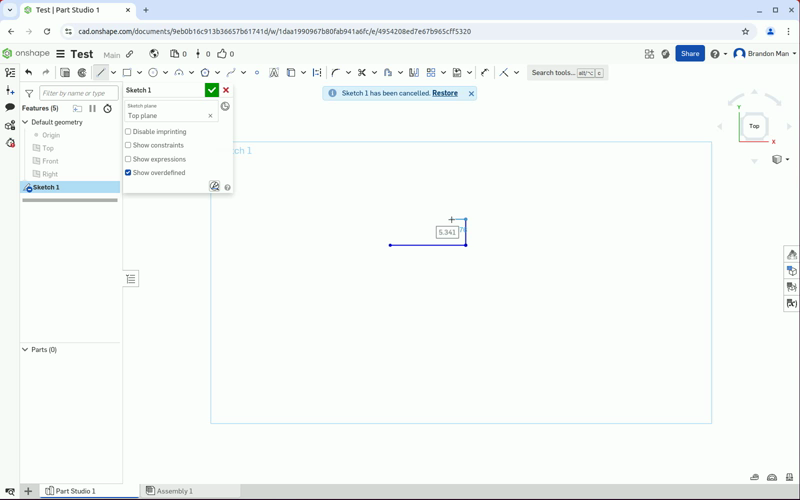
key_down(shift)
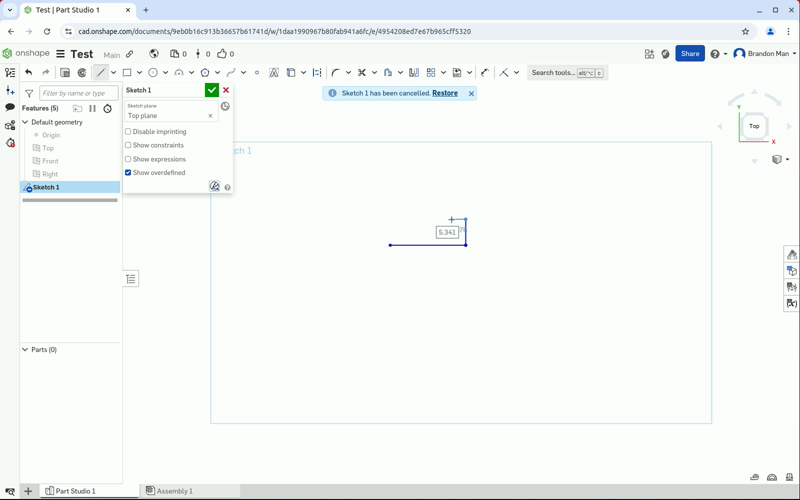
mouse_move(481, 219)
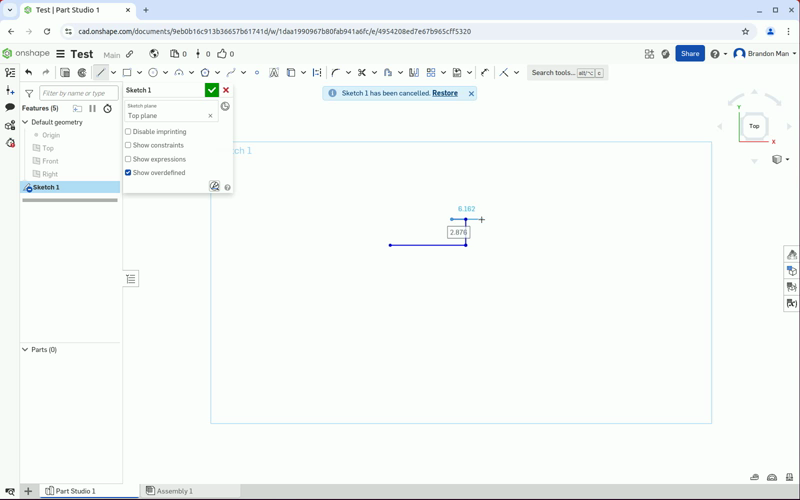
mouse_move(451, 196)
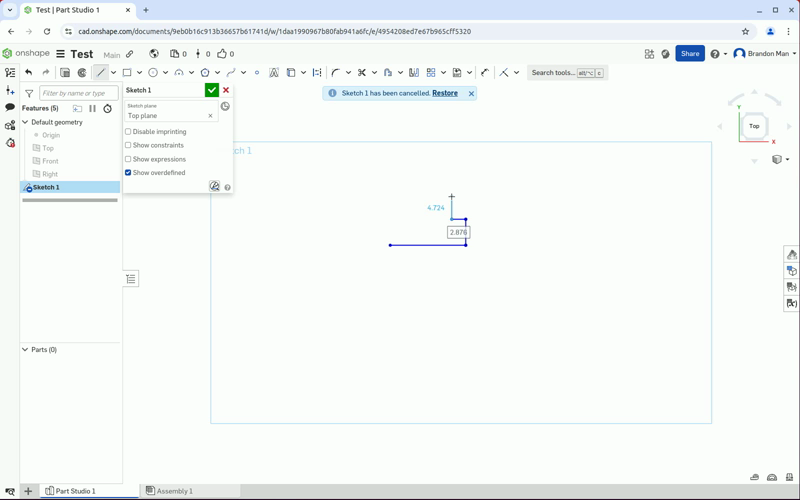
click(451, 196)
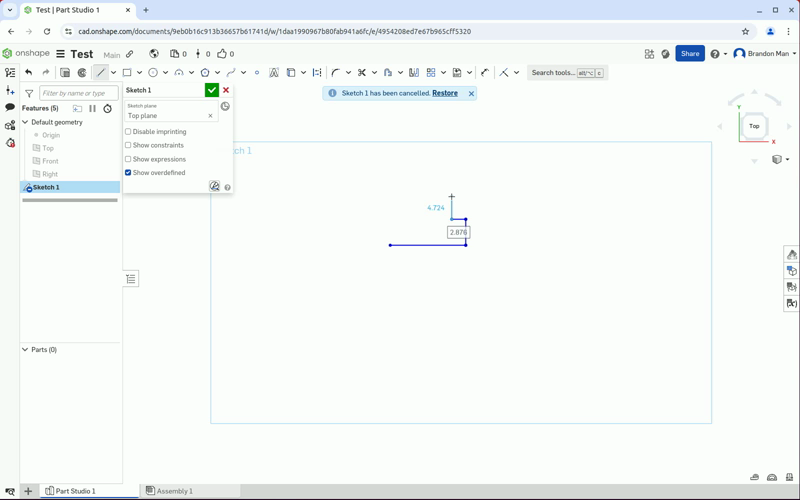
key_up(shift)
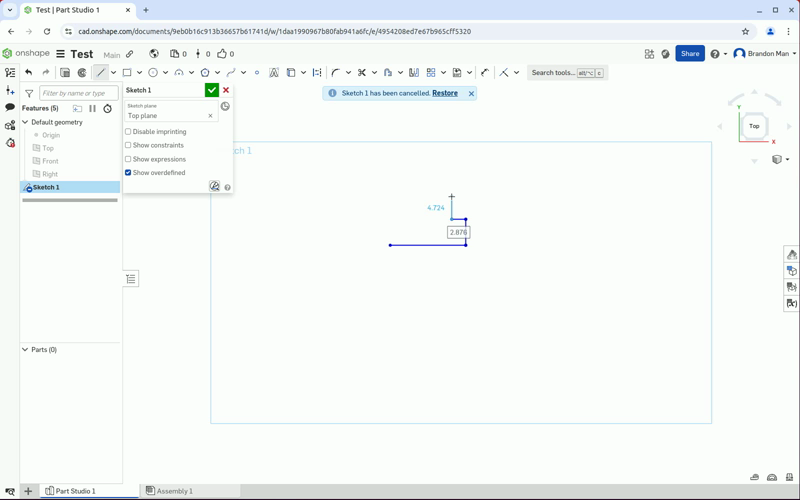
key_down(shift)
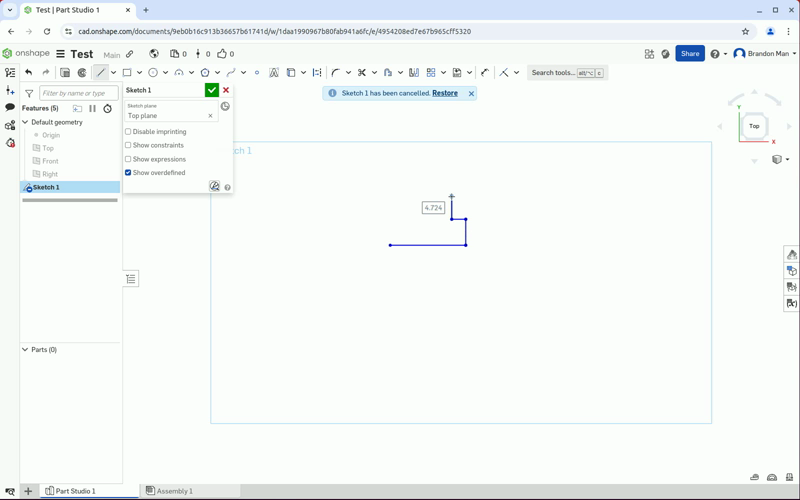
mouse_move(481, 196)
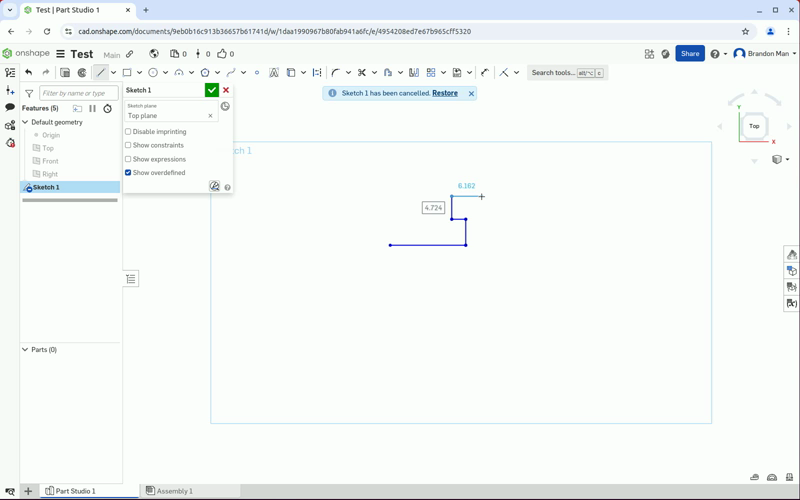
mouse_move(465, 196)
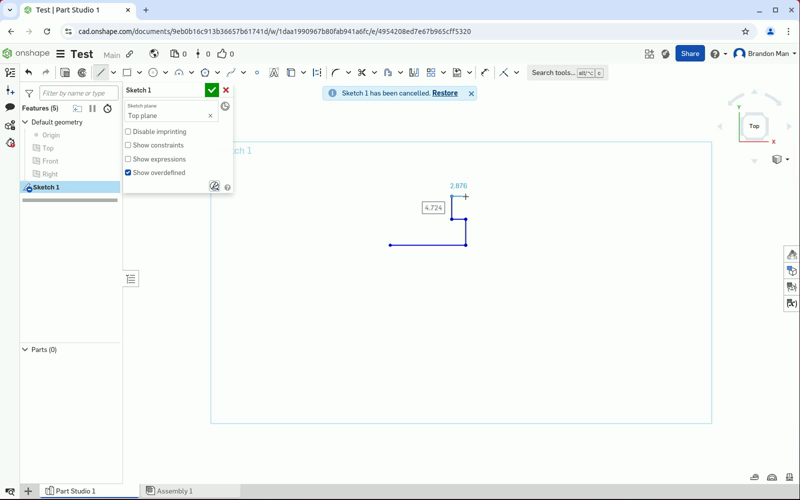
click(465, 196)
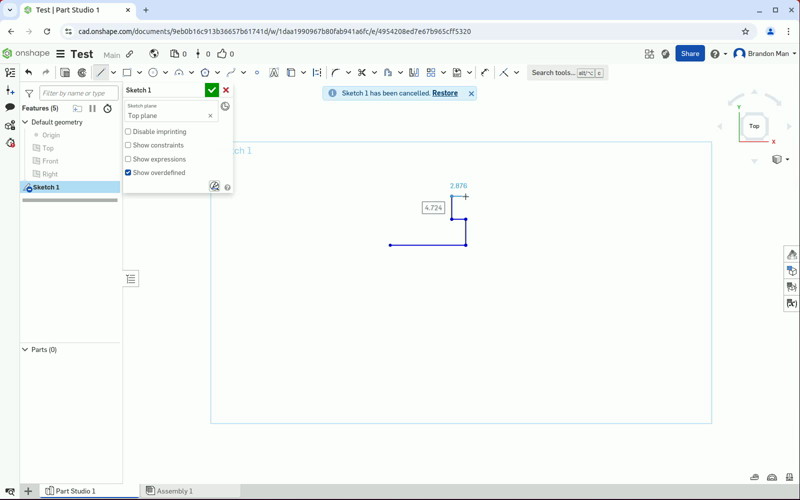
key_up(shift)
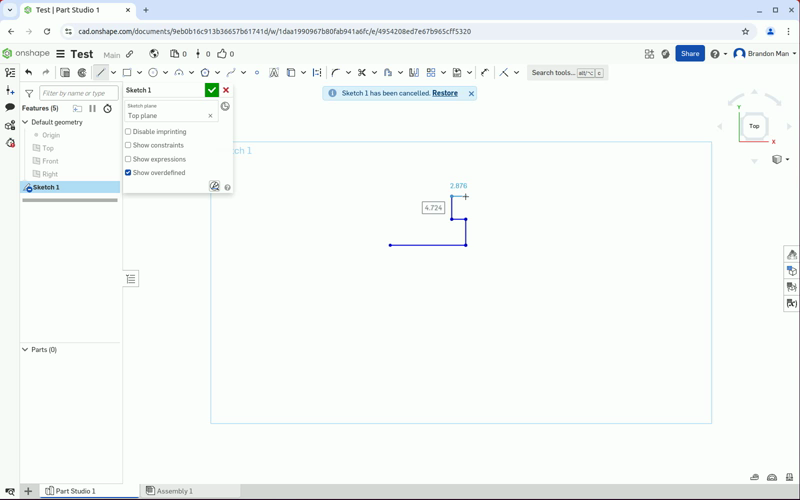
key_down(shift)
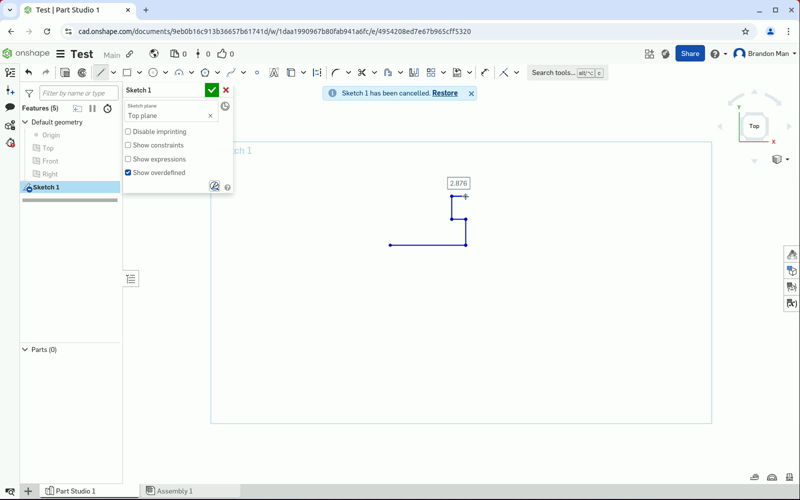
mouse_move(495, 196)
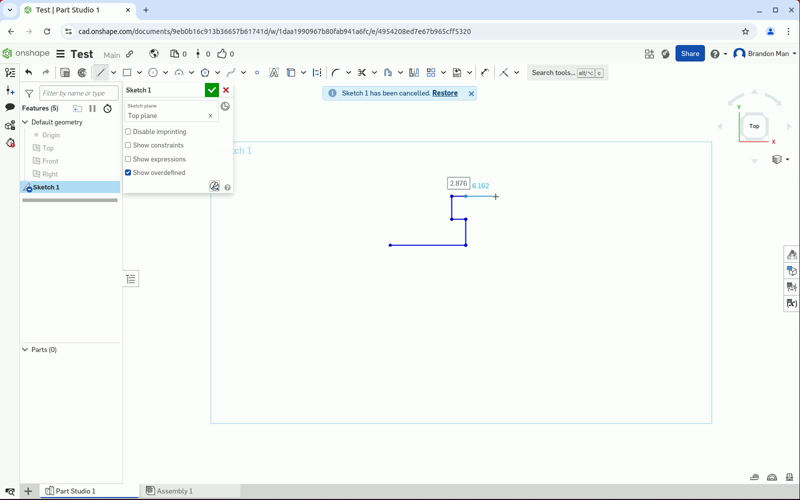
mouse_move(465, 170)
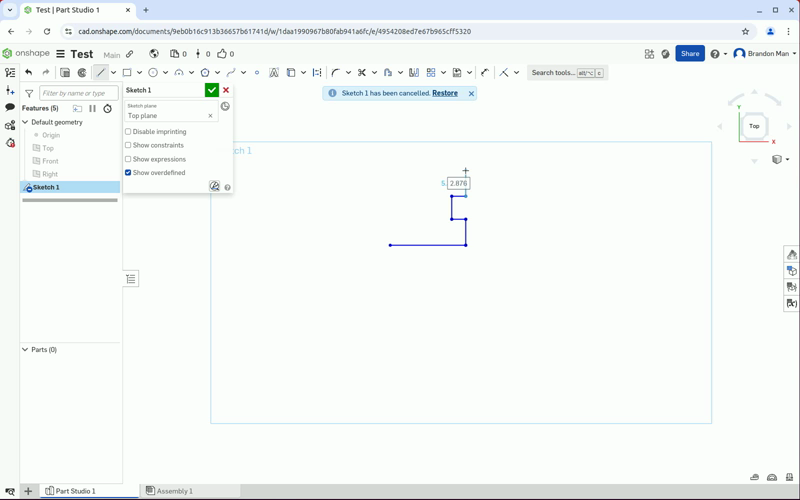
click(465, 170)
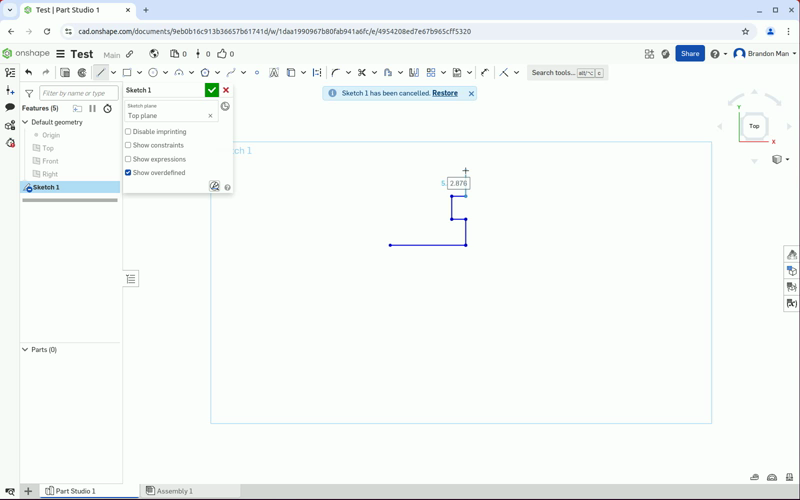
key_up(shift)
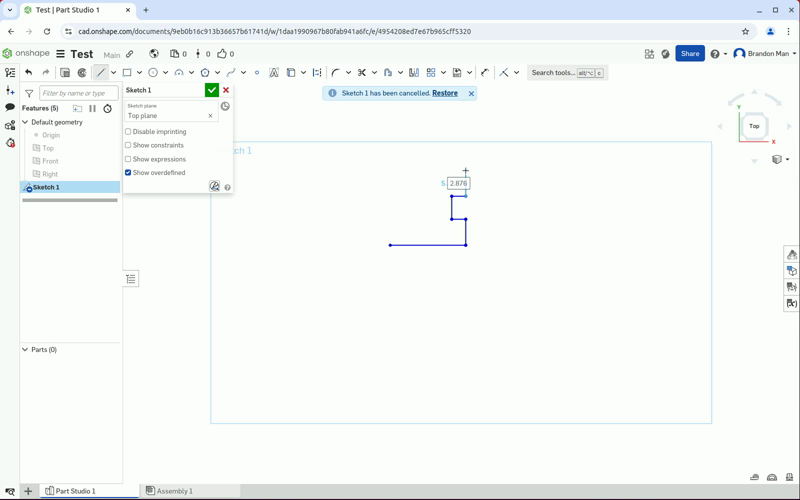
key_down(shift)
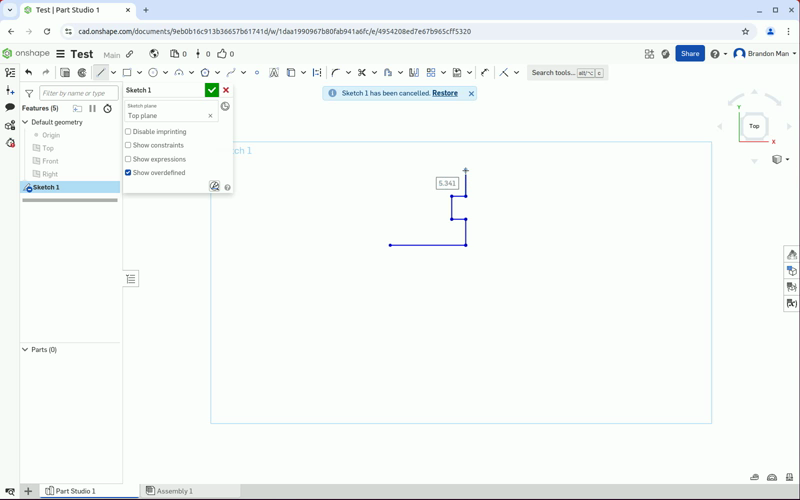
mouse_move(390, 170)
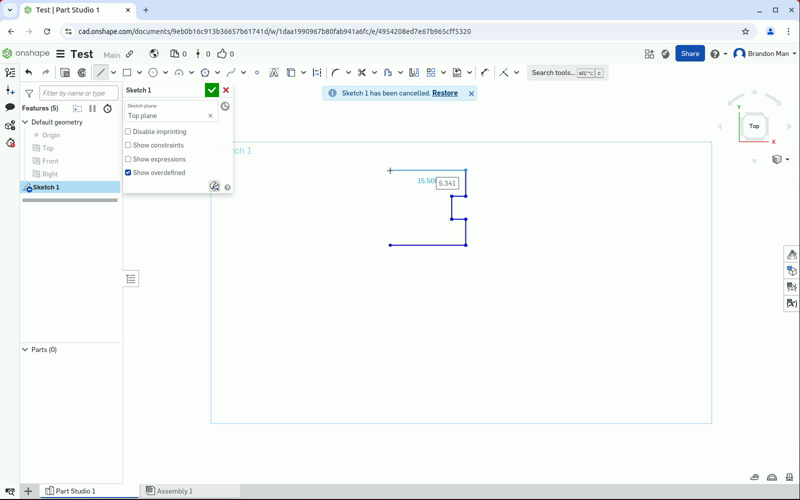
click(390, 170)
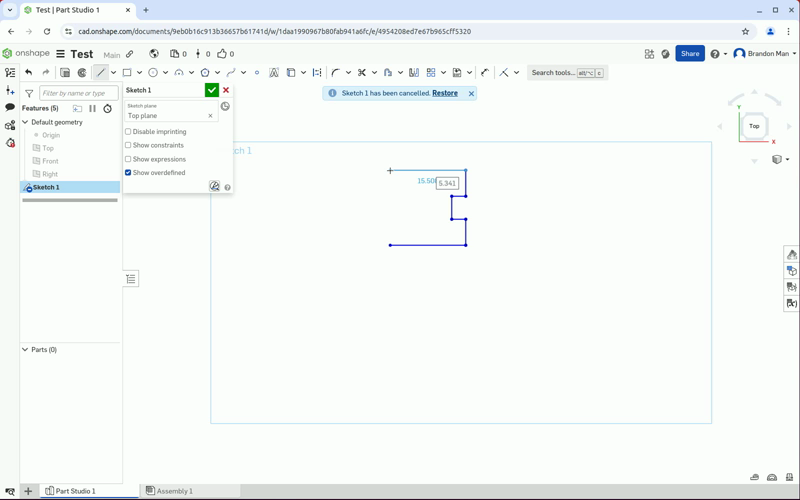
key_up(shift)
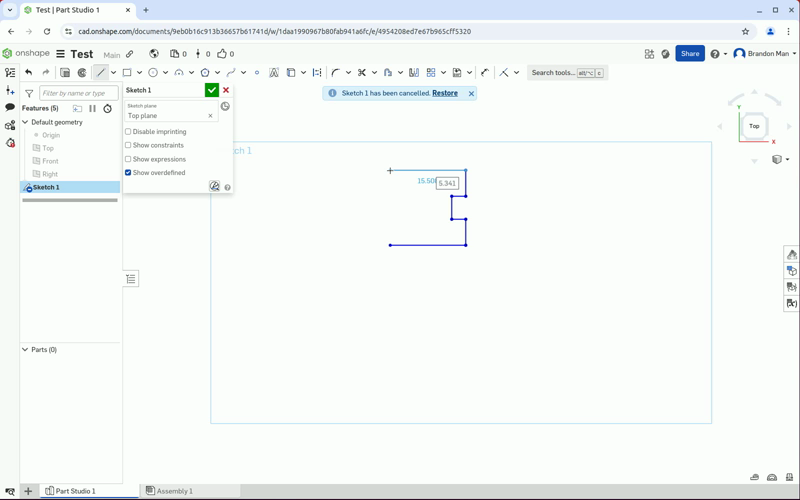
key_down(shift)
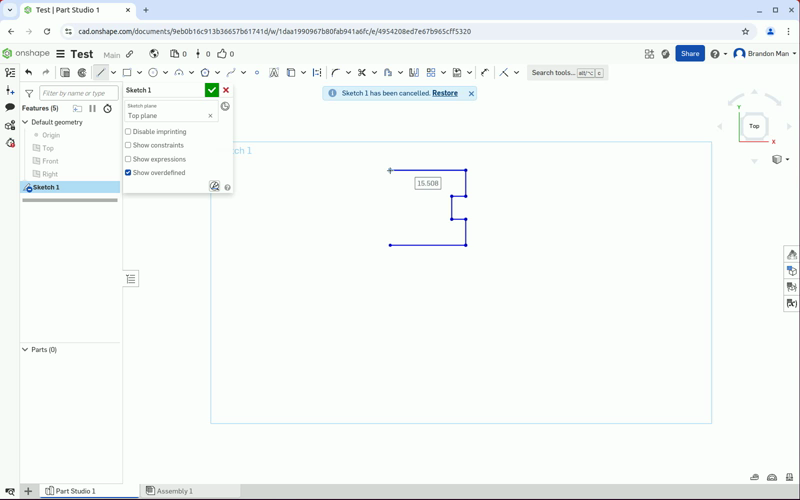
mouse_move(420, 170)
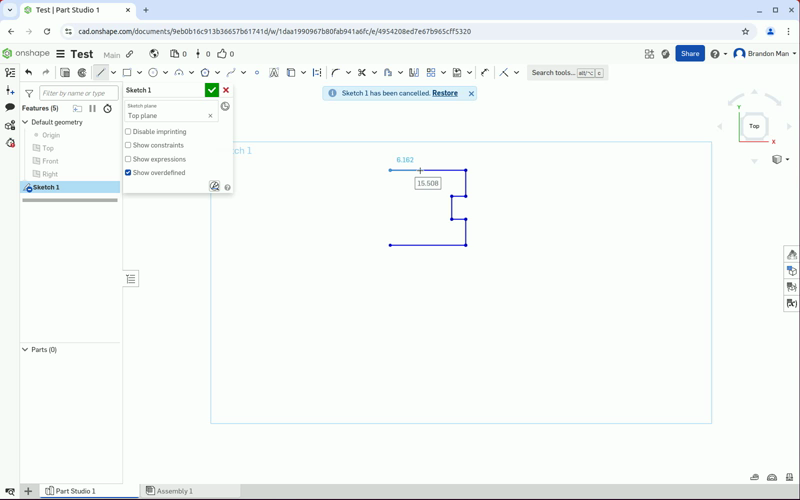
mouse_move(390, 196)
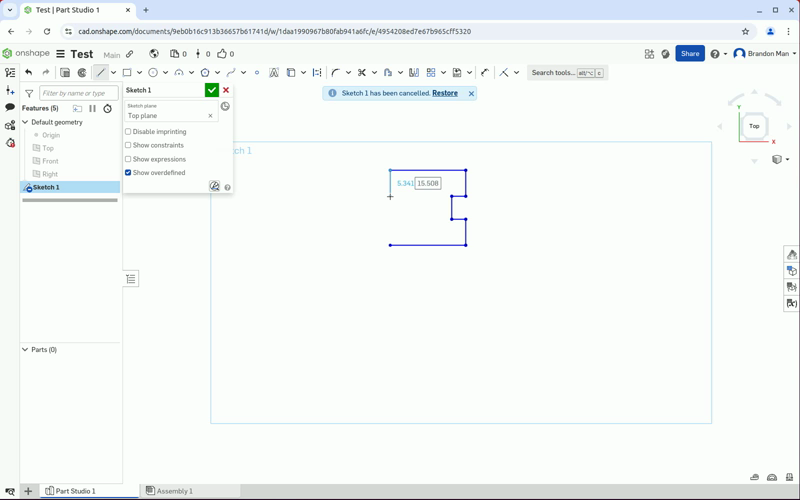
click(390, 196)
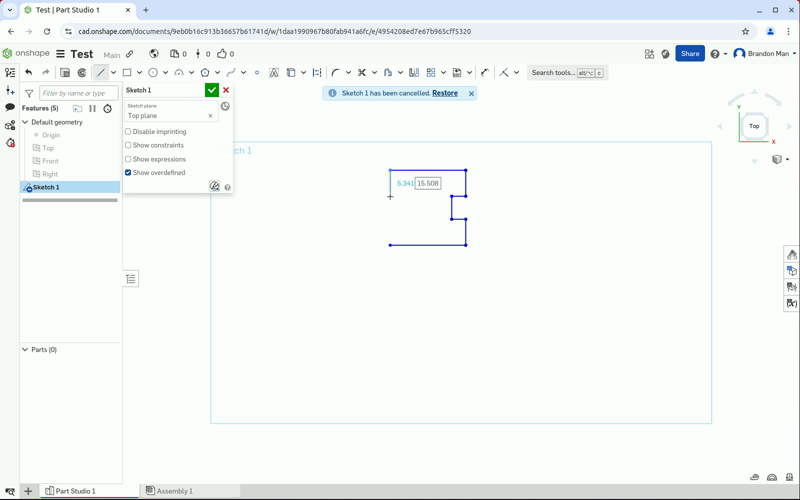
key_up(shift)
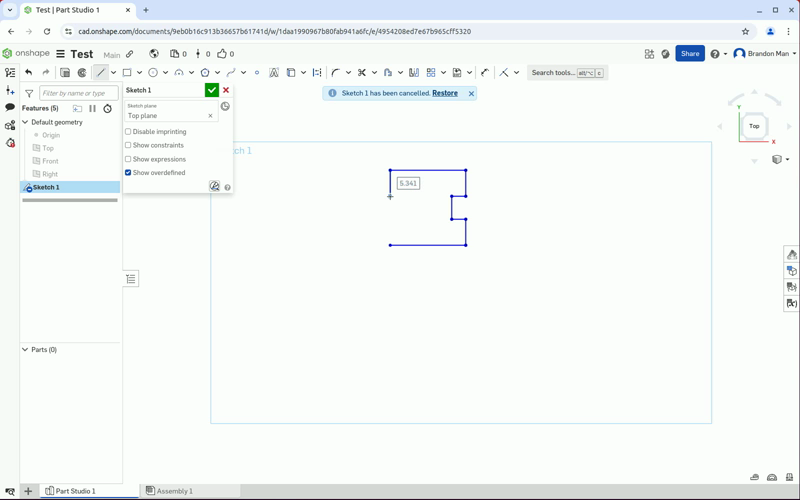
key_down(shift)
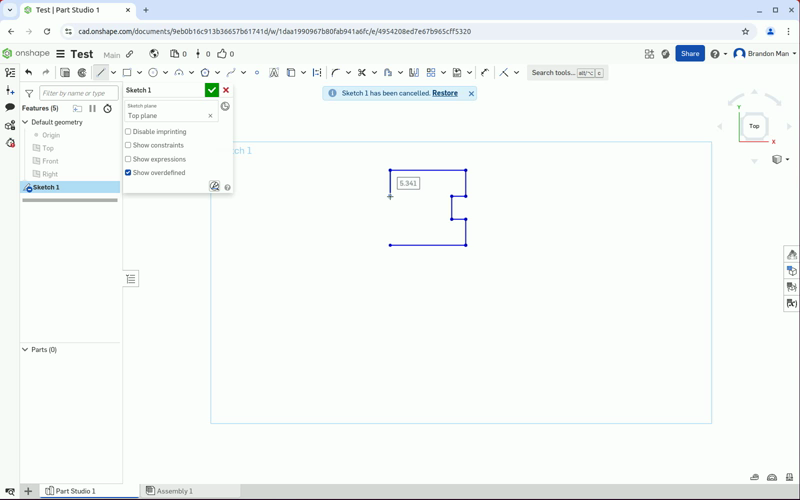
mouse_move(420, 196)
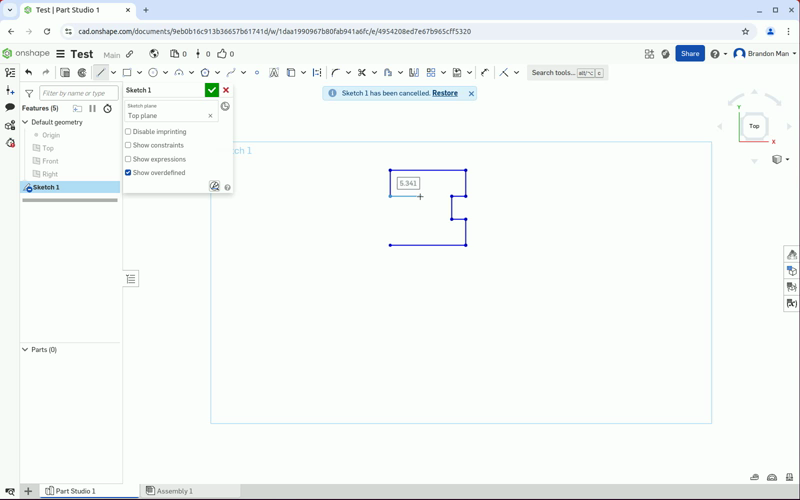
mouse_move(404, 196)
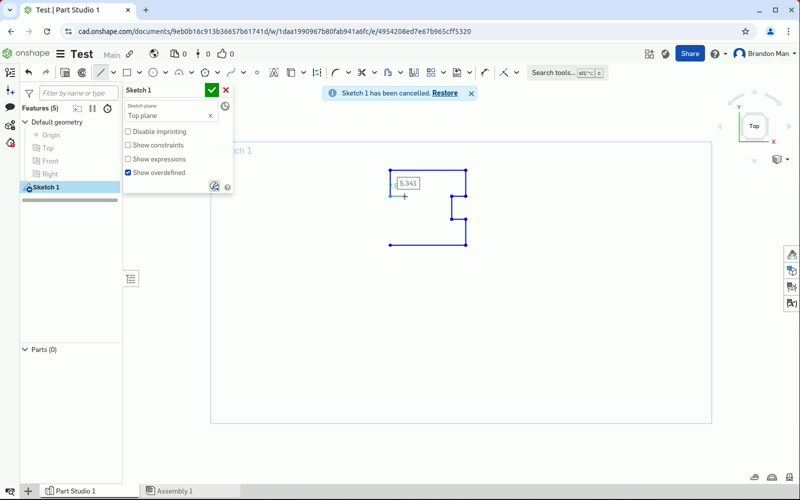
click(404, 196)
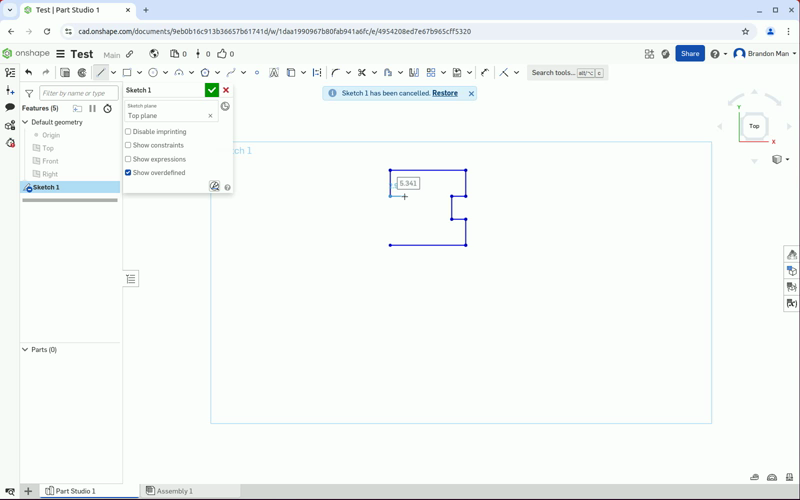
key_up(shift)
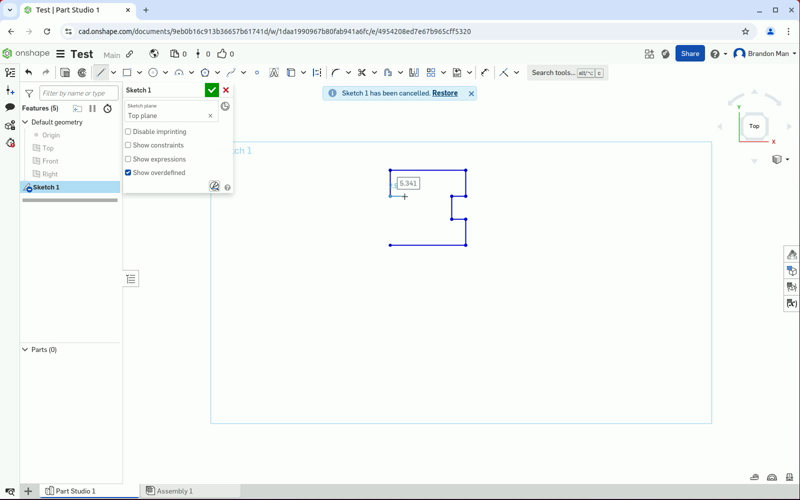
key_down(shift)
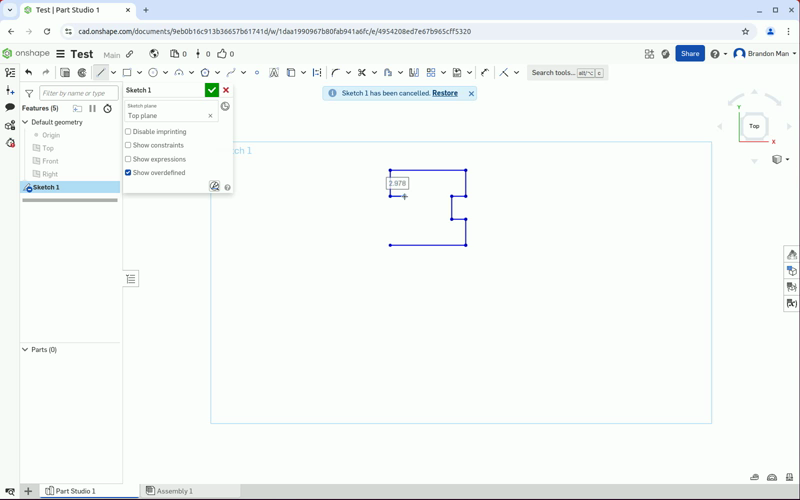
mouse_move(434, 196)
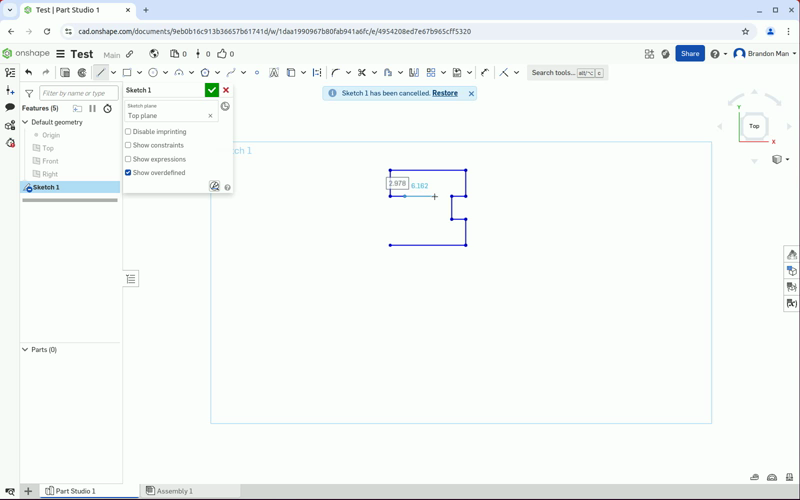
mouse_move(404, 219)
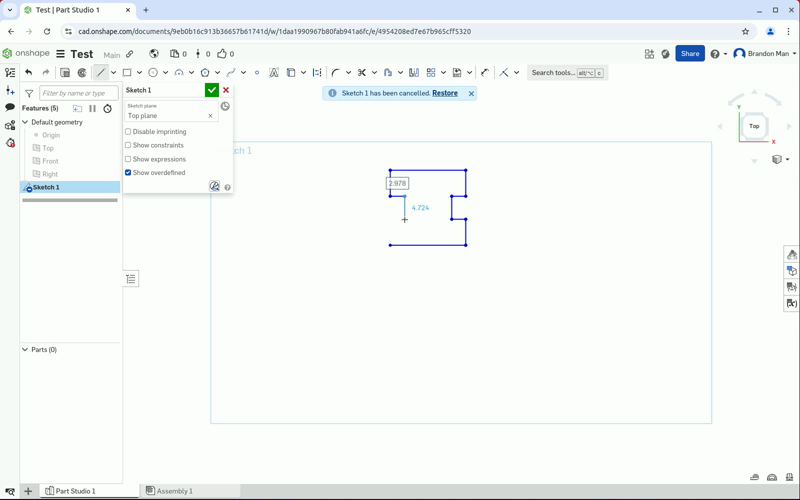
click(404, 219)
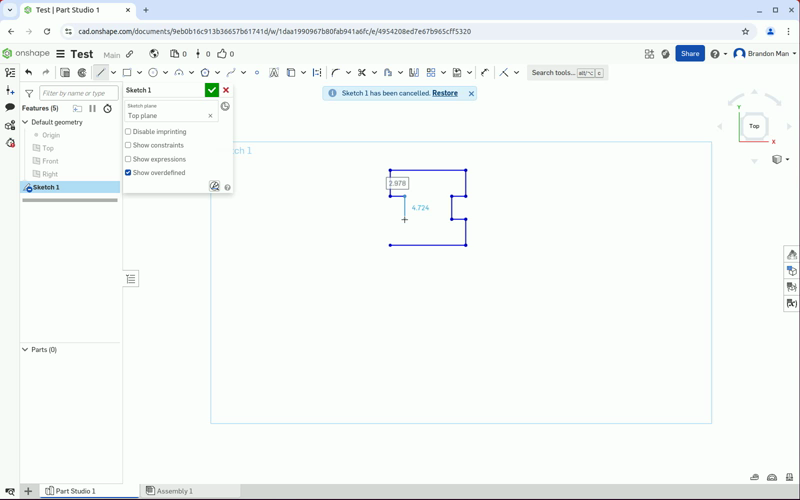
key_up(shift)
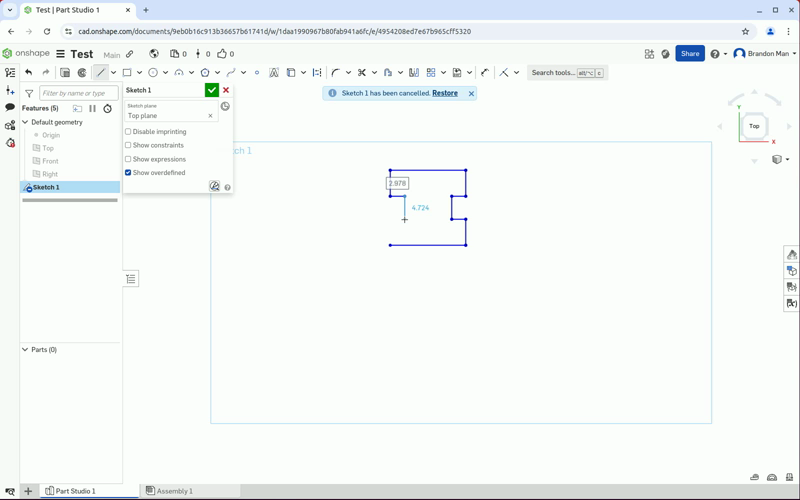
key_down(shift)
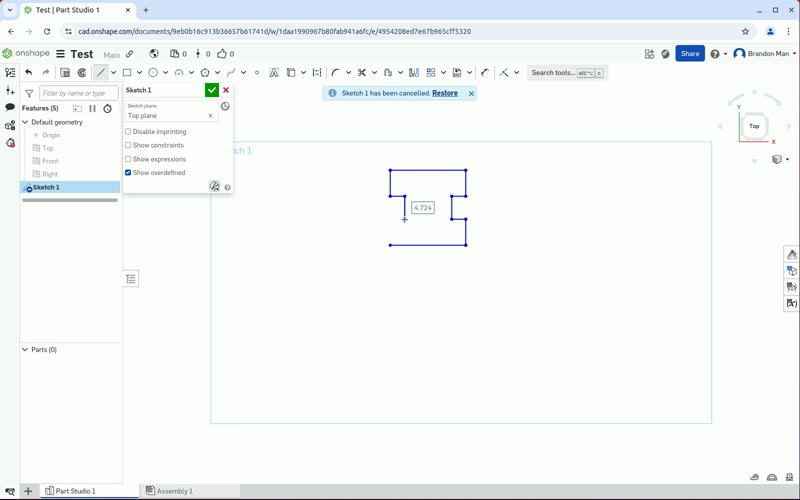
mouse_move(434, 219)
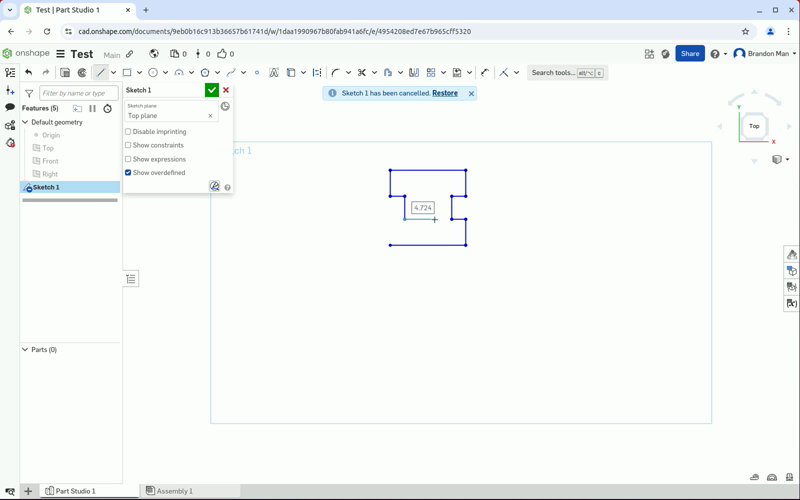
mouse_move(390, 219)
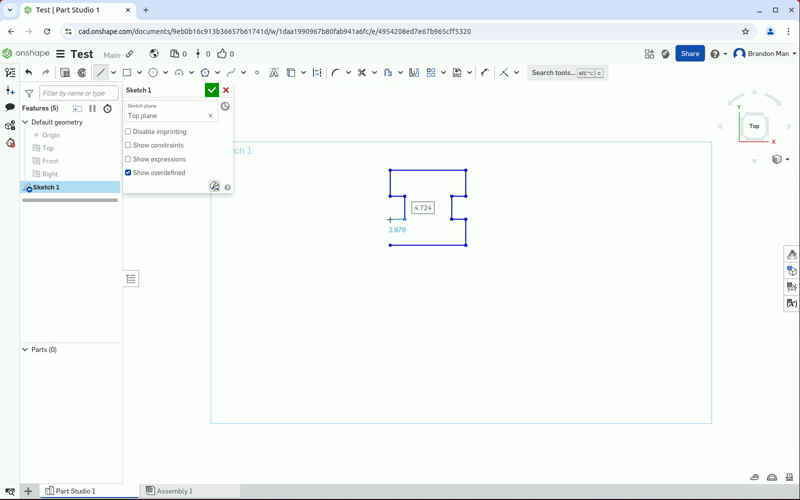
click(390, 219)
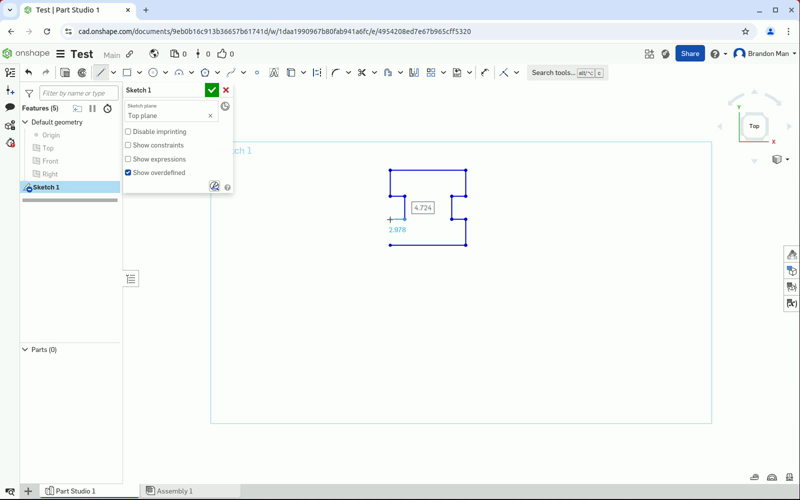
key_up(shift)
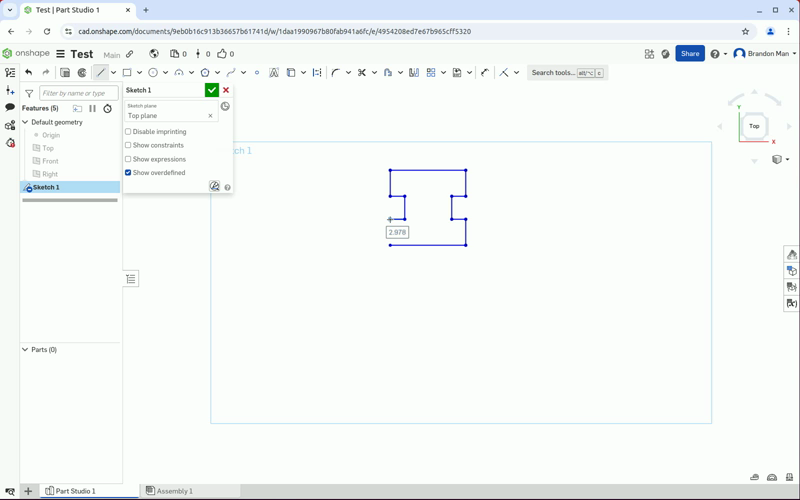
mouse_move(420, 219)
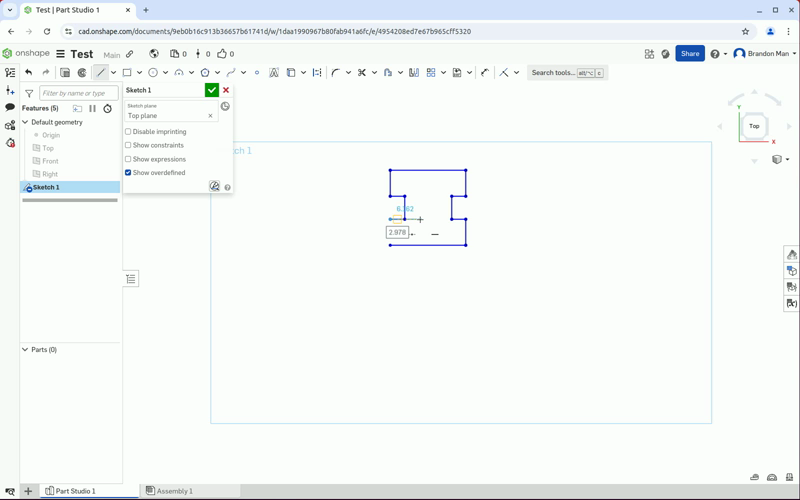
key_down(shift)
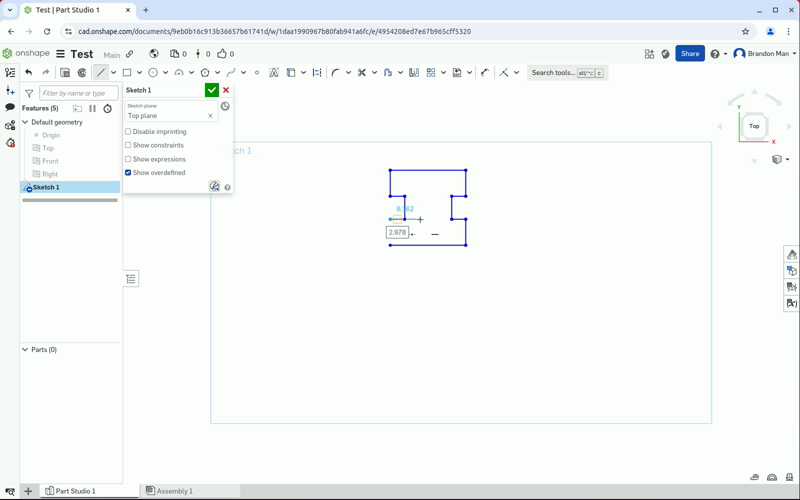
mouse_move(390, 245)
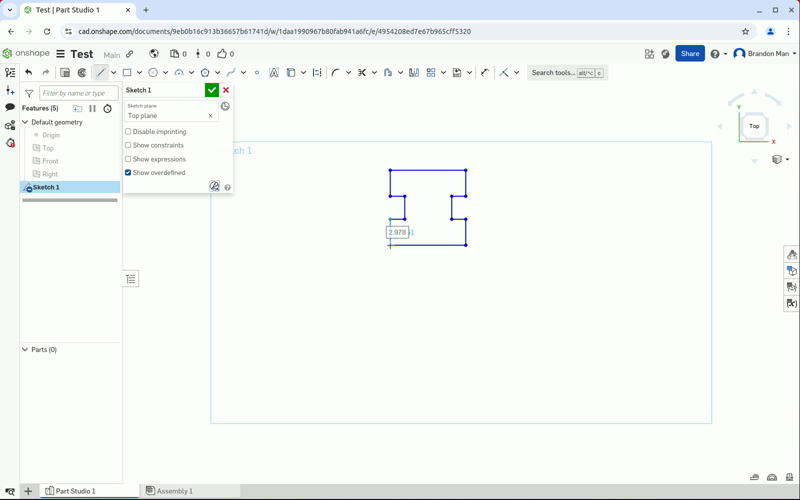
key_up(shift)
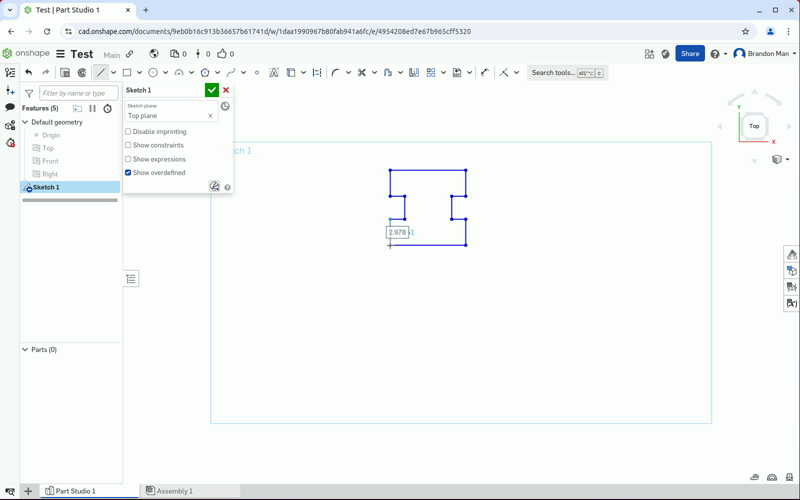
click(390, 245)
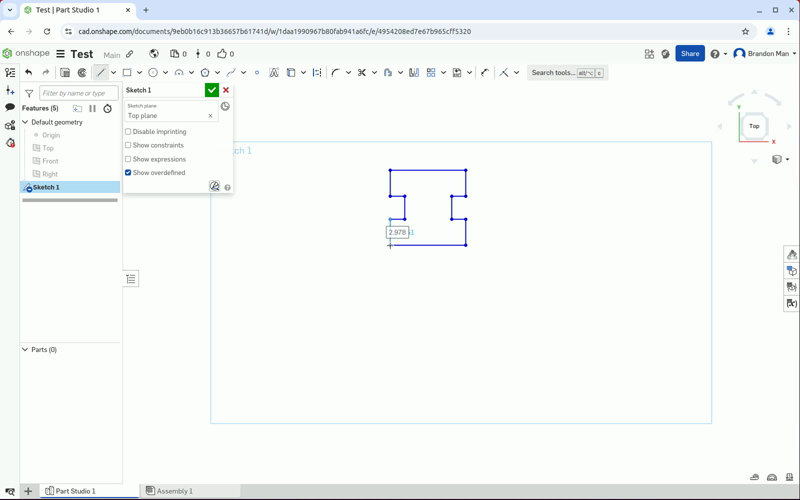
key(esc)
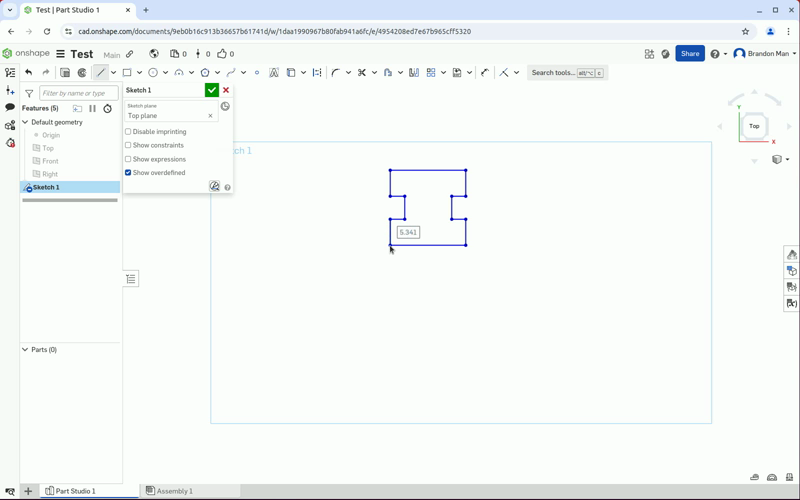
key(c)
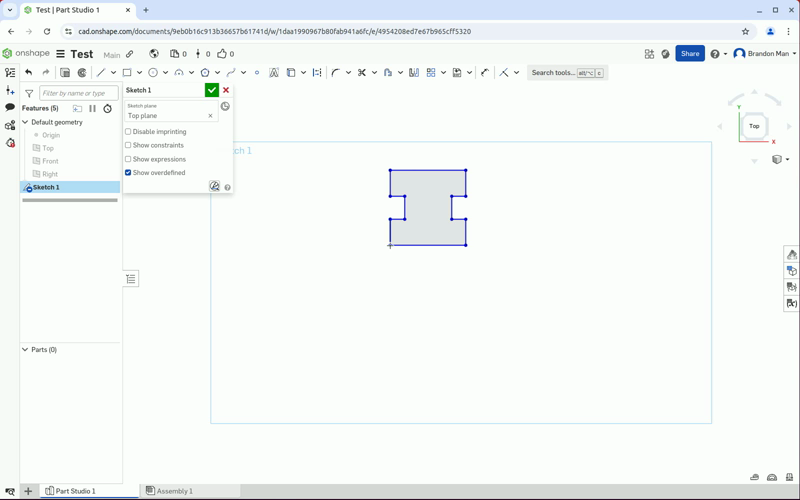
key_down(shift)
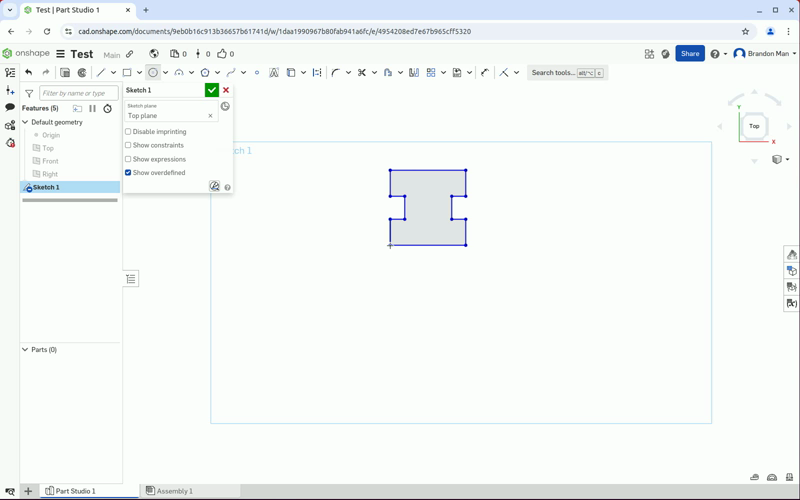
mouse_move(428, 207)
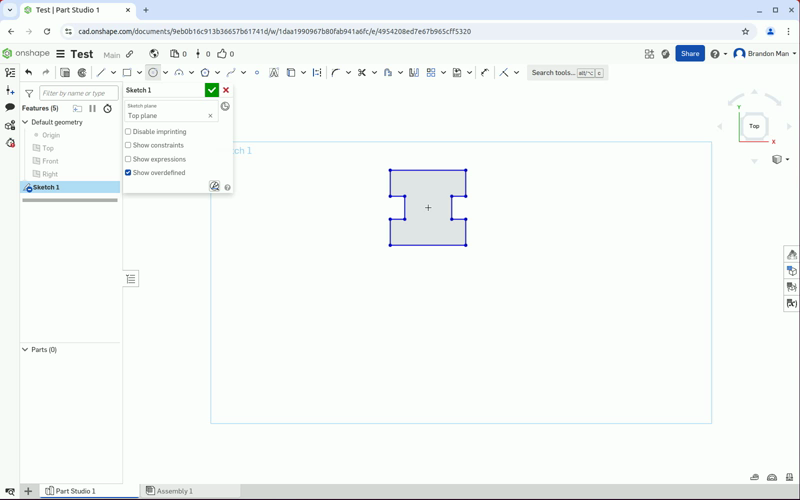
click(428, 207)
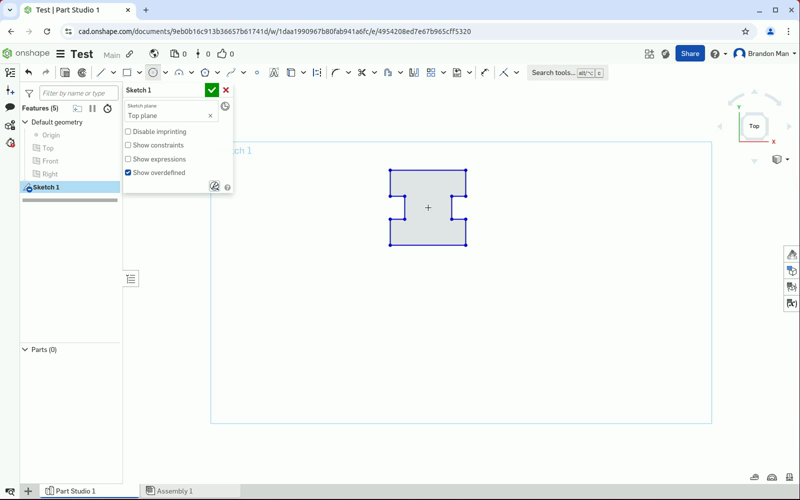
key_up(shift)
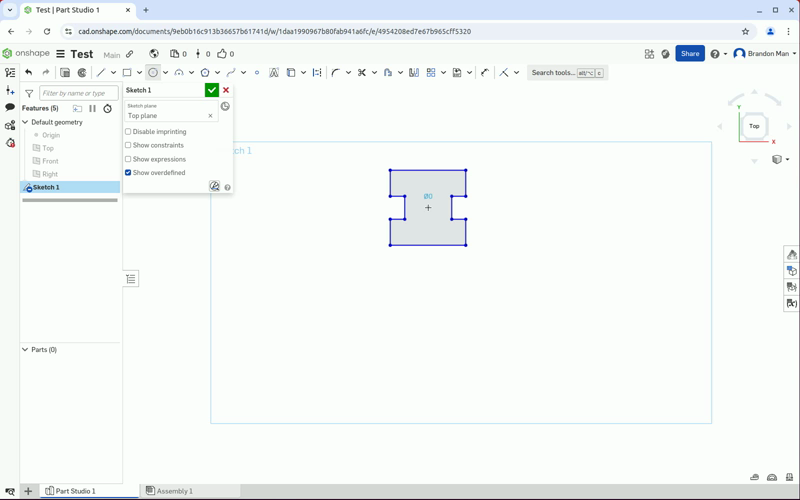
mouse_move(437, 207)
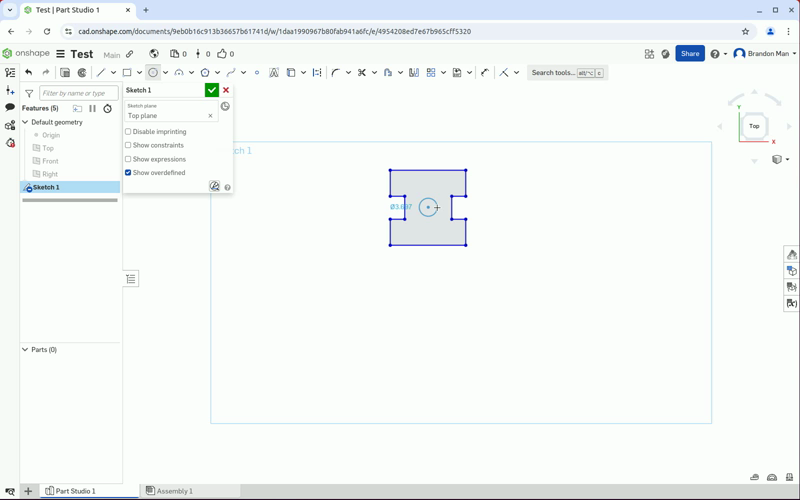
click(437, 207)
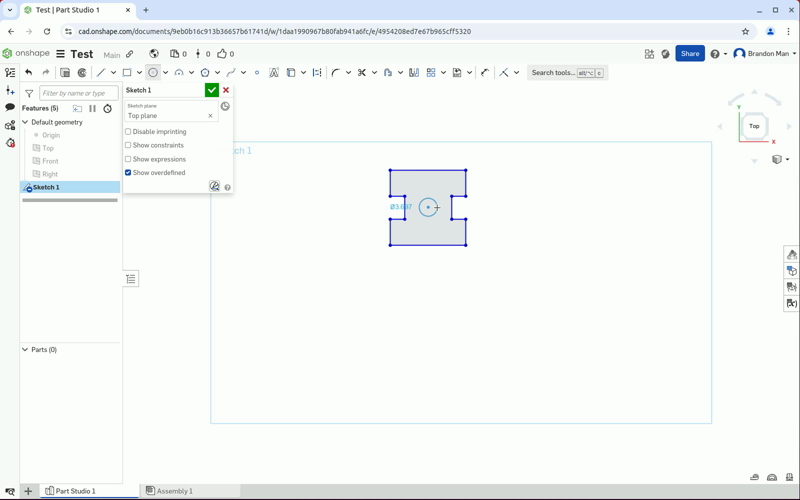
key(esc)
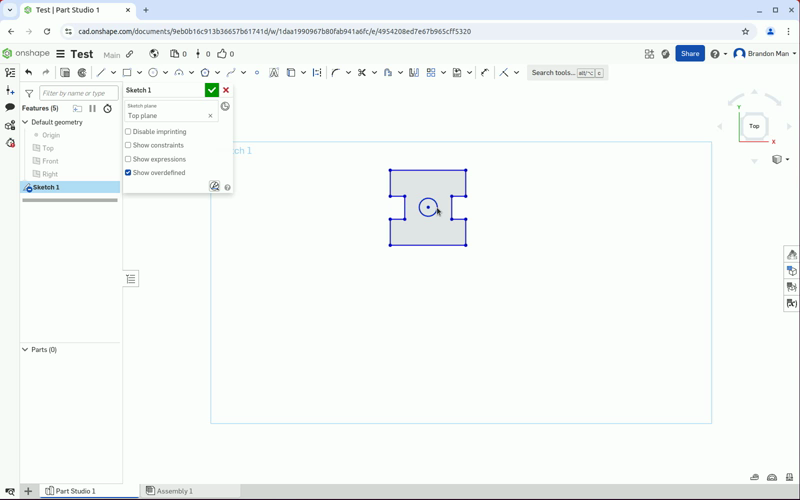
mouse_move(439, 181)
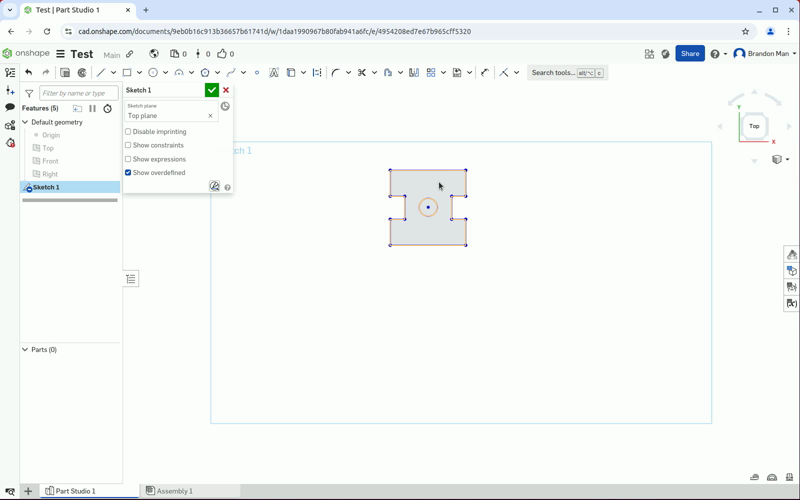
click(439, 181)
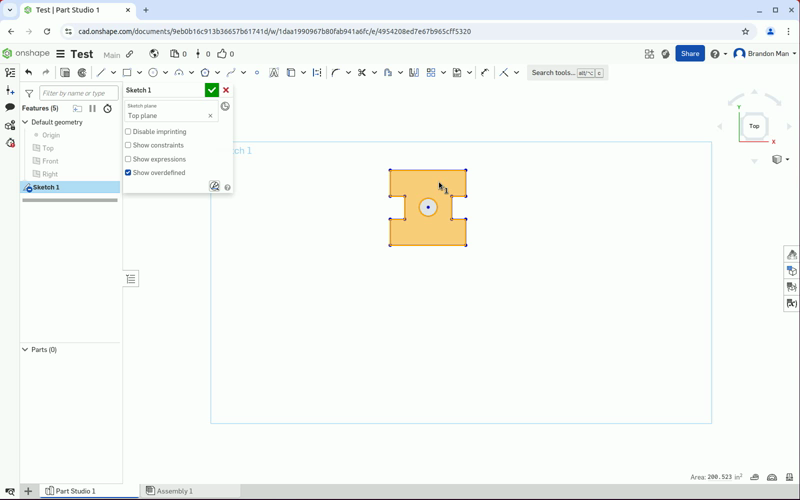
mouse_move(73, 352)
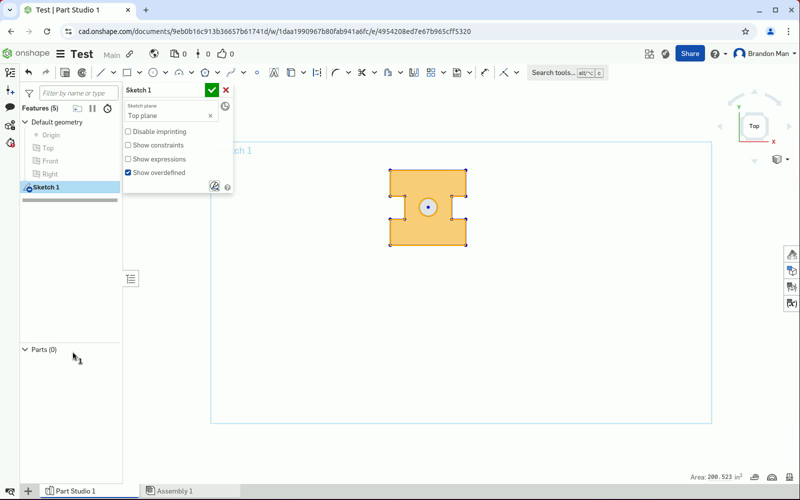
key(shift+y)
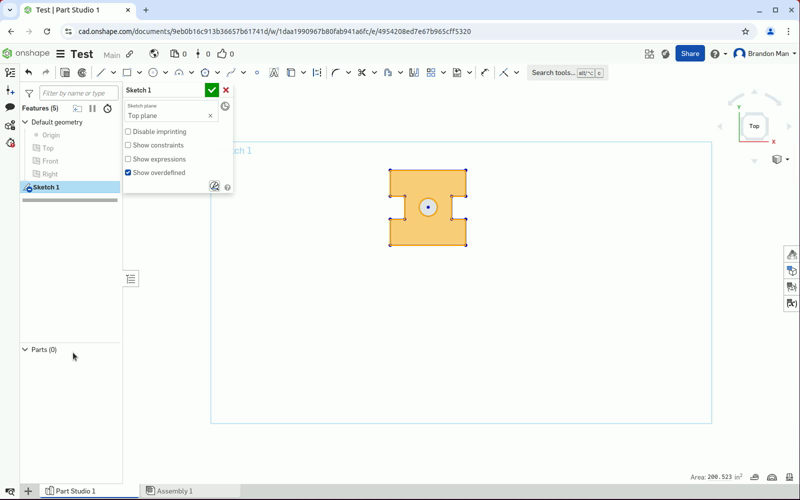
key(shift+e)
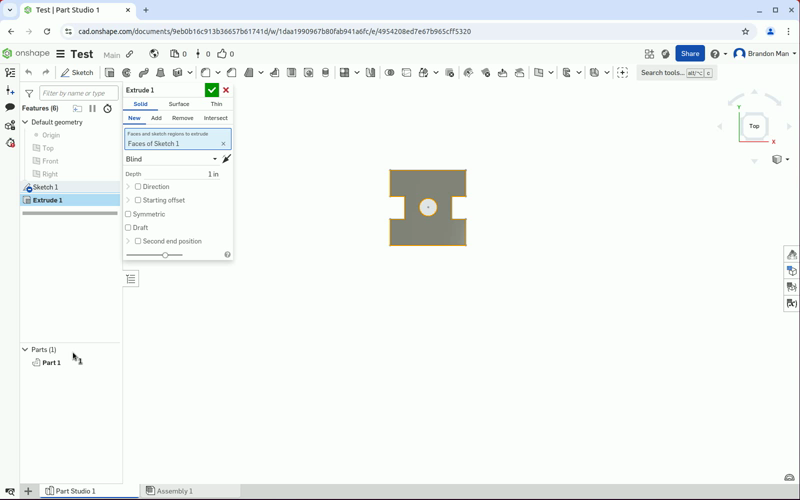
mouse_move(143, 106)
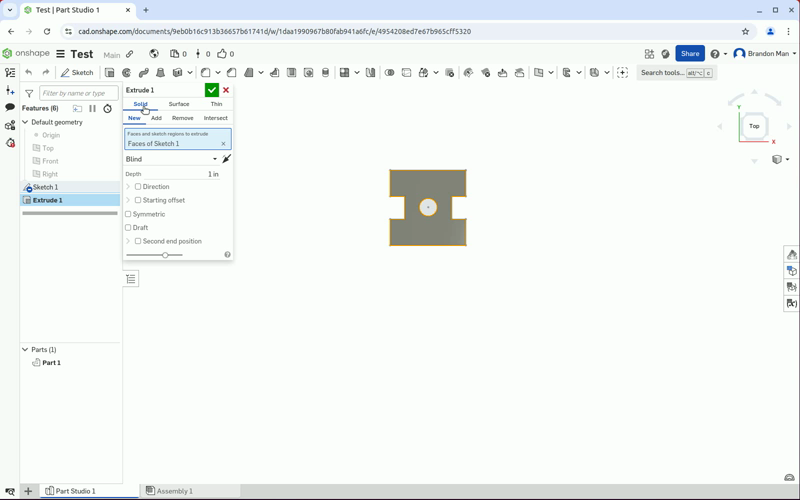
click(143, 106)
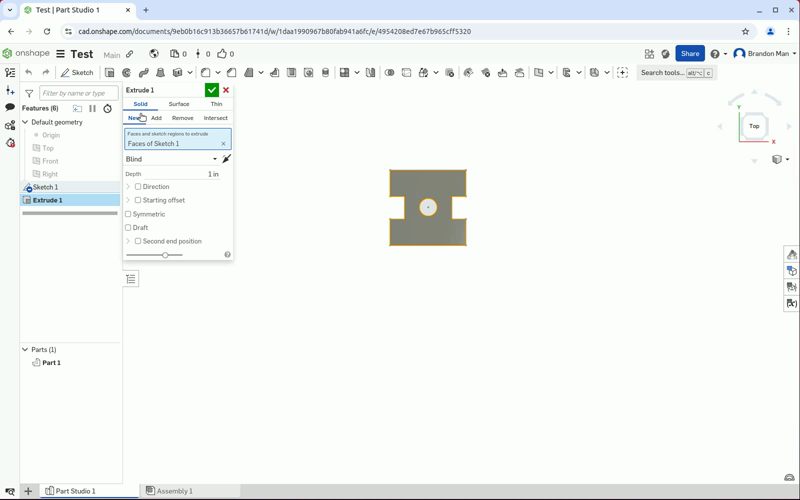
mouse_move(137, 120)
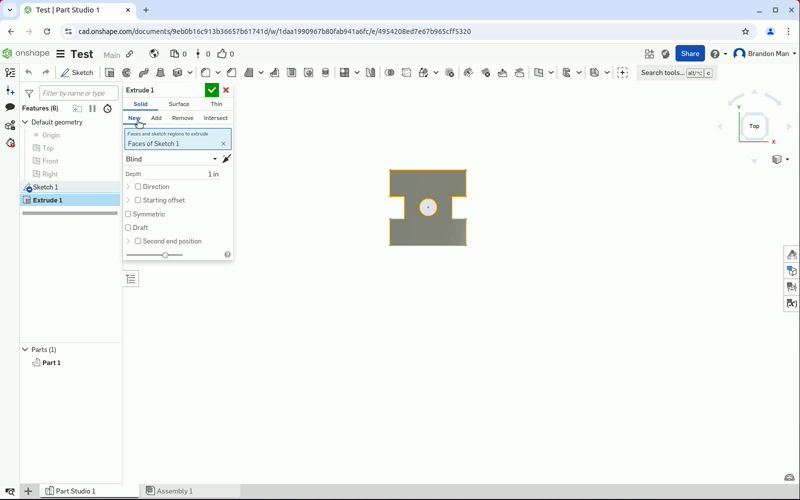
click(137, 120)
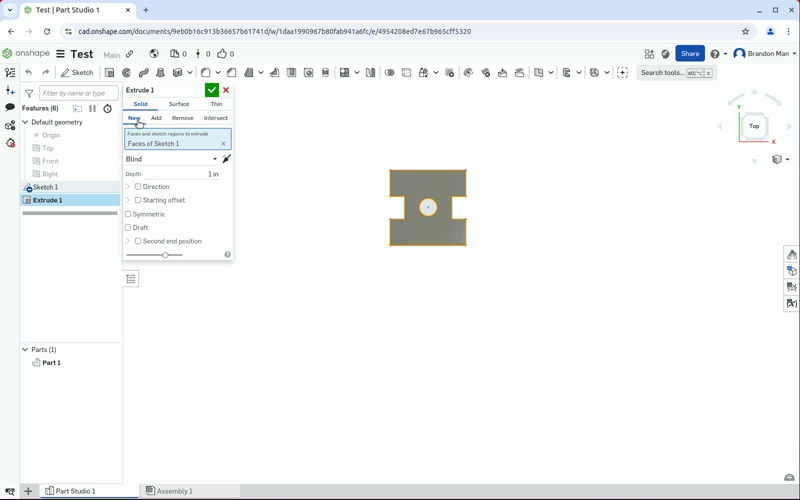
key(tab, 4)
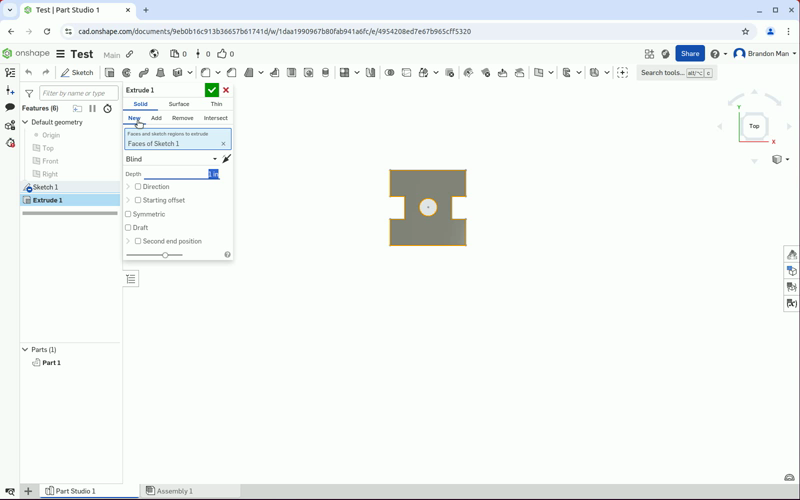
text(3.851)
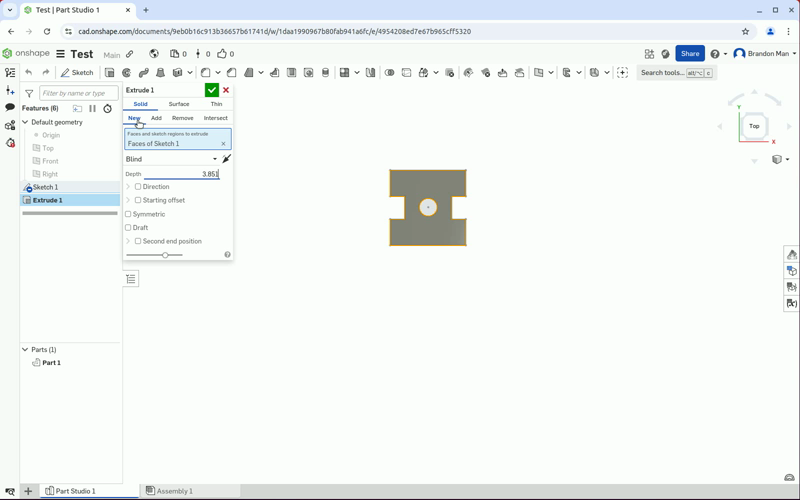
key(enter)
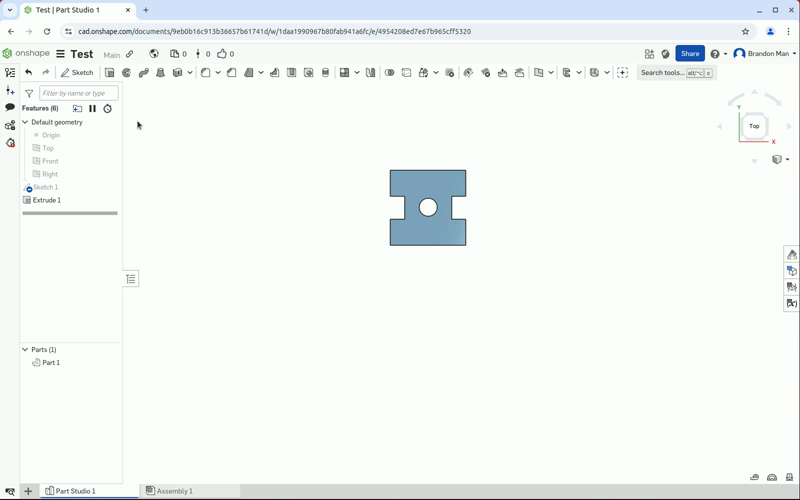
key(shift+h)
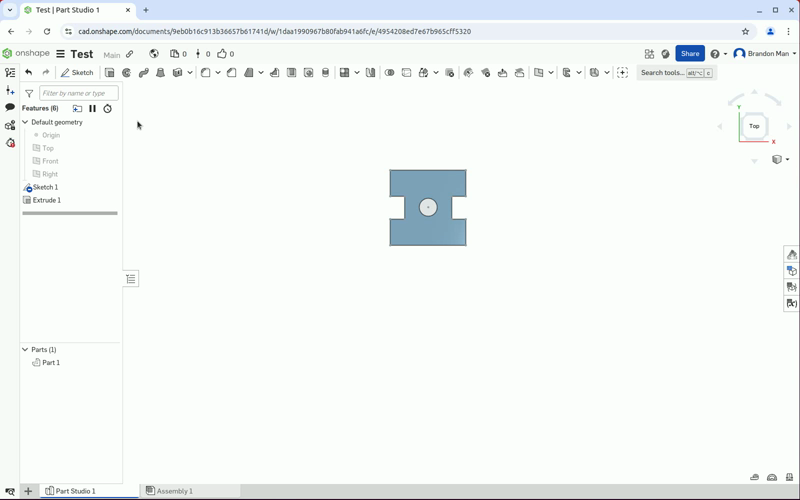
key(shift+h)
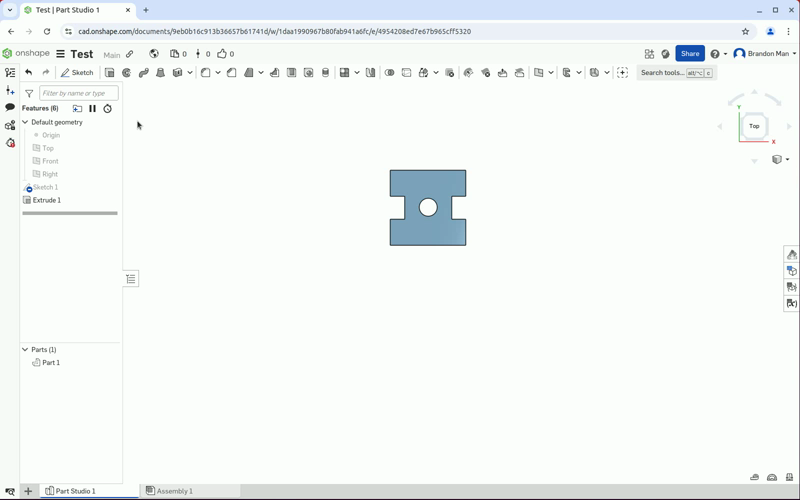
mouse_move(73, 189)
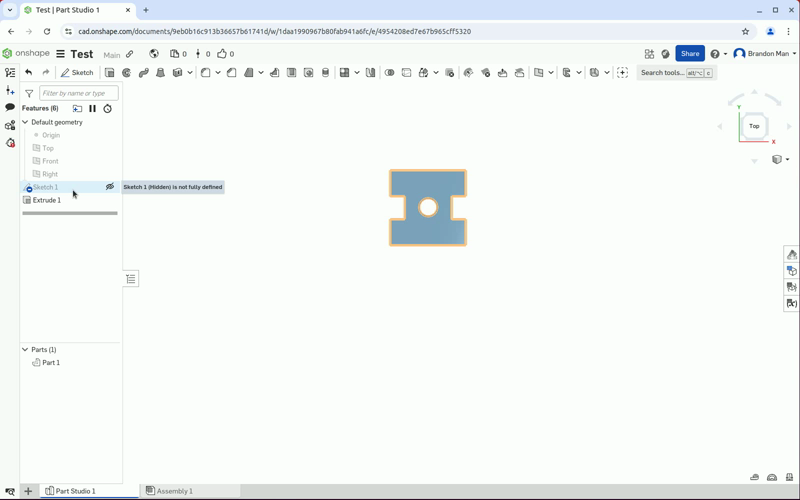
click(73, 189)
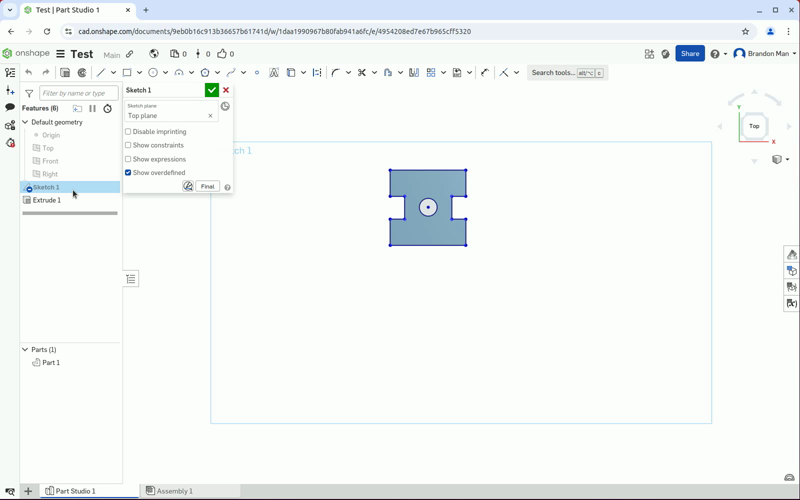
mouse_move(229, 92)
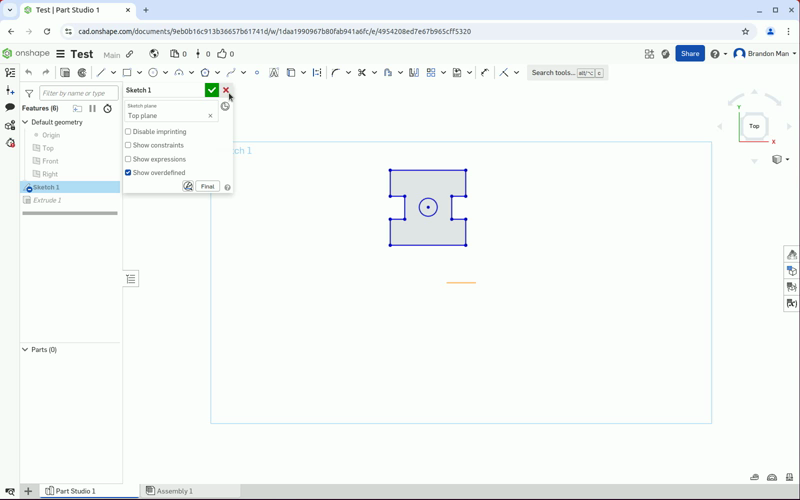
click(229, 92)
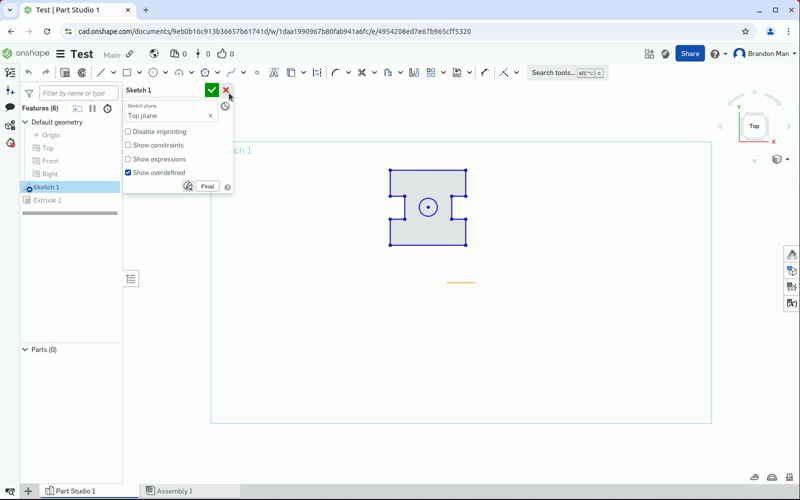
key(shift+s)
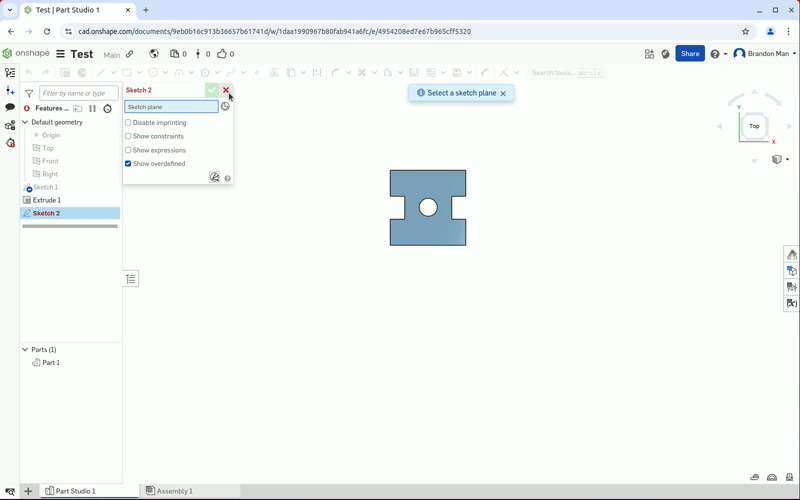
mouse_move(73, 150)
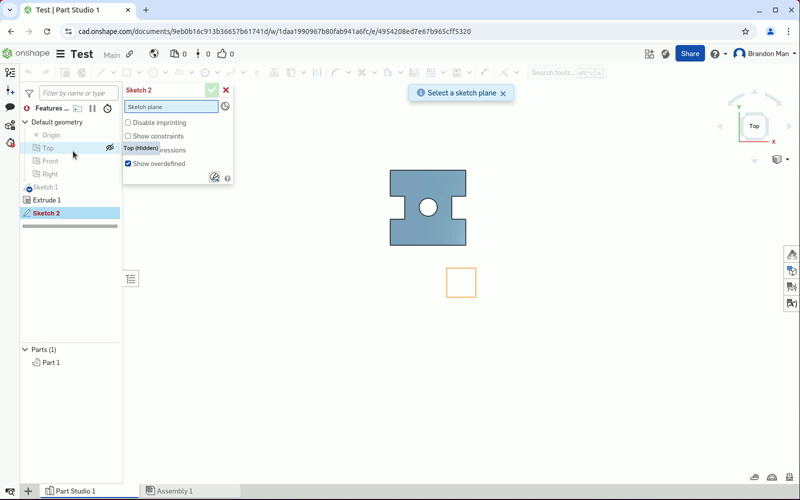
click(73, 150)
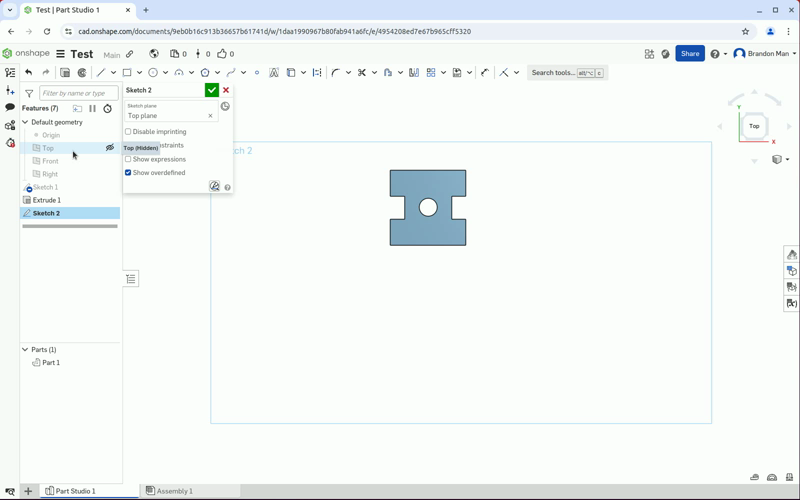
mouse_move(73, 352)
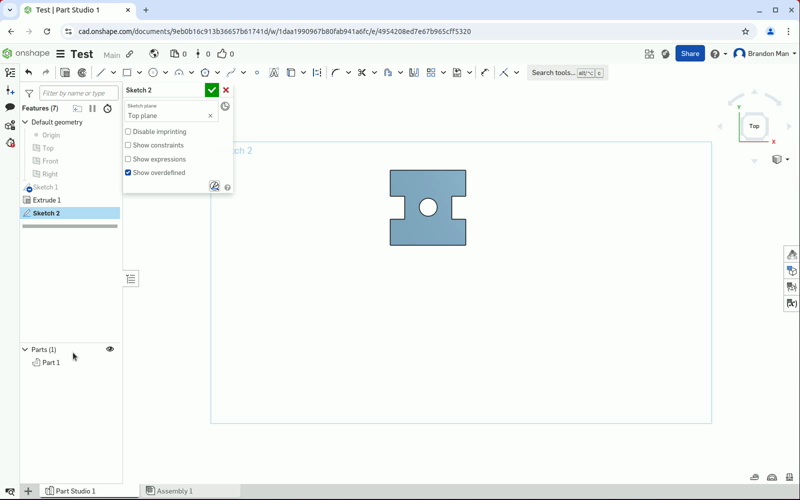
key(y)
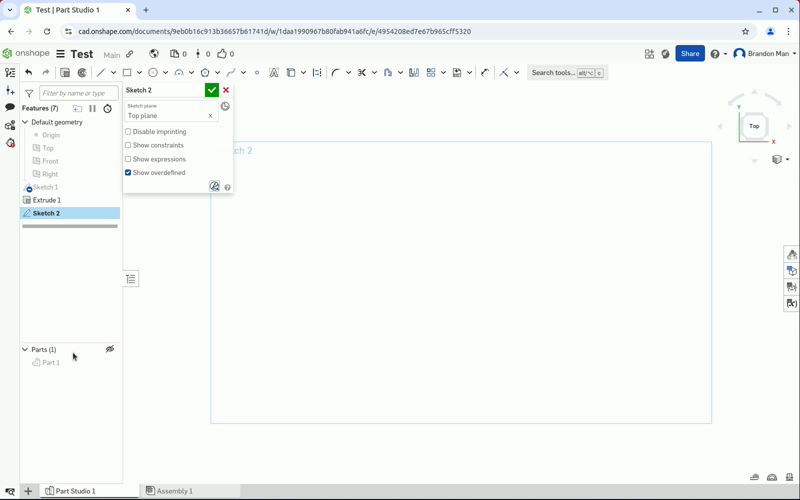
key(l)
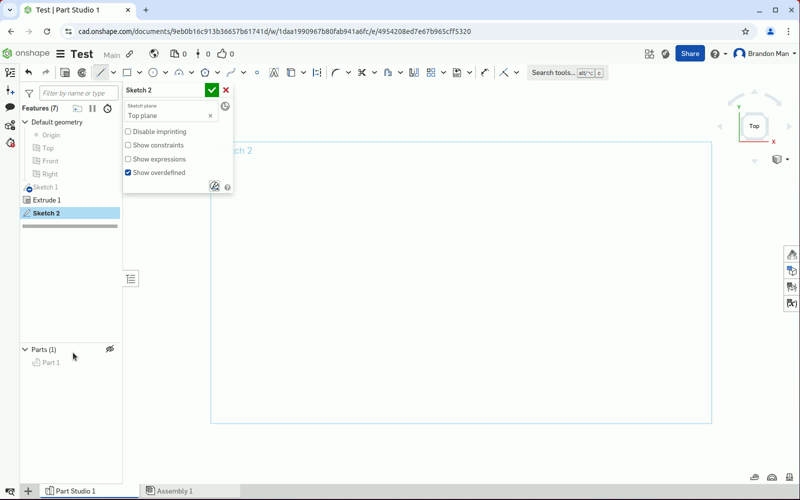
key_down(shift)
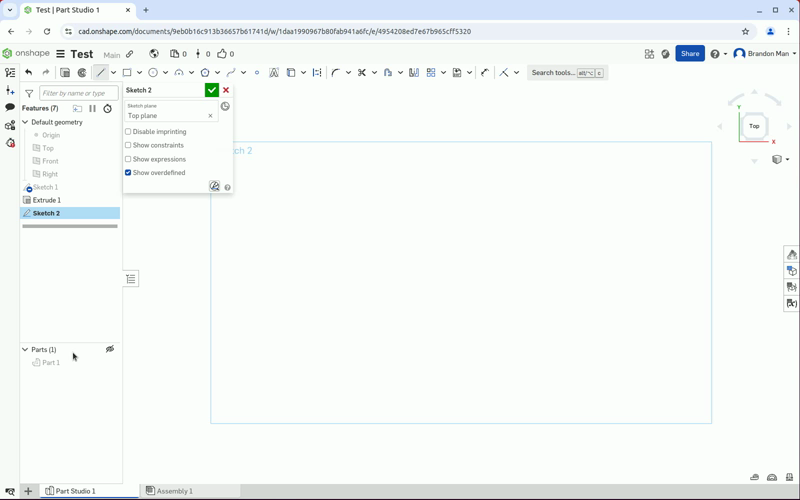
mouse_move(390, 282)
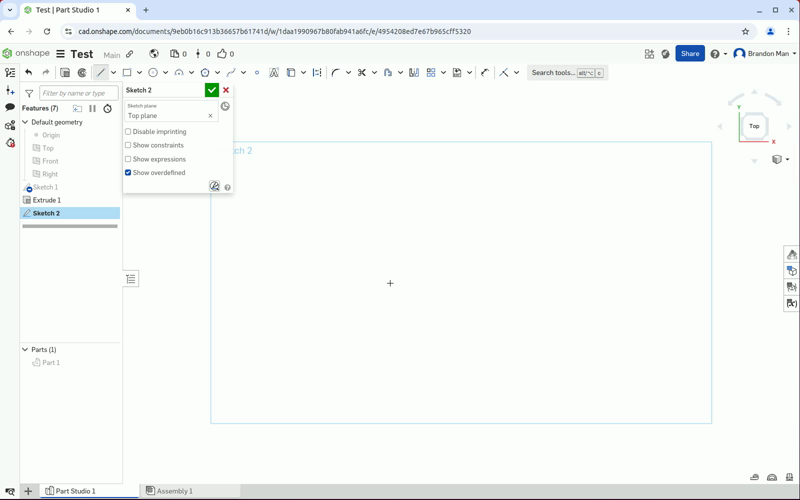
click(390, 282)
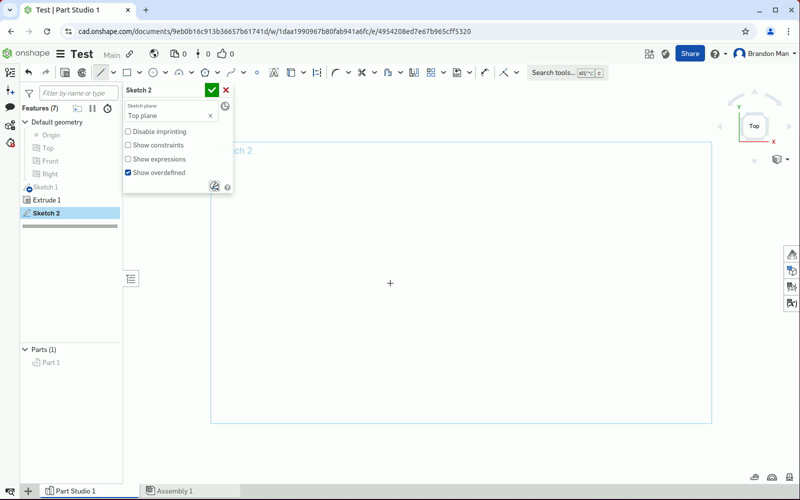
key_up(shift)
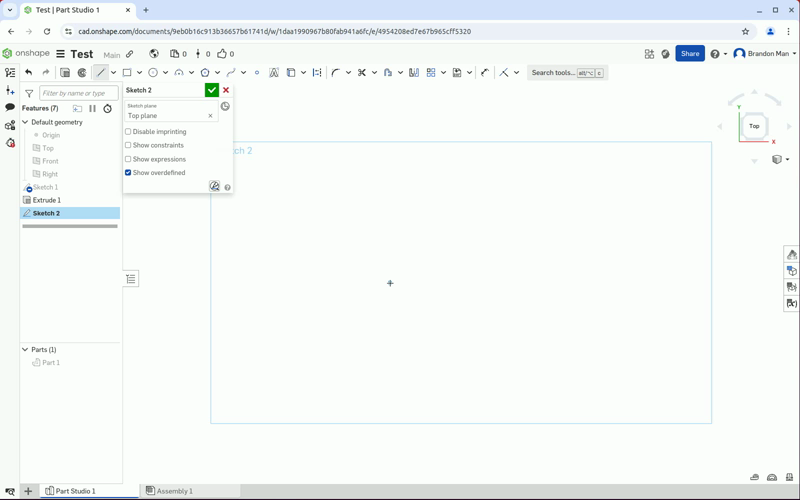
key_down(shift)
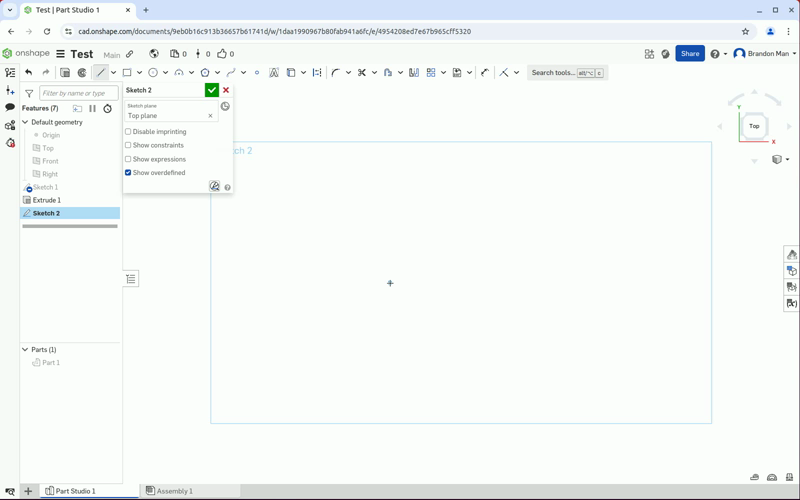
mouse_move(465, 282)
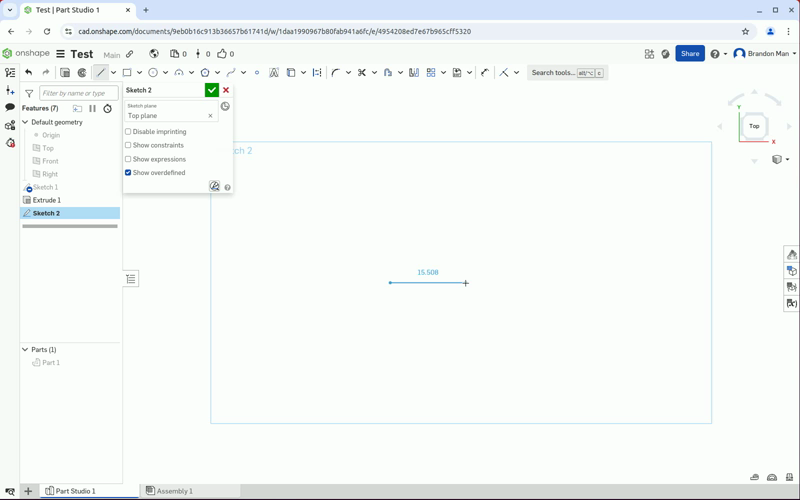
click(465, 282)
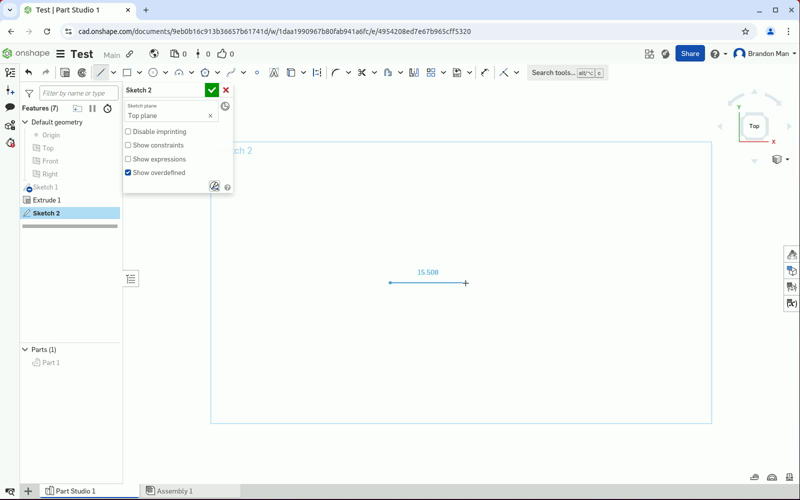
key_up(shift)
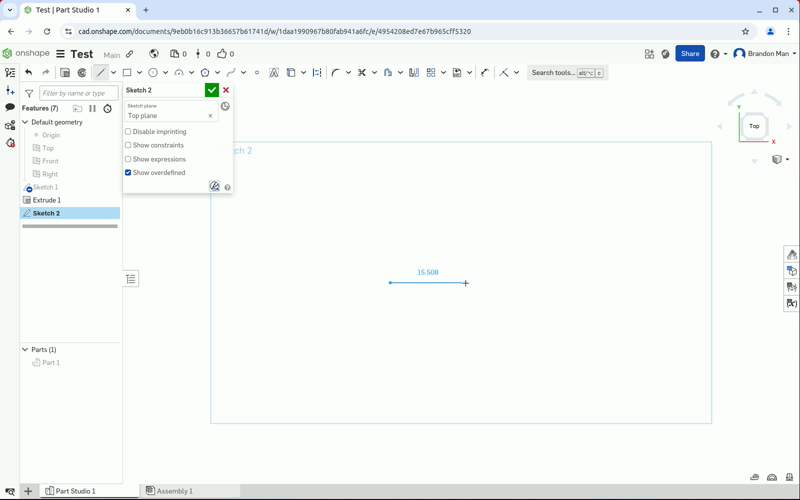
key_down(shift)
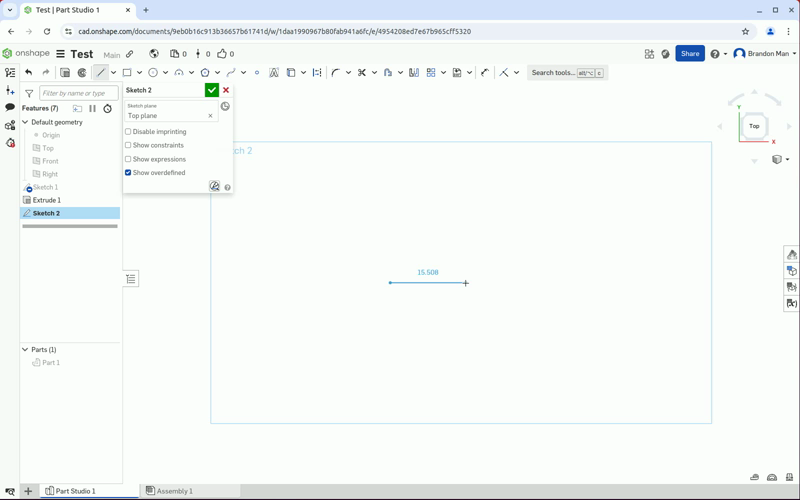
mouse_move(495, 282)
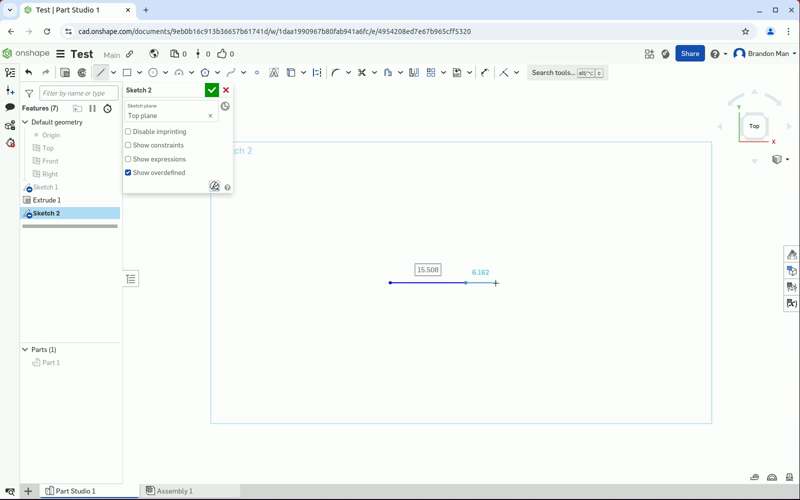
mouse_move(465, 244)
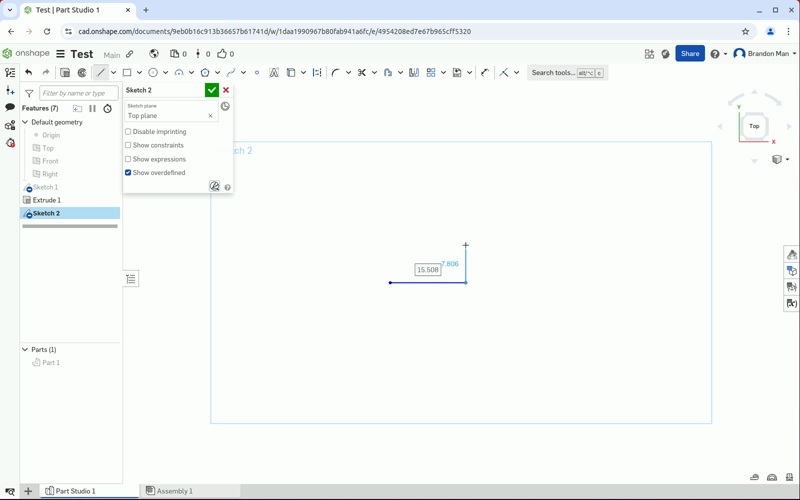
click(465, 244)
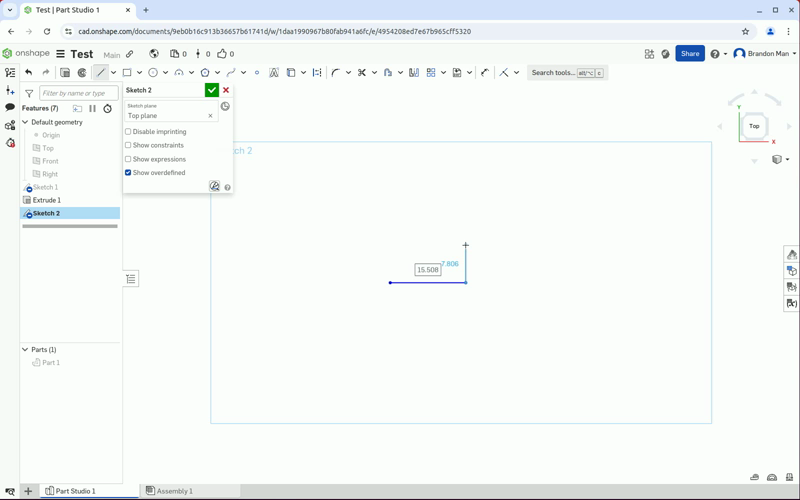
key_up(shift)
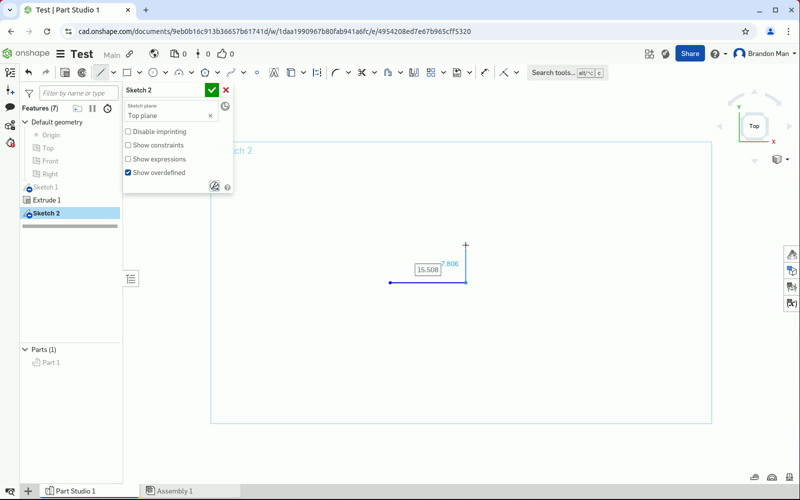
key_down(shift)
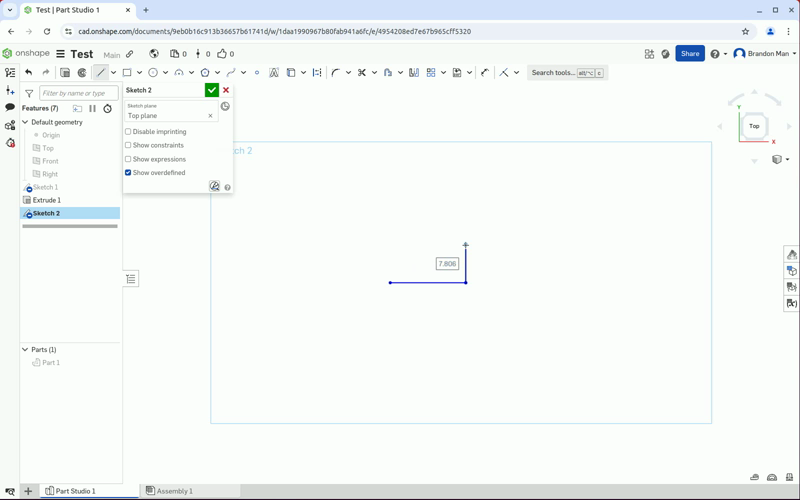
mouse_move(390, 244)
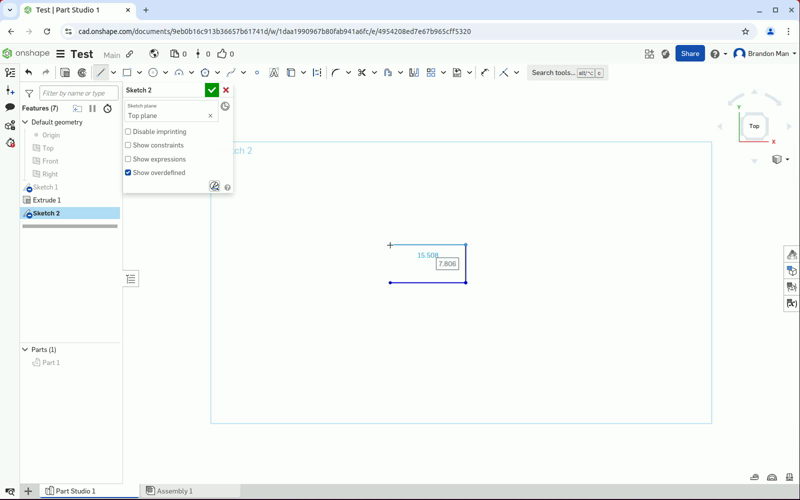
click(390, 244)
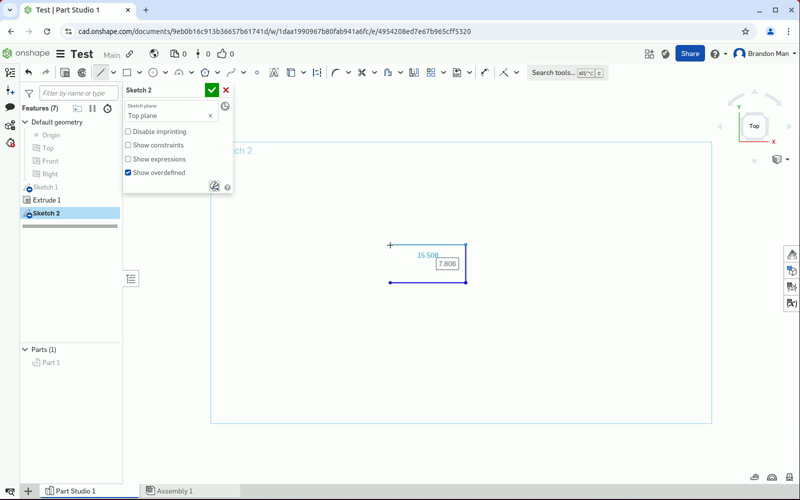
key_up(shift)
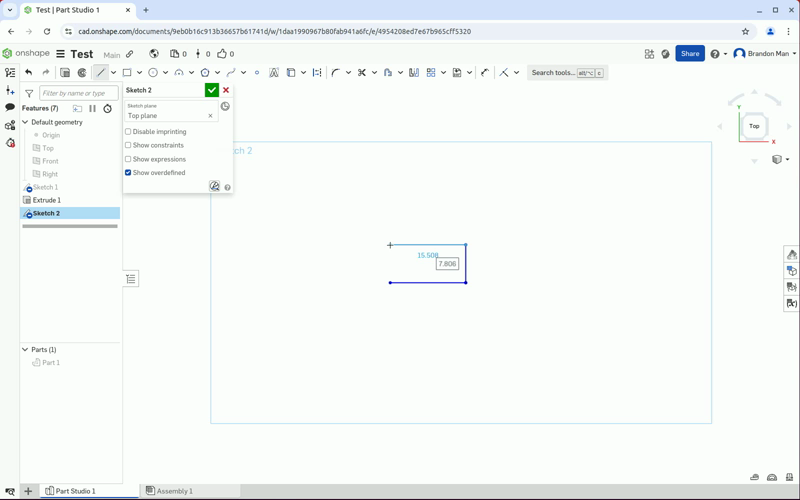
mouse_move(420, 244)
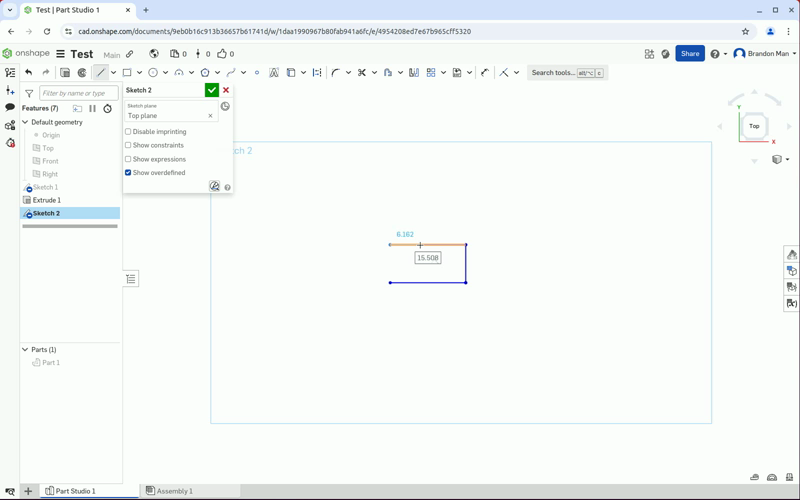
key_down(shift)
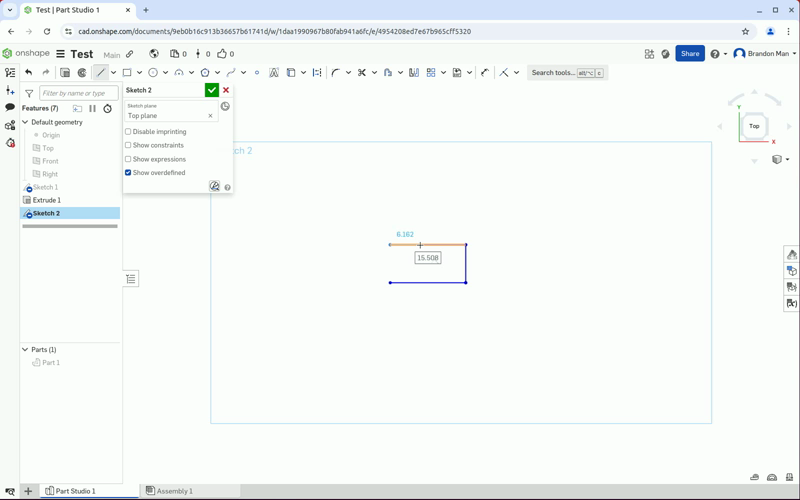
mouse_move(390, 282)
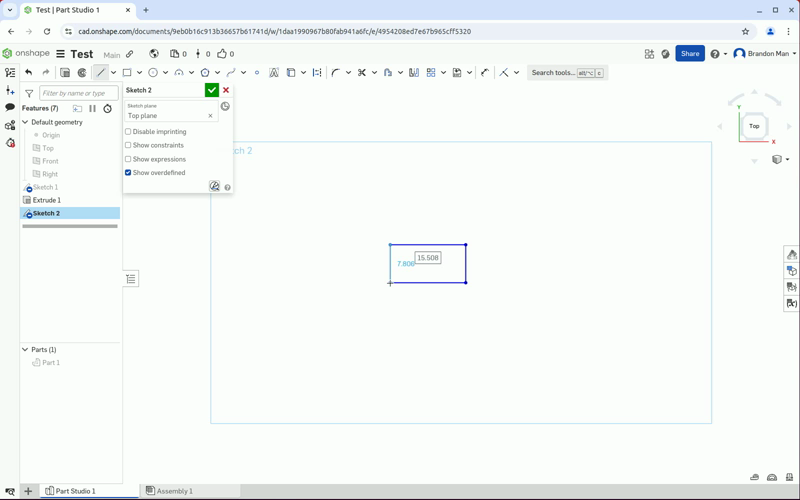
key_up(shift)
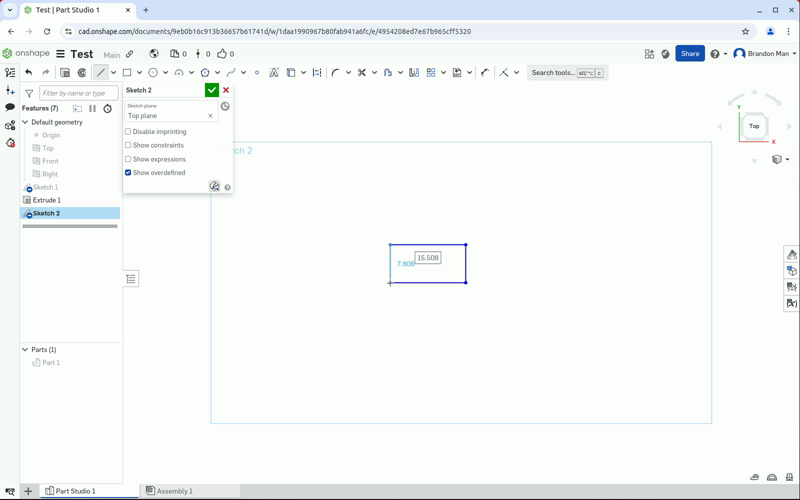
click(390, 282)
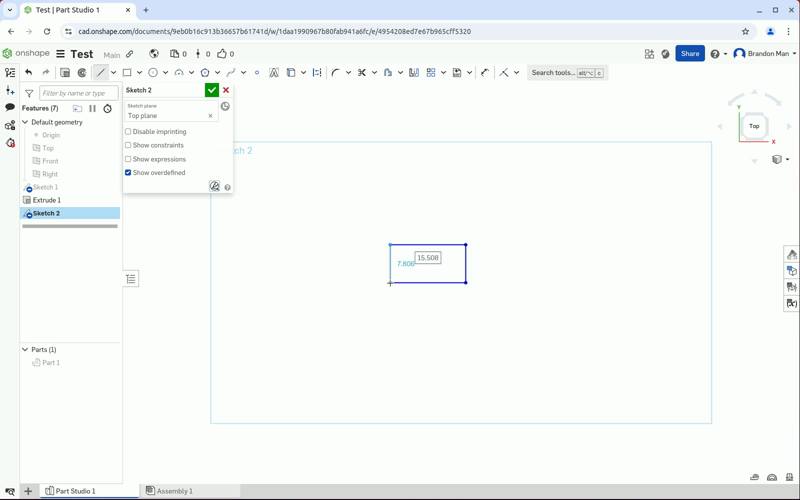
key(esc)
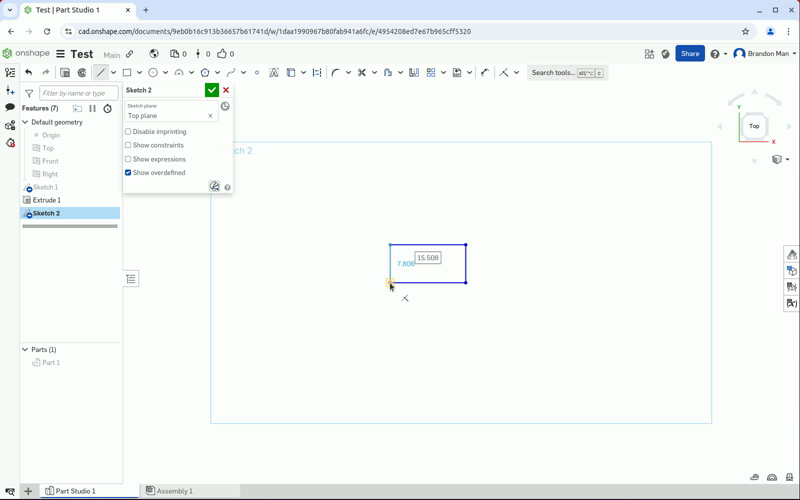
key(c)
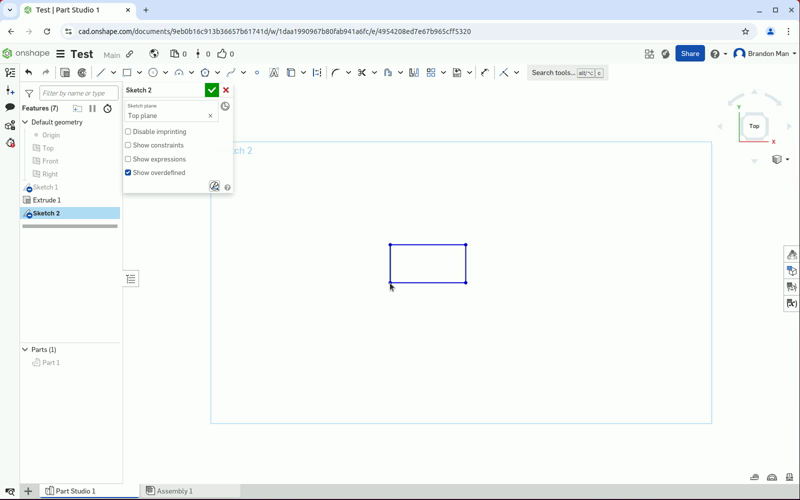
key_down(shift)
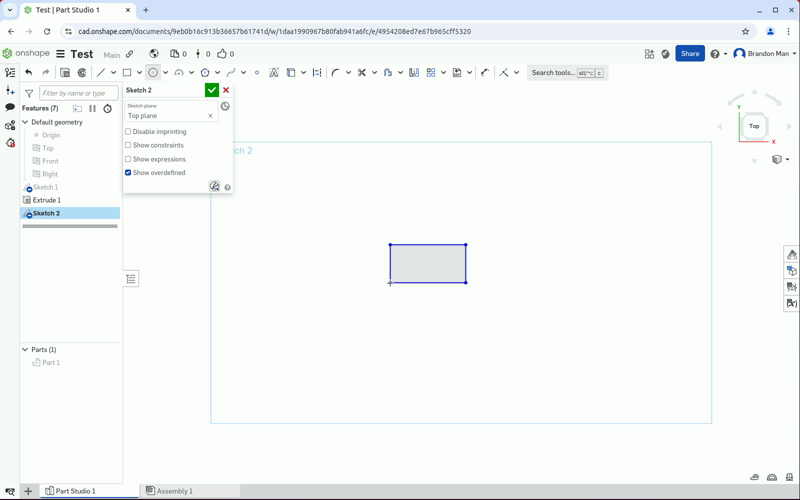
mouse_move(428, 264)
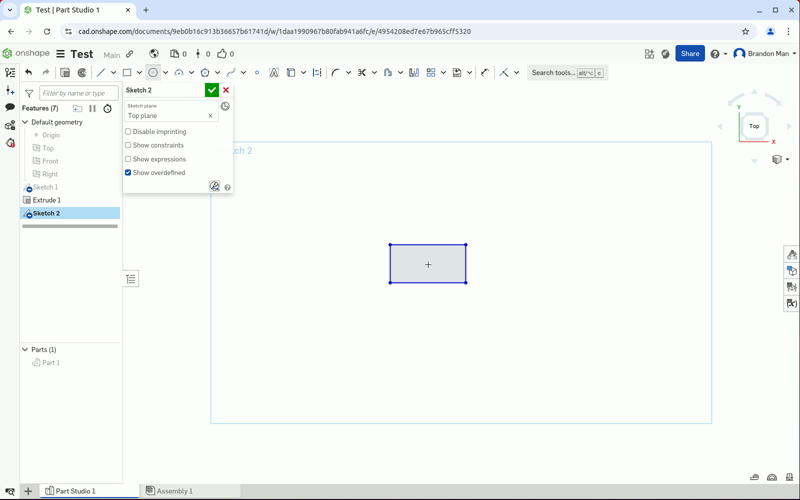
click(428, 264)
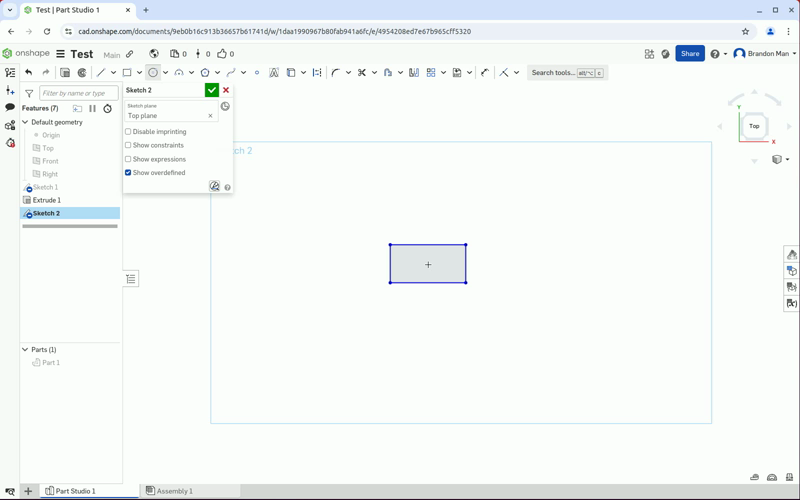
key_up(shift)
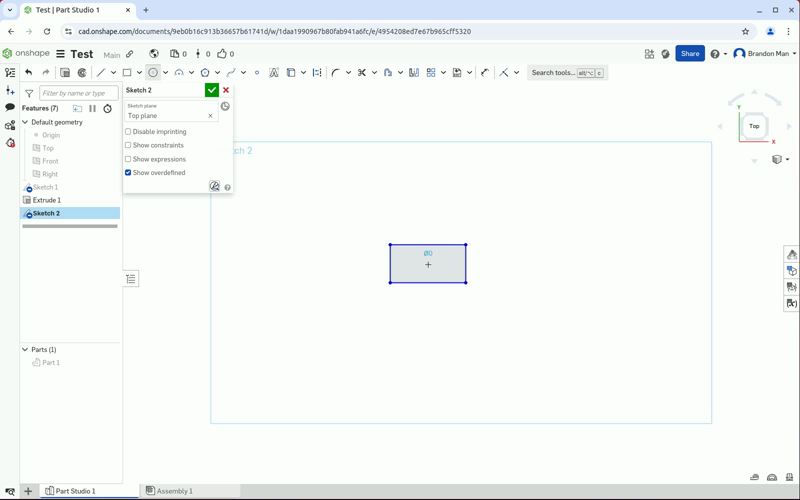
mouse_move(437, 264)
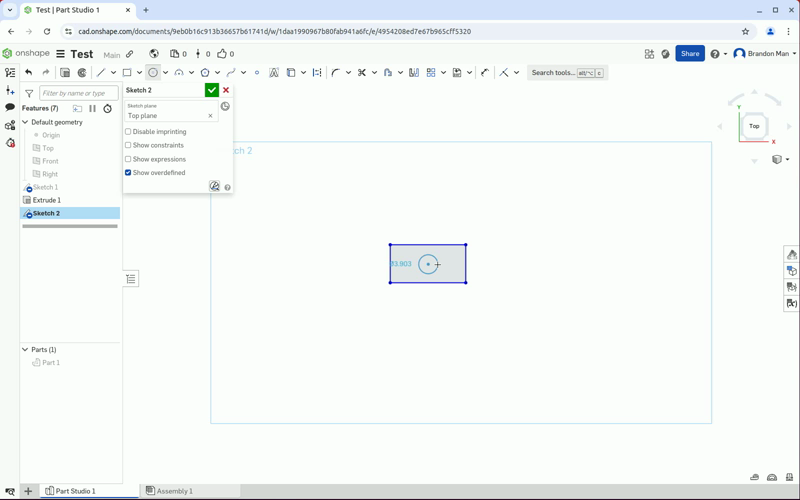
click(437, 264)
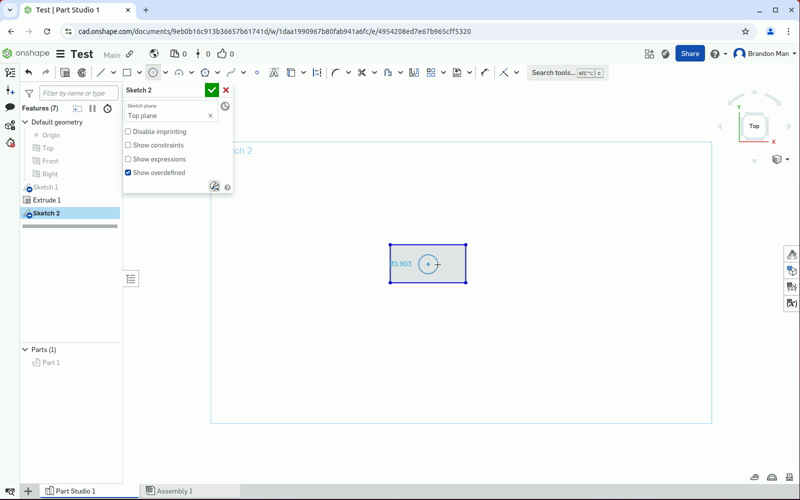
key(esc)
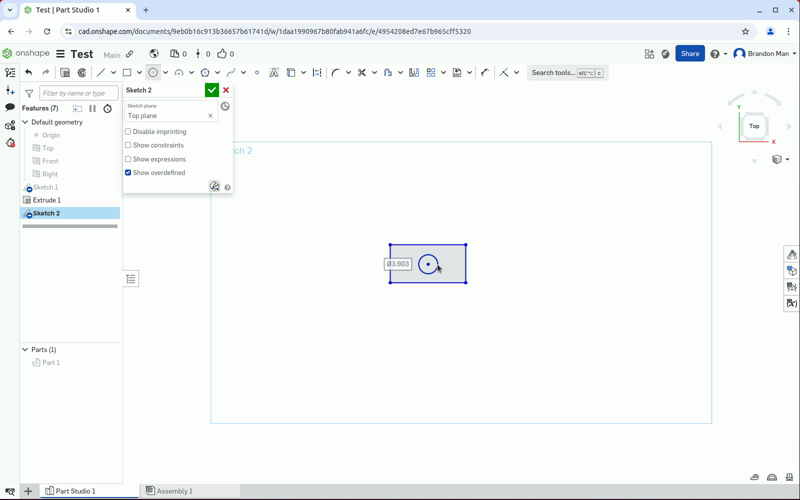
mouse_move(412, 273)
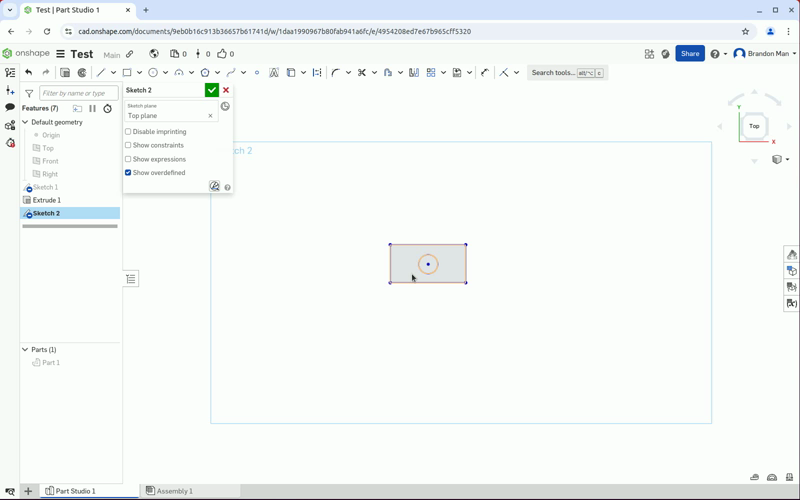
click(412, 273)
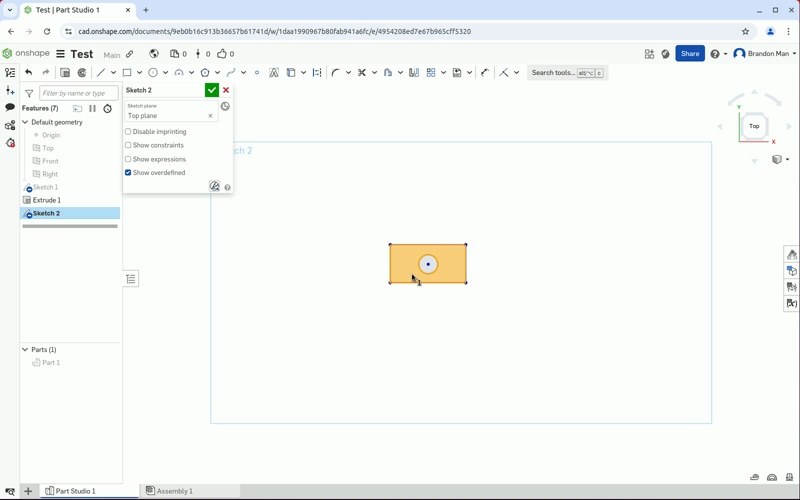
mouse_move(73, 352)
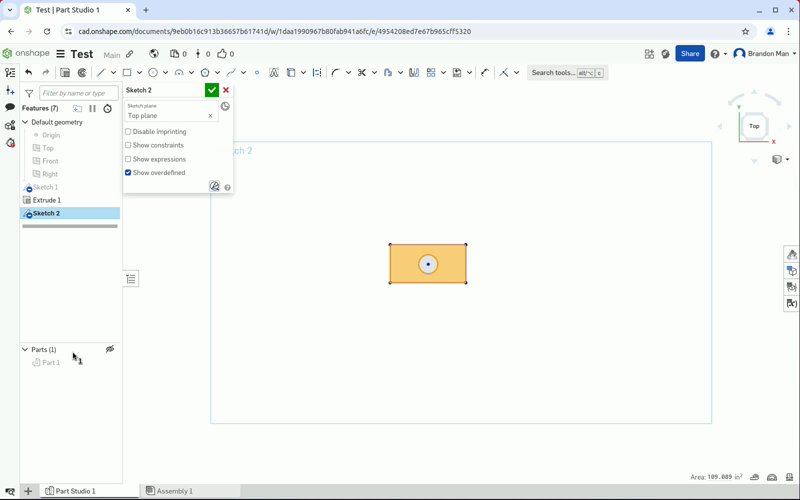
key(shift+y)
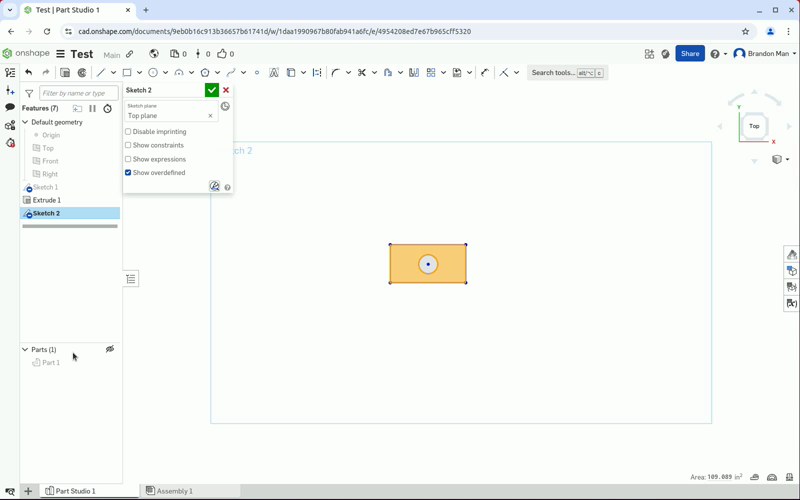
key(shift+e)
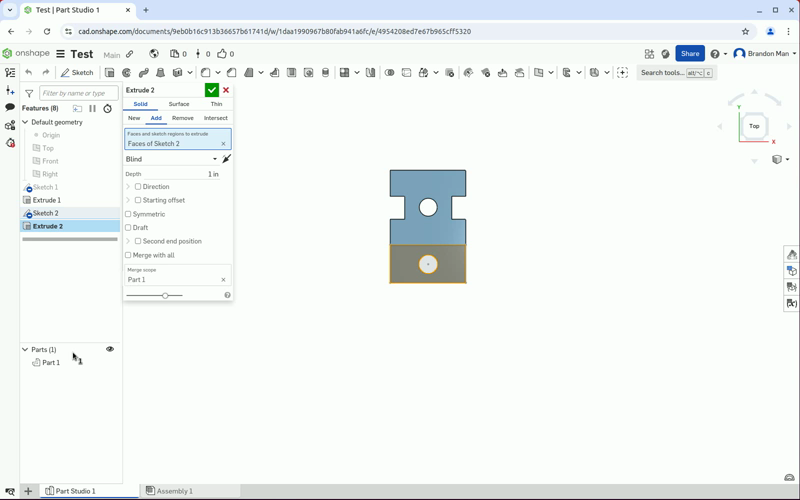
mouse_move(143, 106)
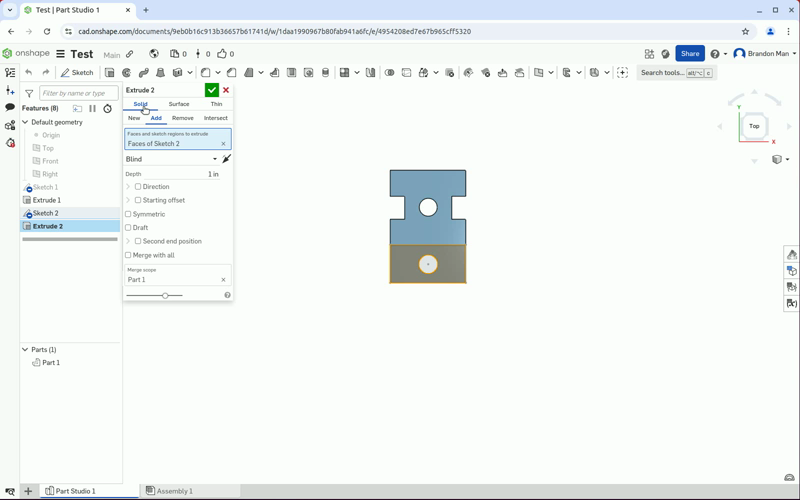
click(143, 106)
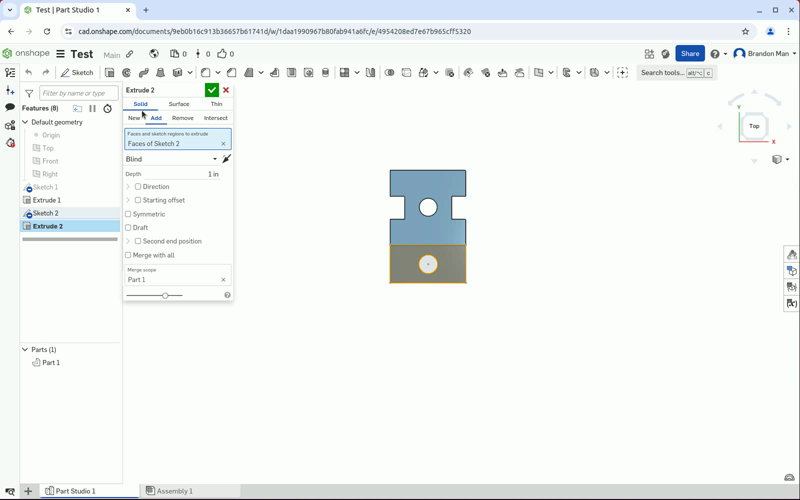
mouse_move(137, 120)
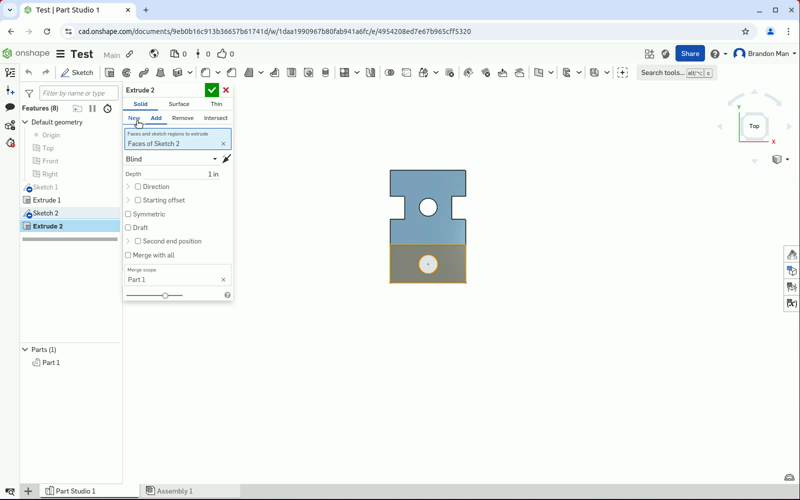
click(137, 120)
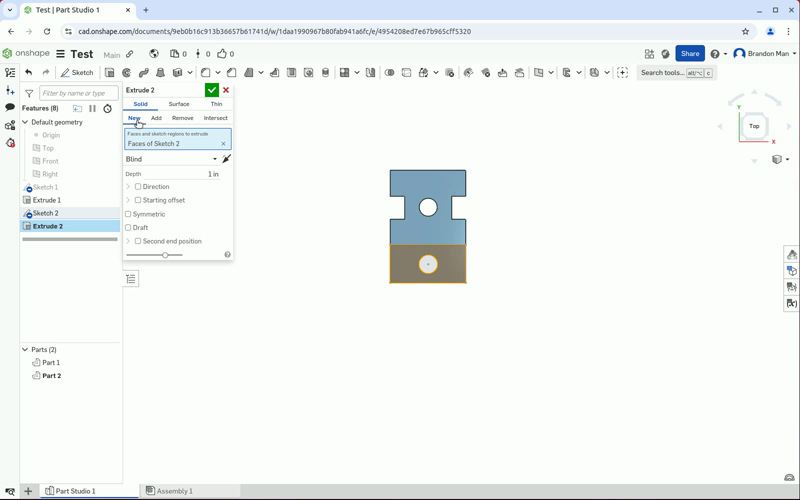
key(tab, 4)
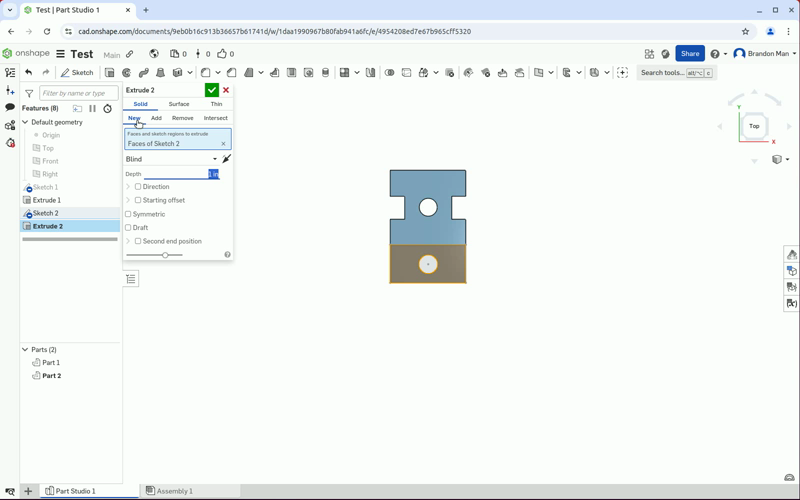
text(3.851)
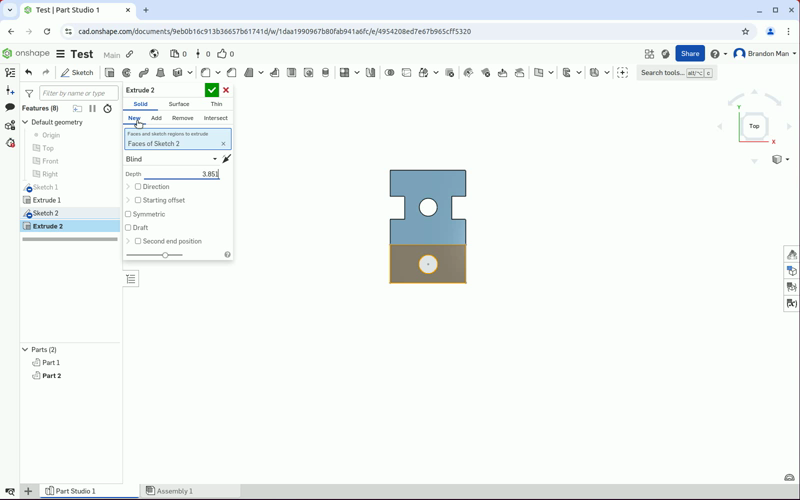
key(enter)
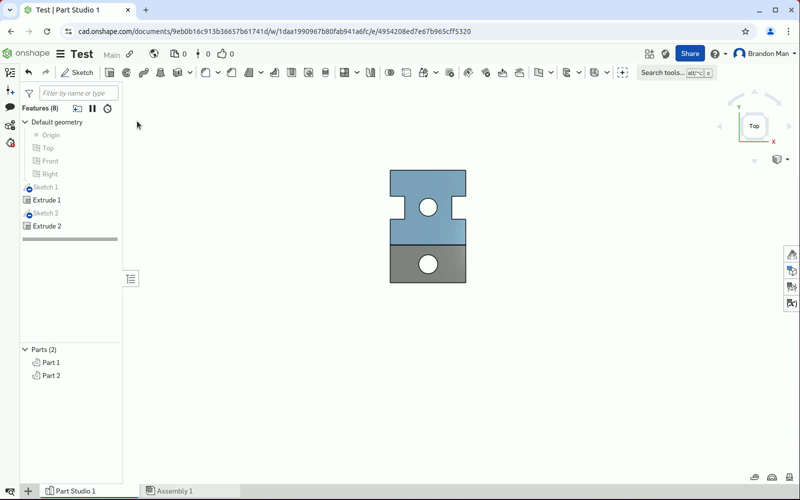
key(shift+h)
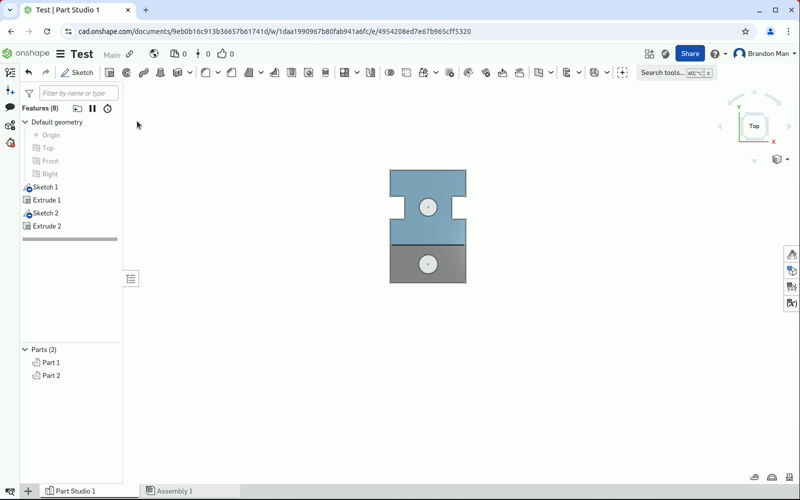
key(shift+h)
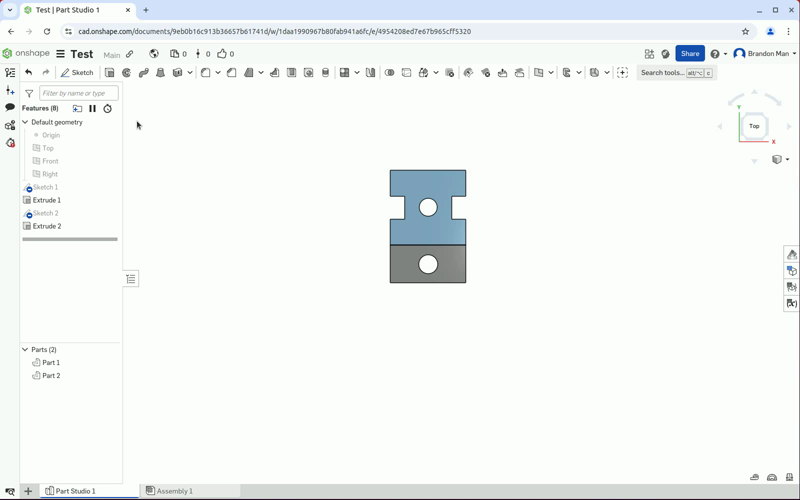
mouse_move(73, 189)
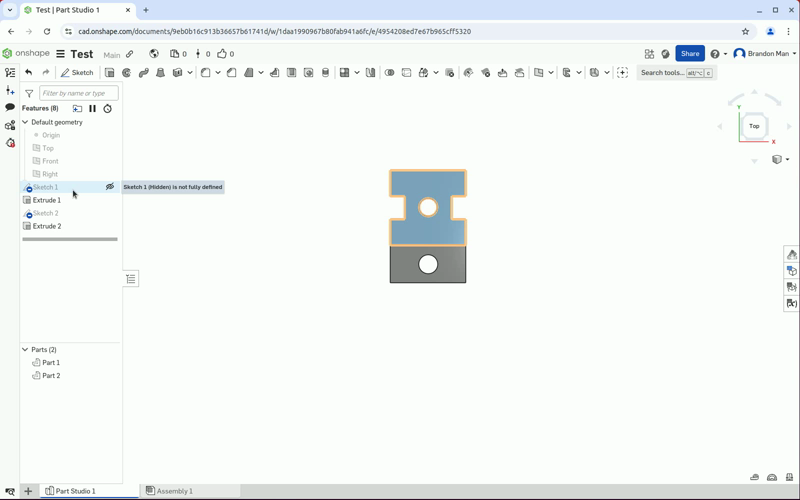
click(73, 189)
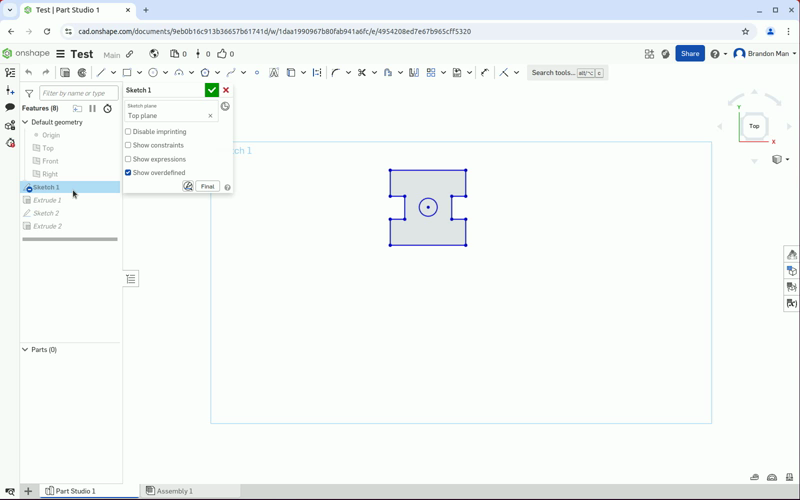
mouse_move(229, 92)
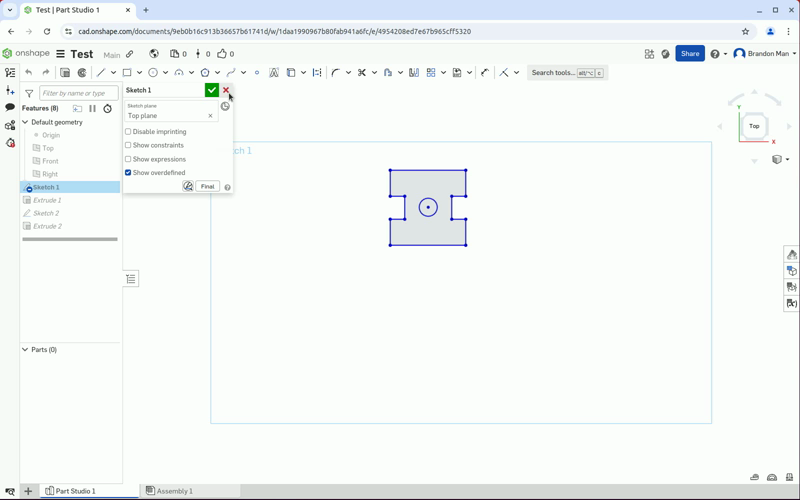
click(229, 92)
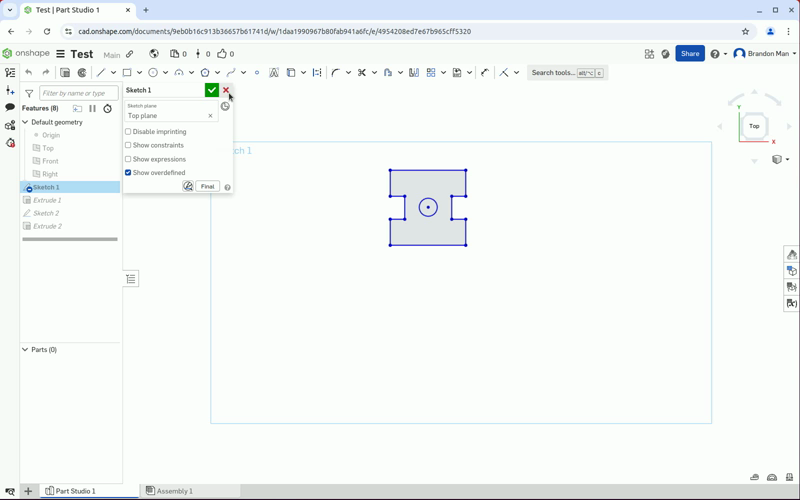
key(shift+s)
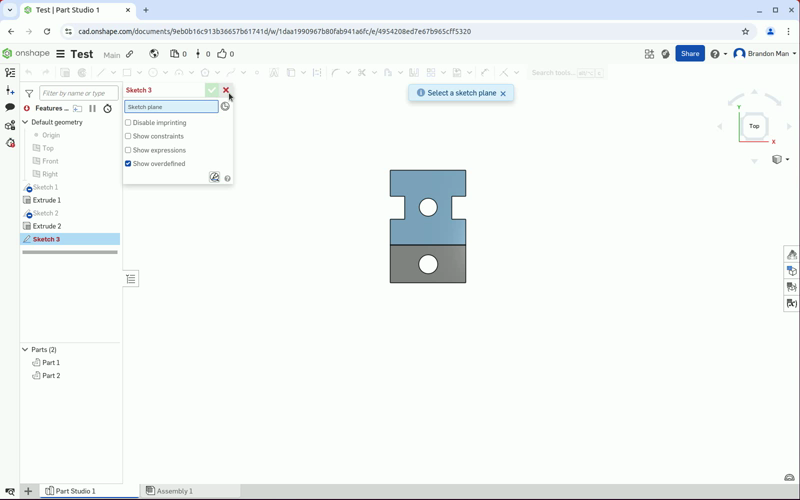
mouse_move(73, 150)
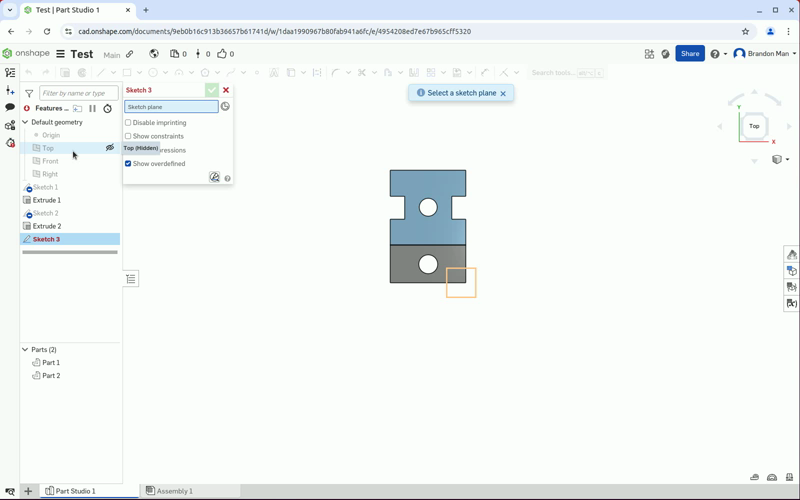
click(73, 150)
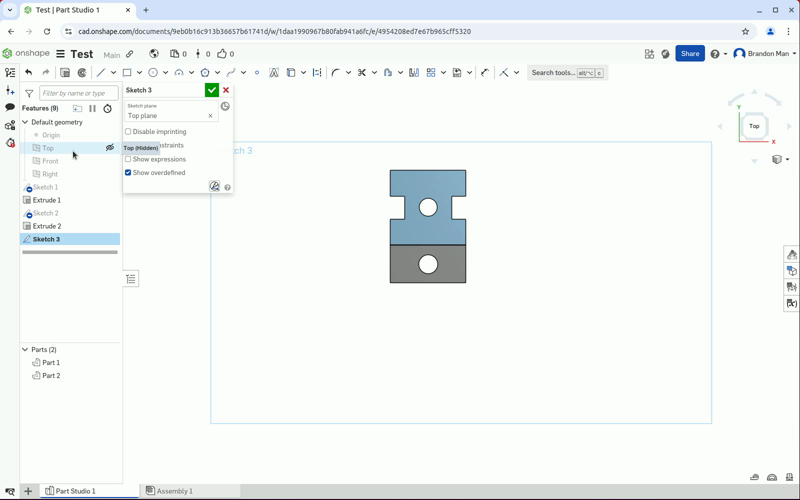
mouse_move(73, 352)
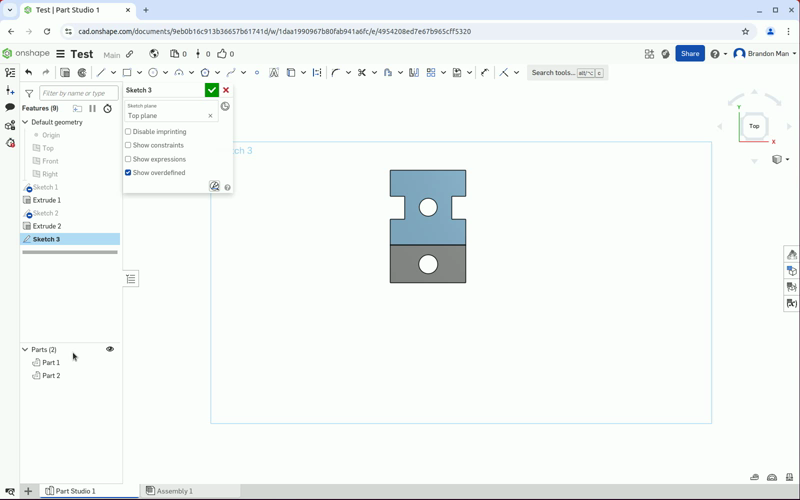
key(y)
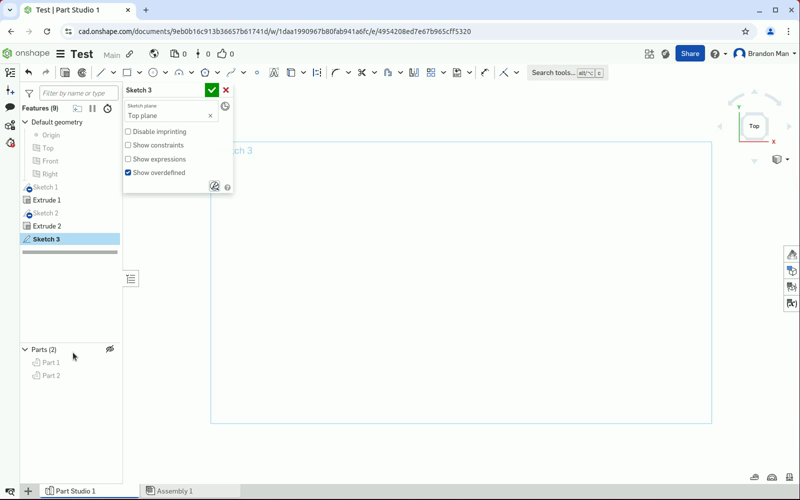
key(l)
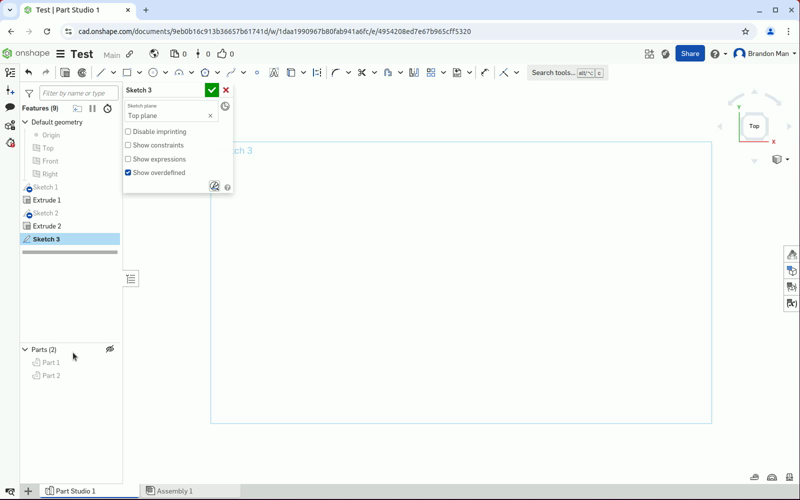
key_down(shift)
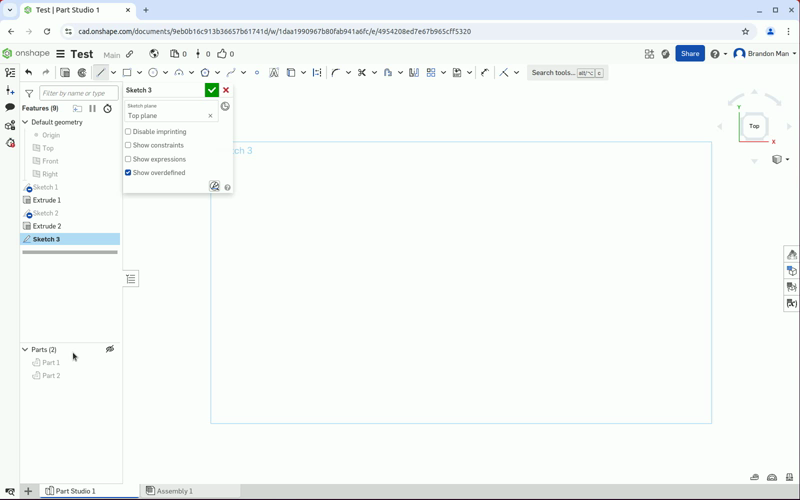
mouse_move(390, 218)
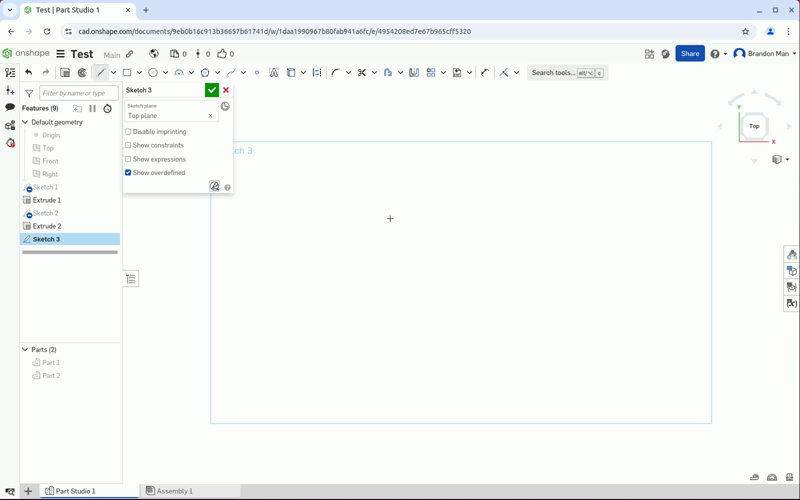
click(390, 218)
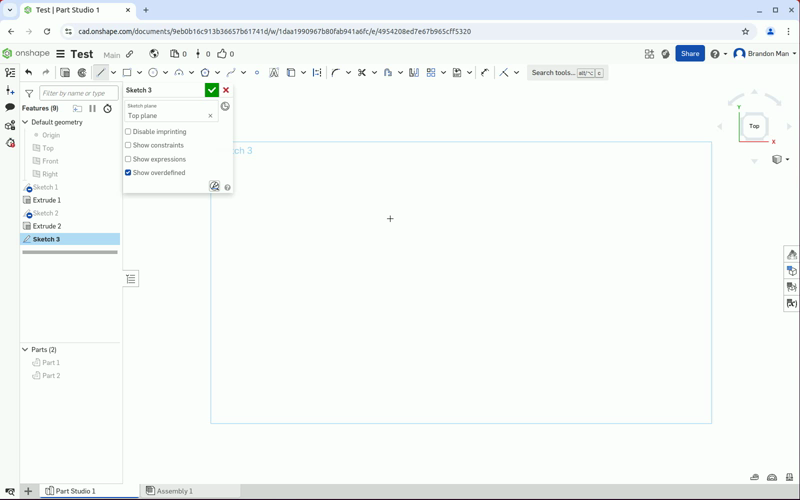
key_up(shift)
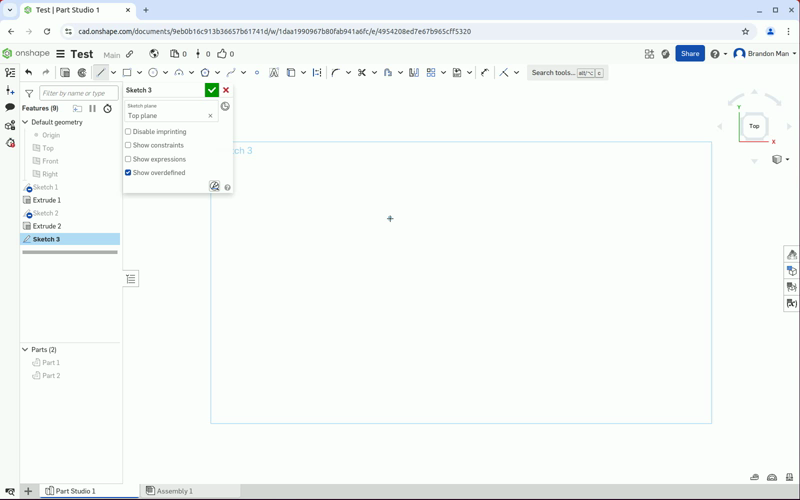
key_down(shift)
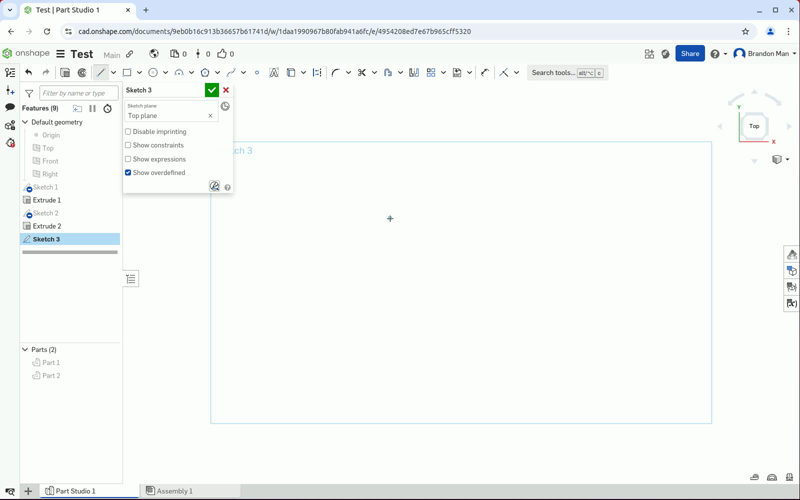
mouse_move(420, 218)
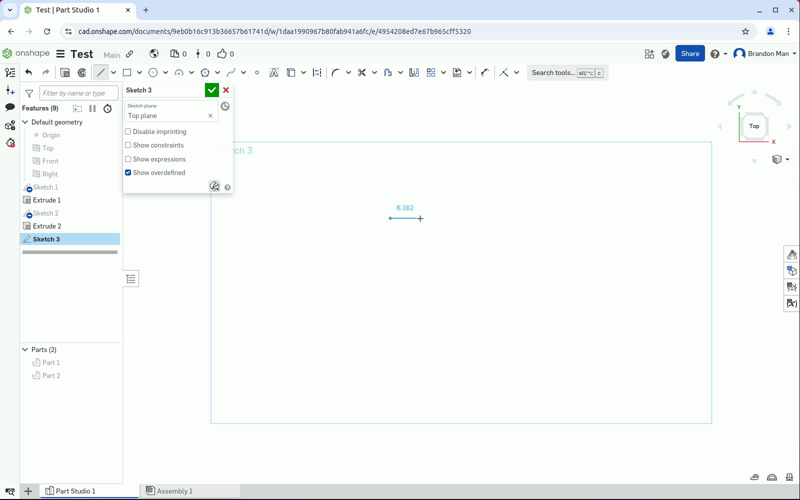
mouse_move(404, 218)
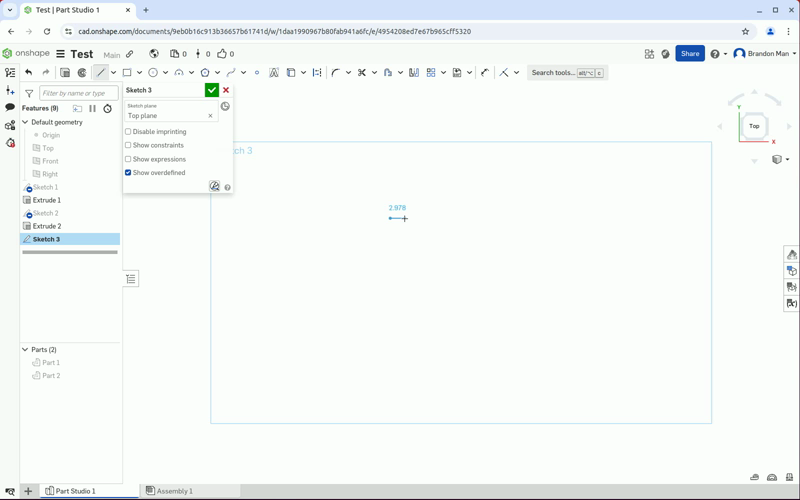
click(404, 218)
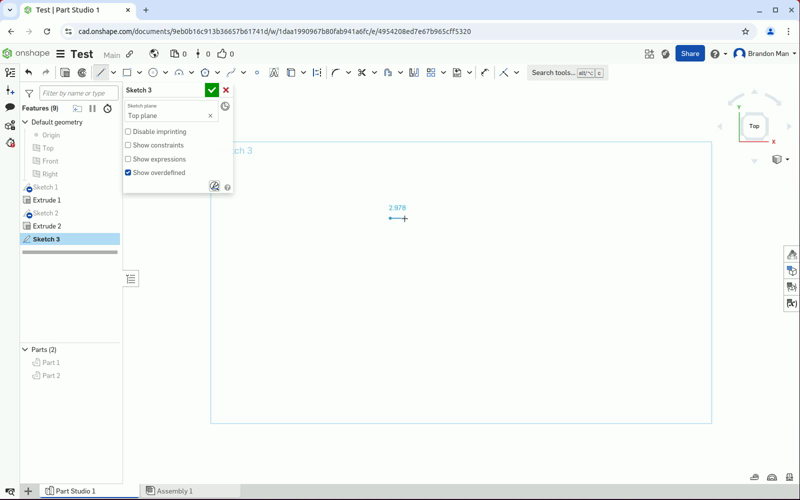
key_up(shift)
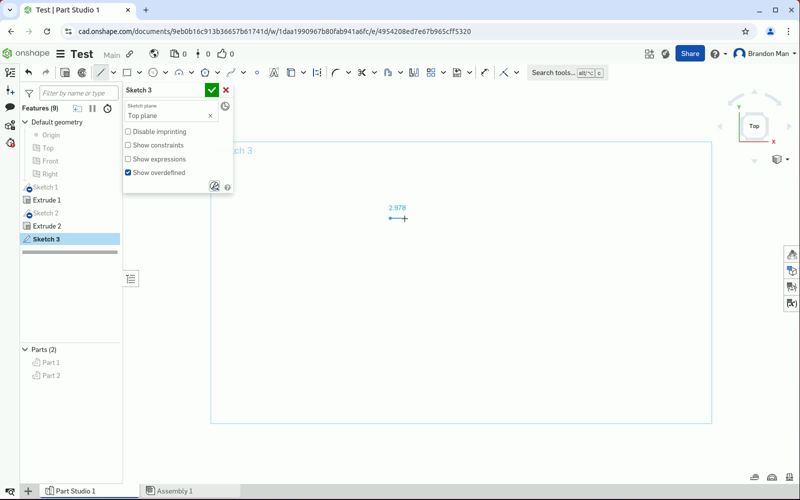
key_down(shift)
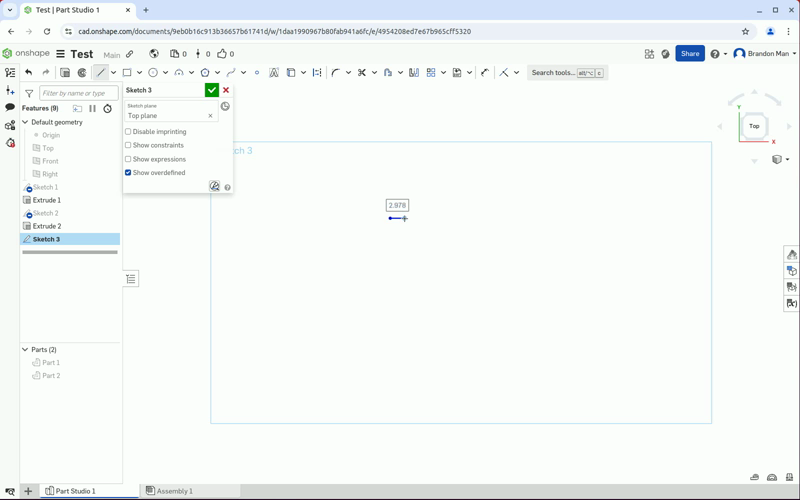
mouse_move(434, 218)
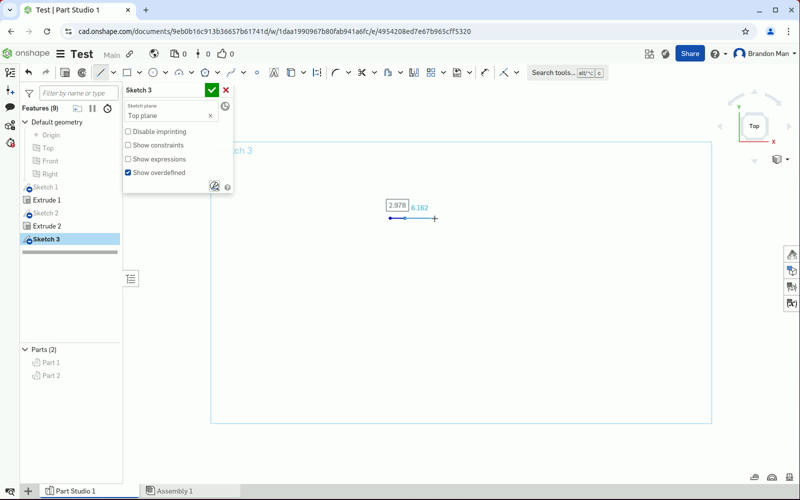
mouse_move(404, 195)
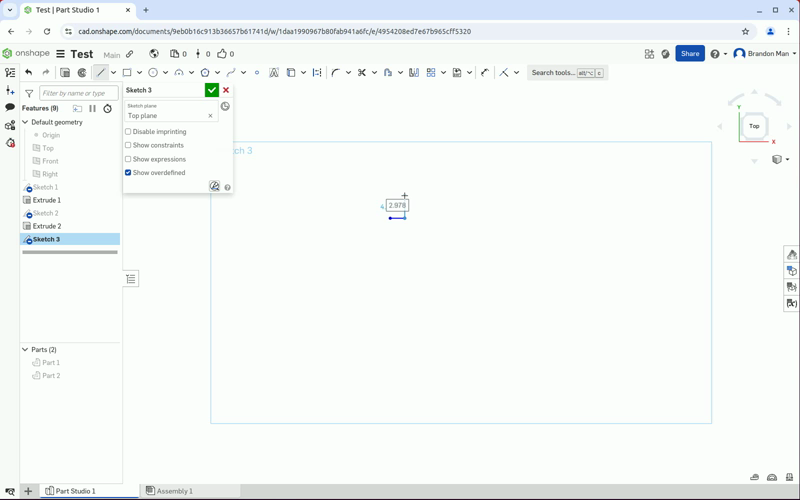
click(404, 195)
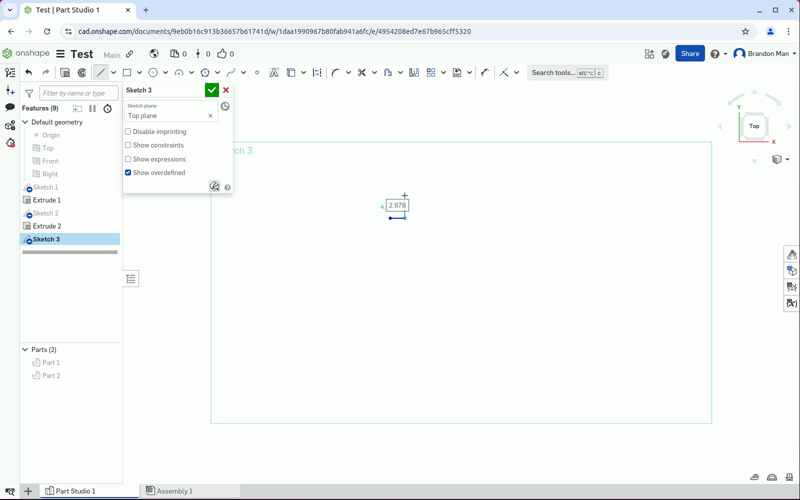
key_up(shift)
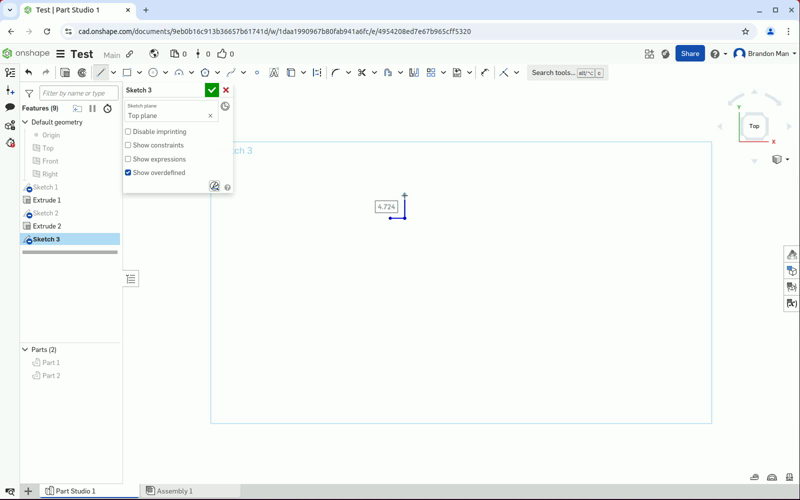
key_down(shift)
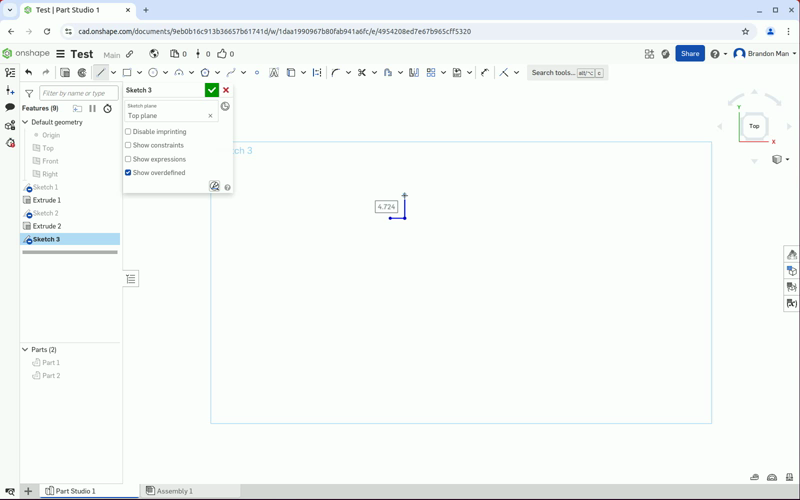
mouse_move(434, 195)
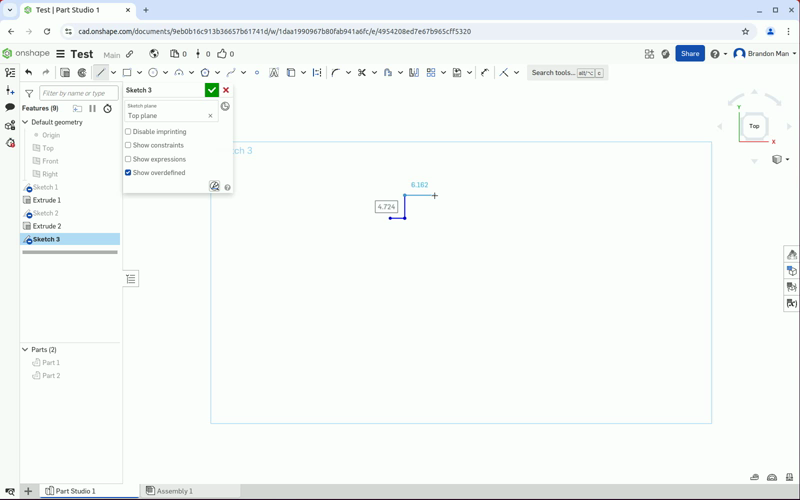
mouse_move(390, 195)
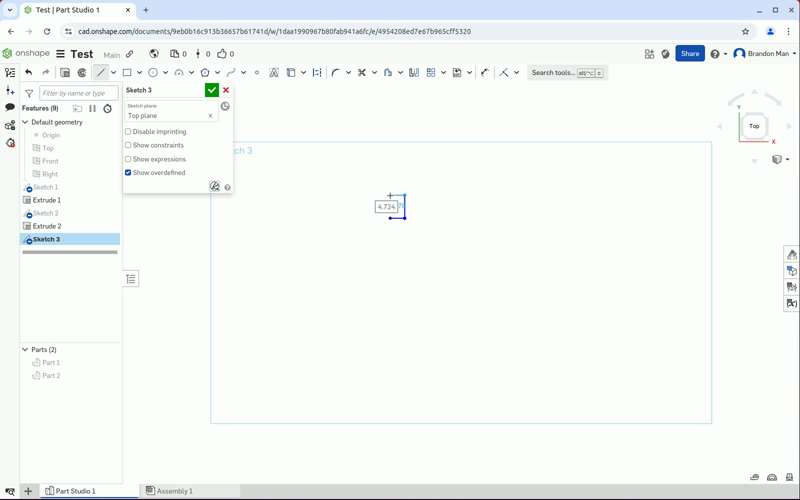
click(390, 195)
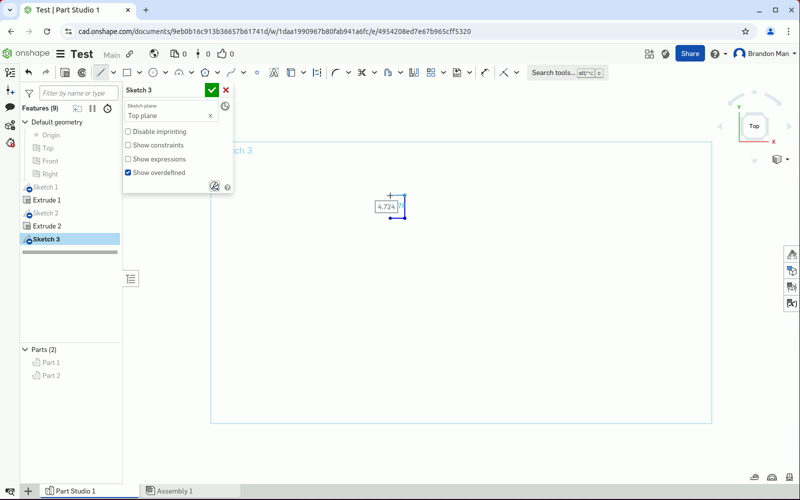
key_up(shift)
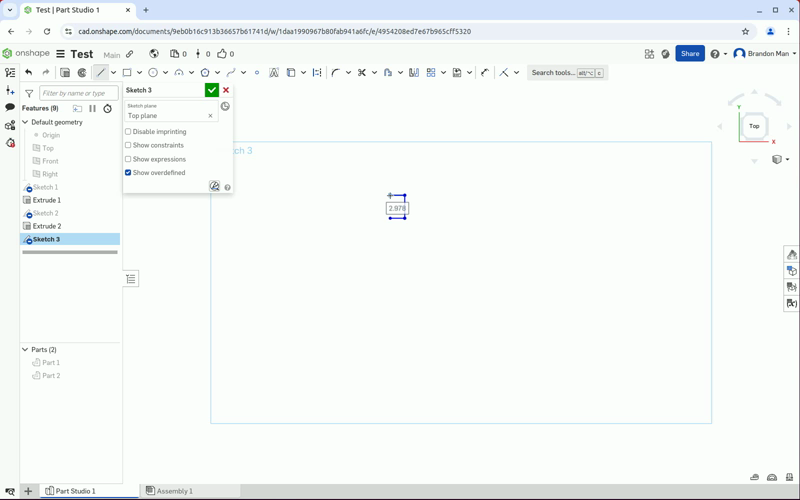
mouse_move(420, 195)
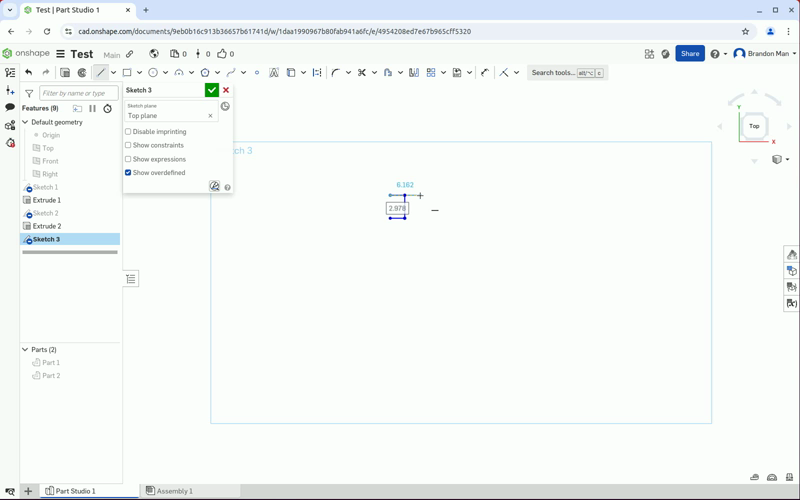
key_down(shift)
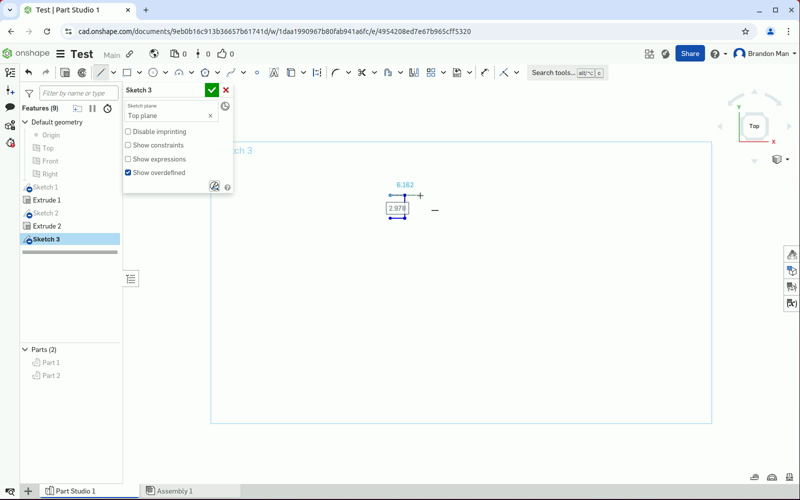
mouse_move(390, 218)
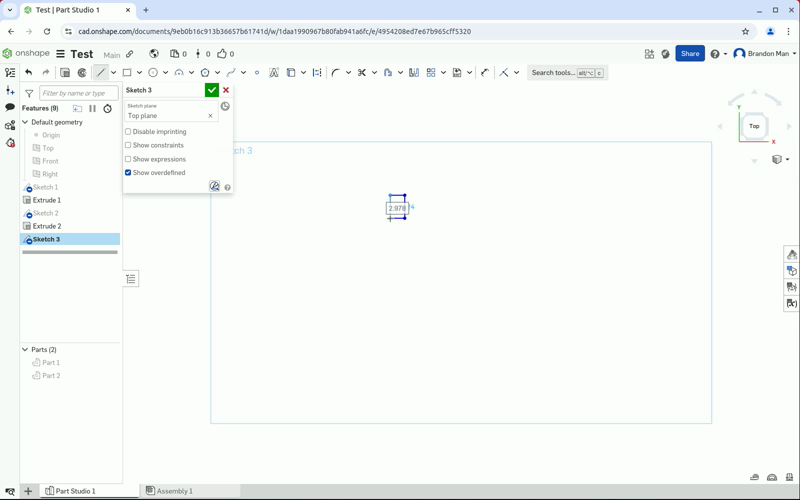
key_up(shift)
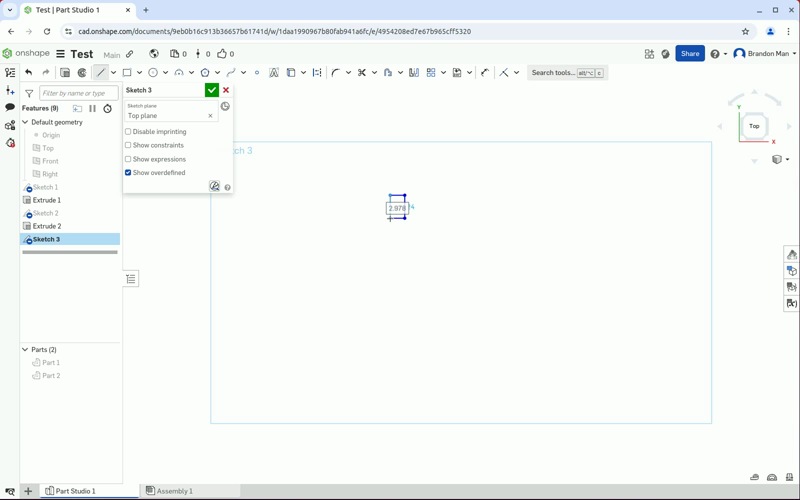
click(390, 218)
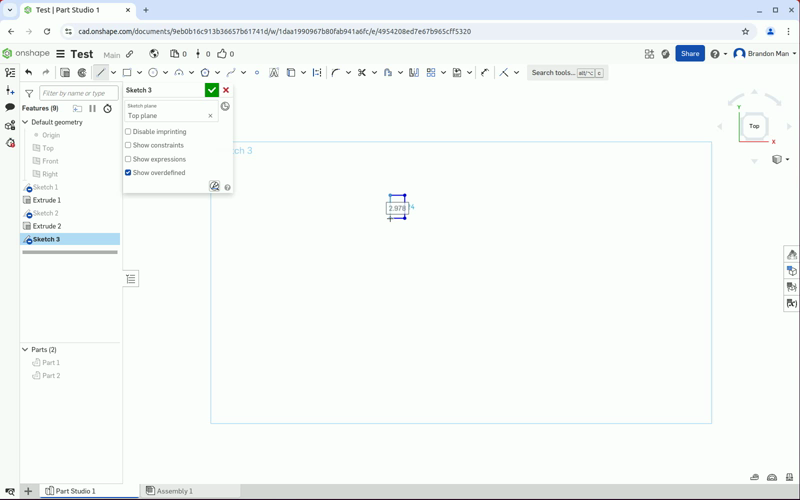
key(esc)
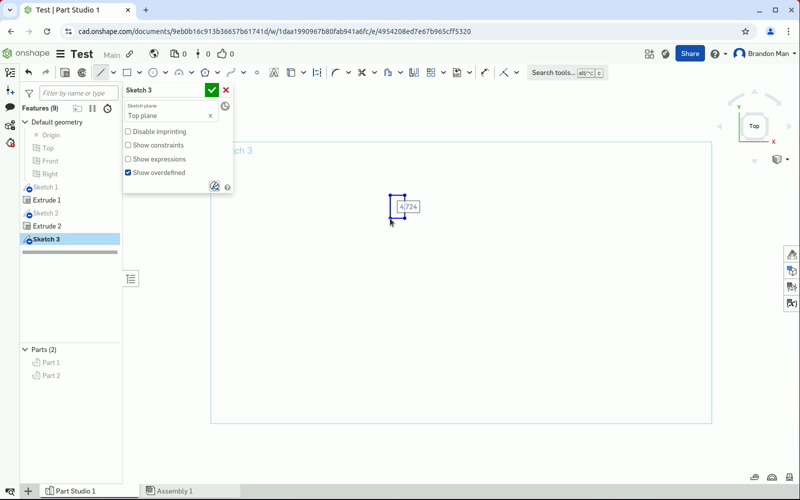
mouse_move(397, 203)
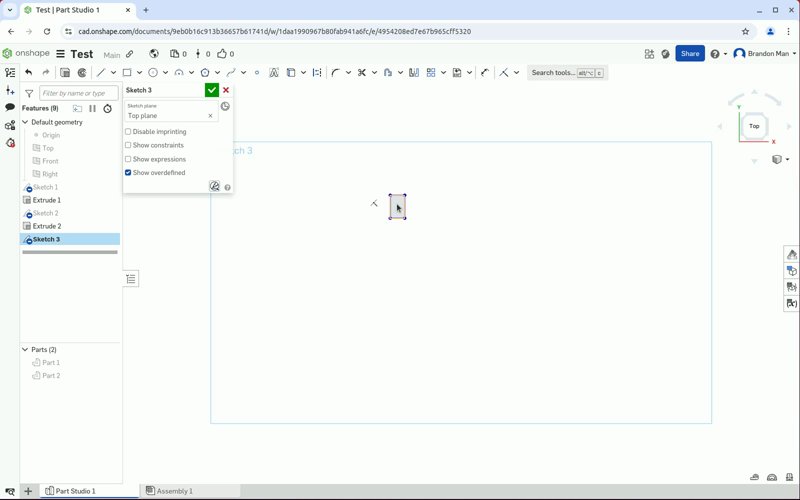
scroll(6)
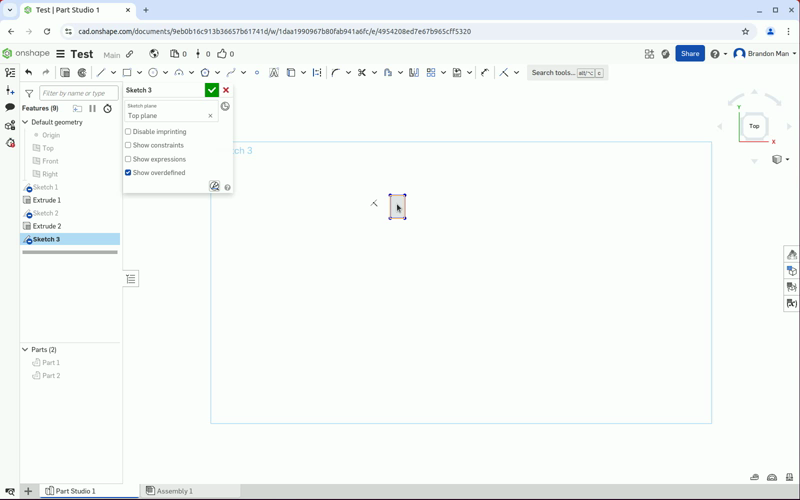
scroll(6)
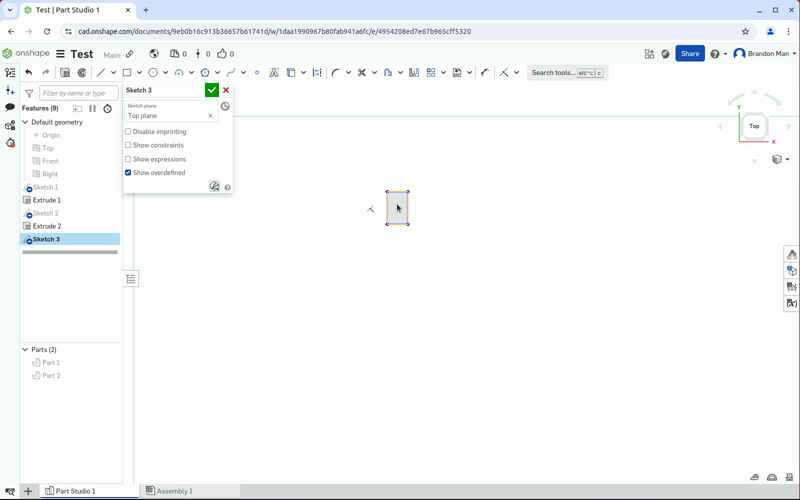
scroll(6)
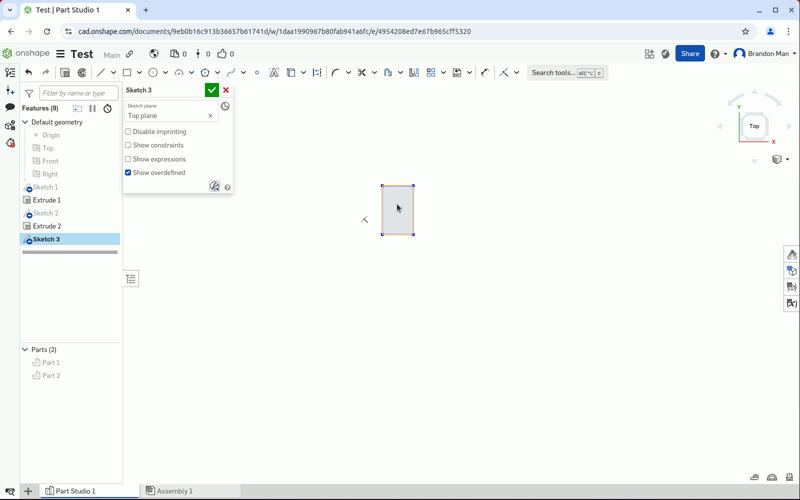
scroll(6)
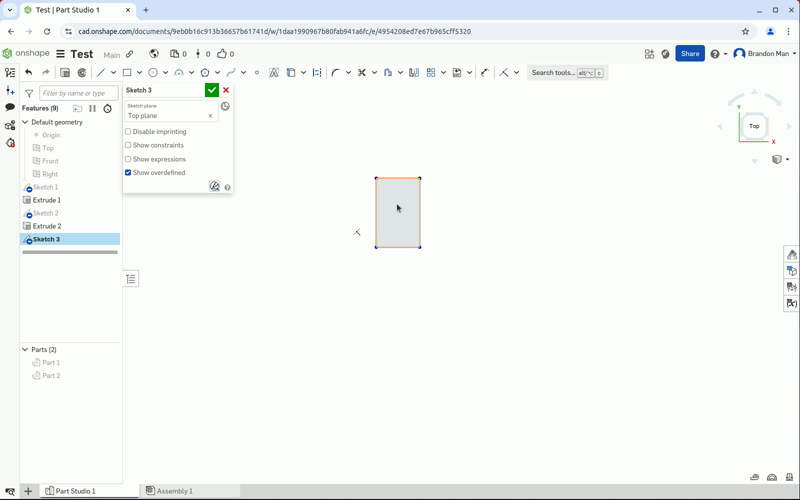
scroll(6)
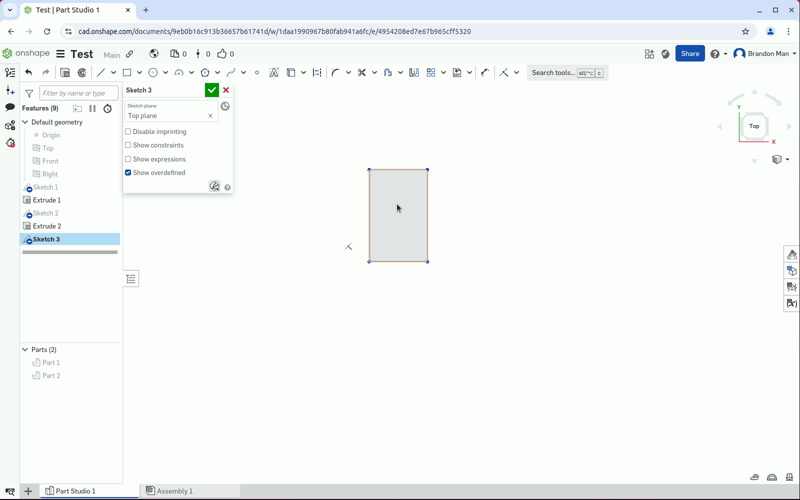
scroll(6)
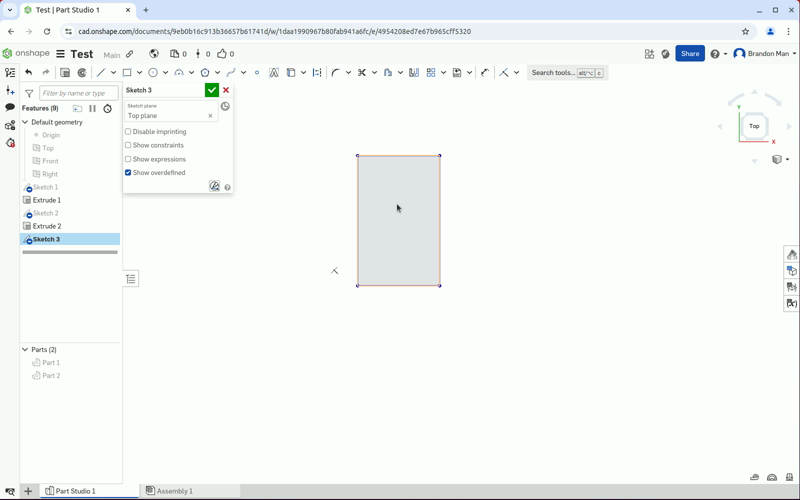
scroll(6)
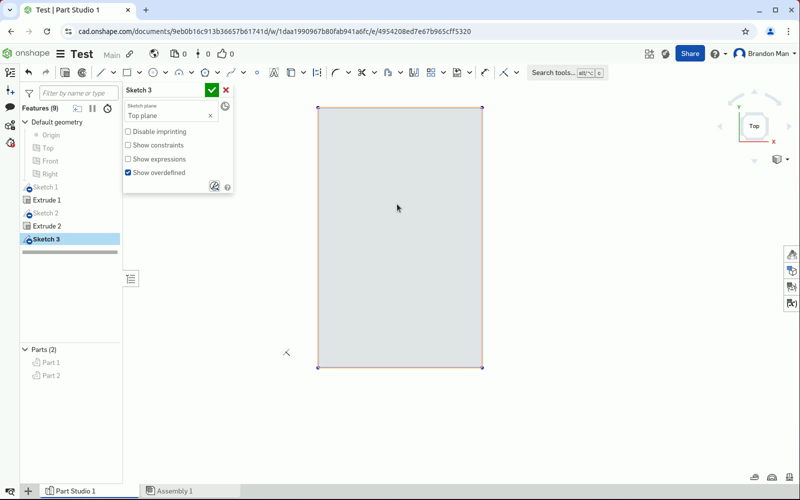
click(397, 203)
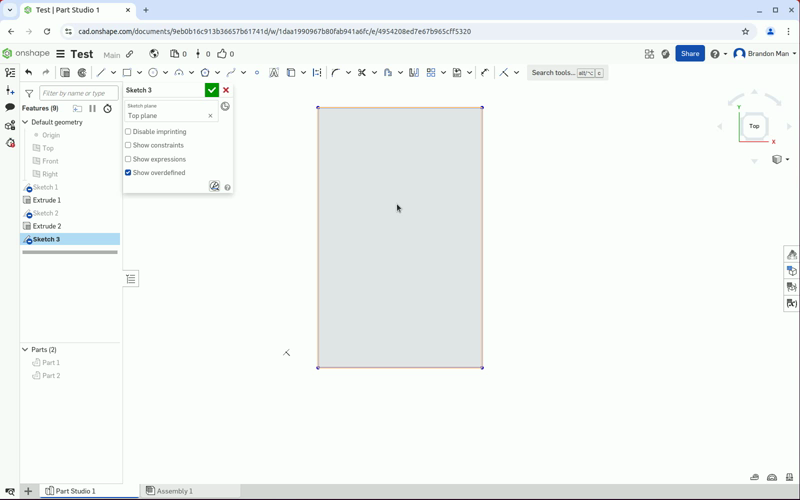
scroll(-6)
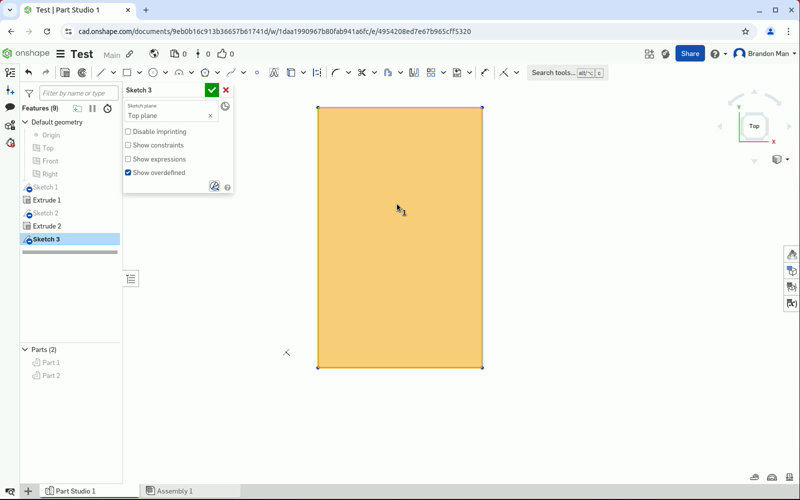
scroll(-6)
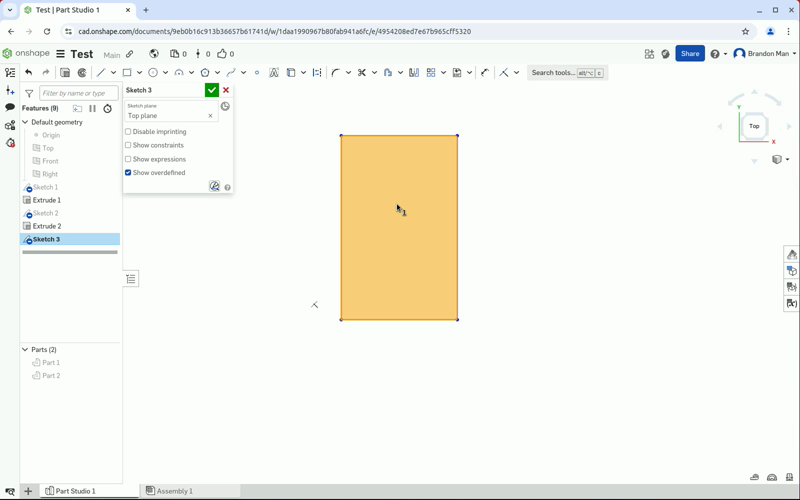
scroll(-6)
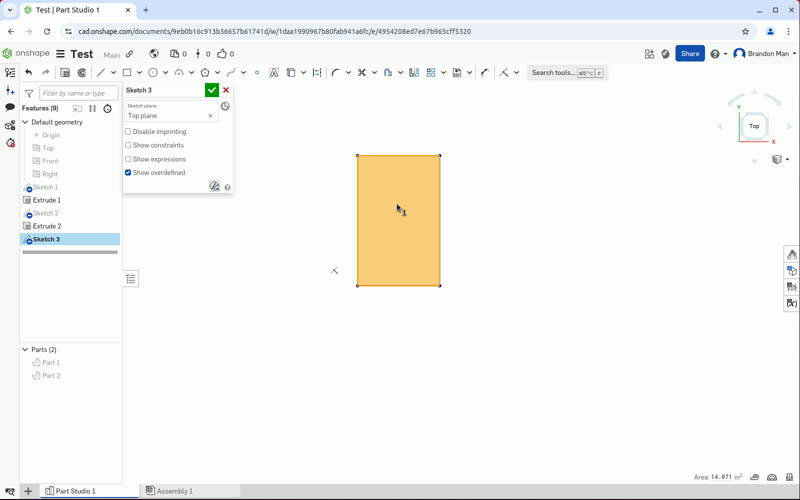
scroll(-6)
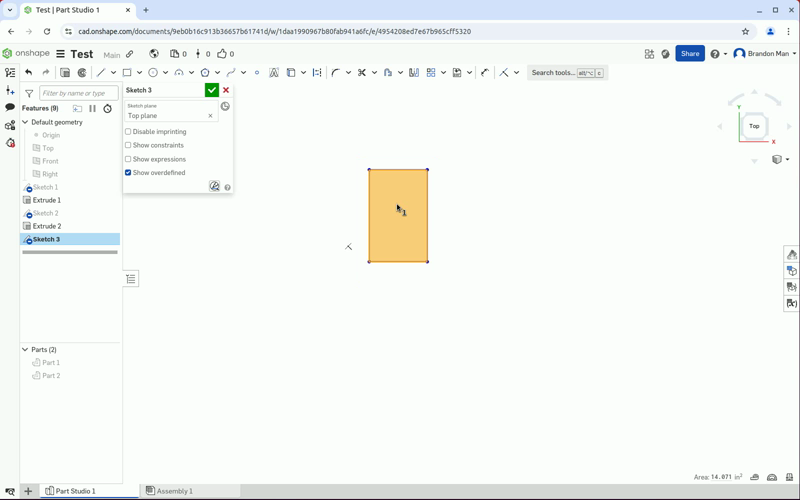
scroll(-6)
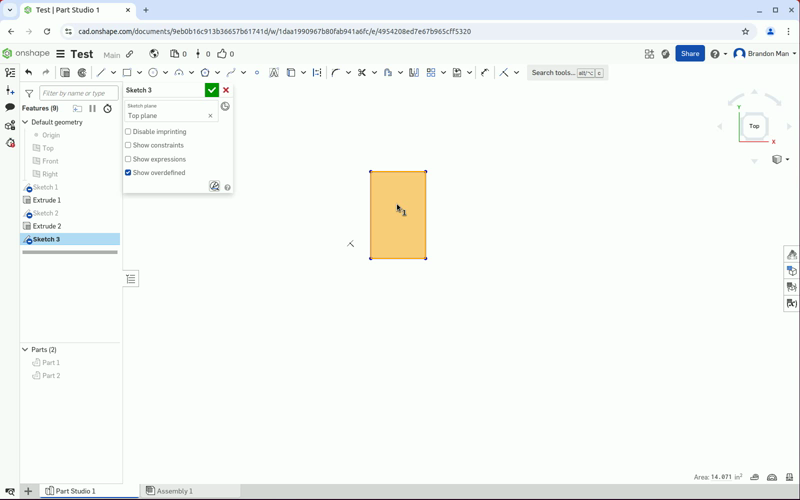
scroll(-6)
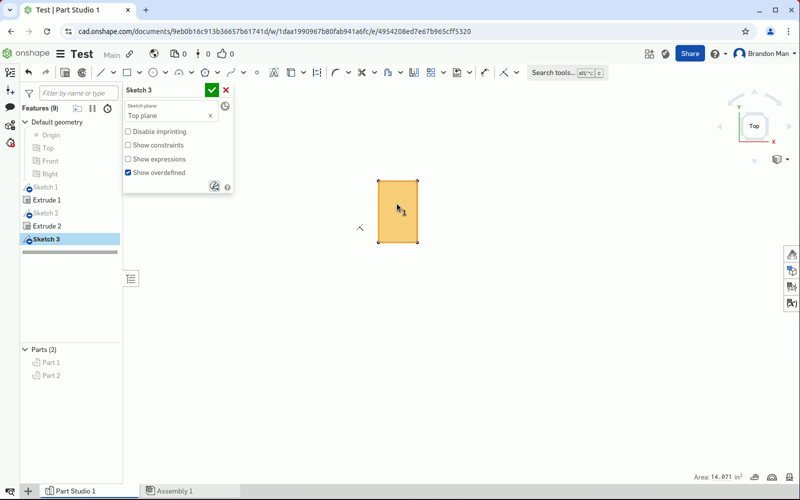
scroll(-6)
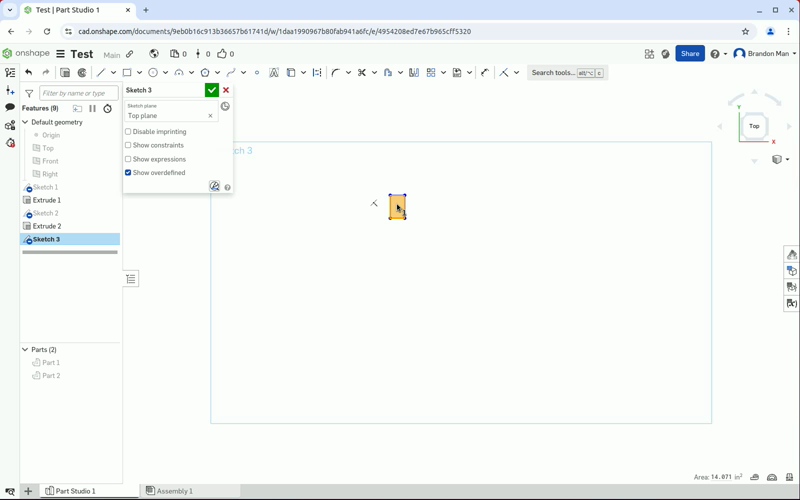
mouse_move(73, 352)
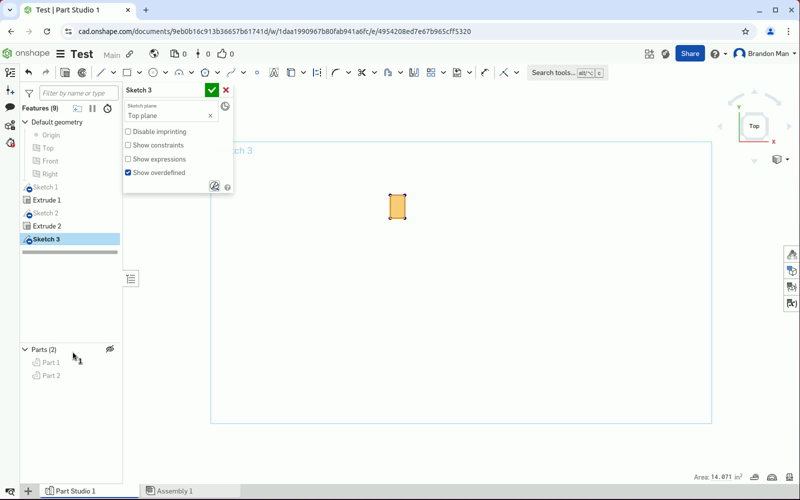
key(shift+y)
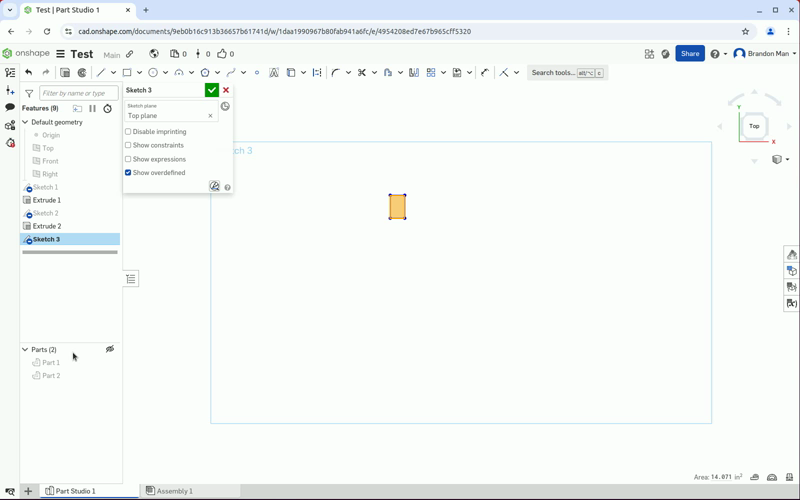
key(shift+e)
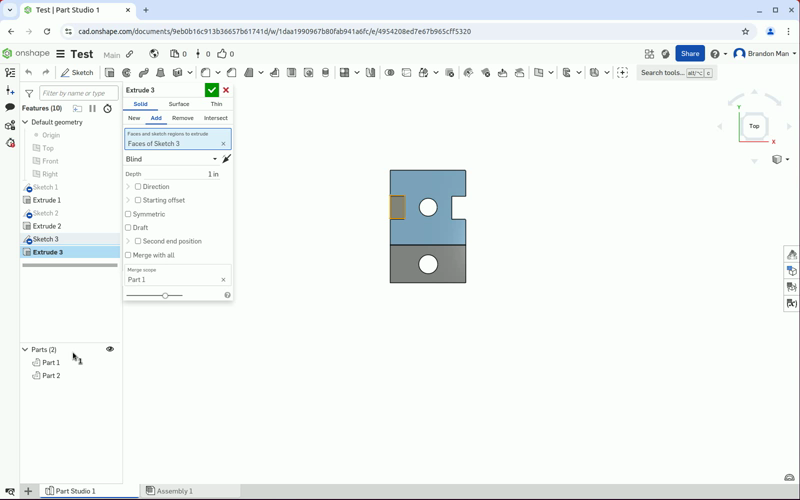
mouse_move(143, 106)
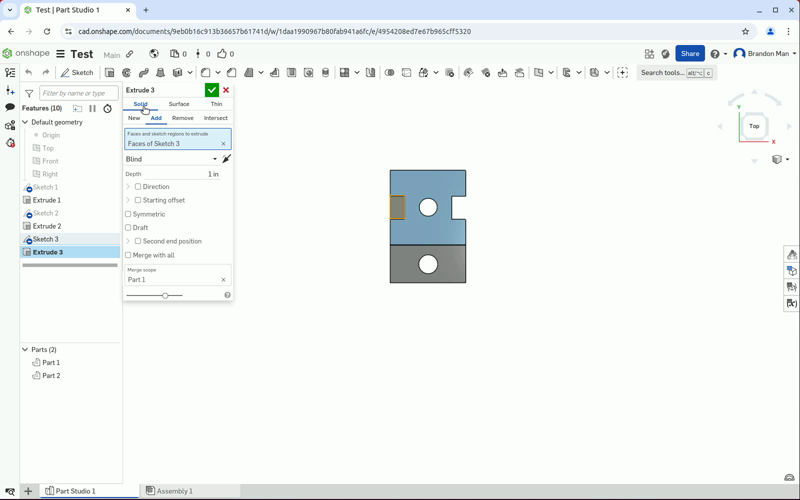
click(143, 106)
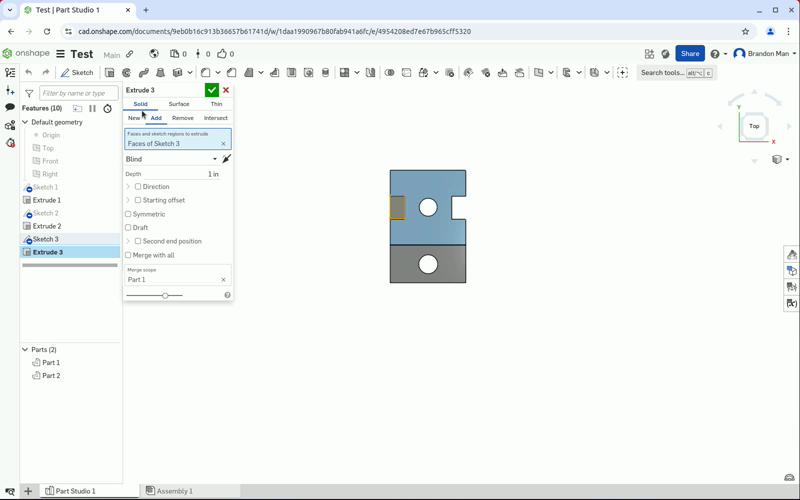
mouse_move(137, 120)
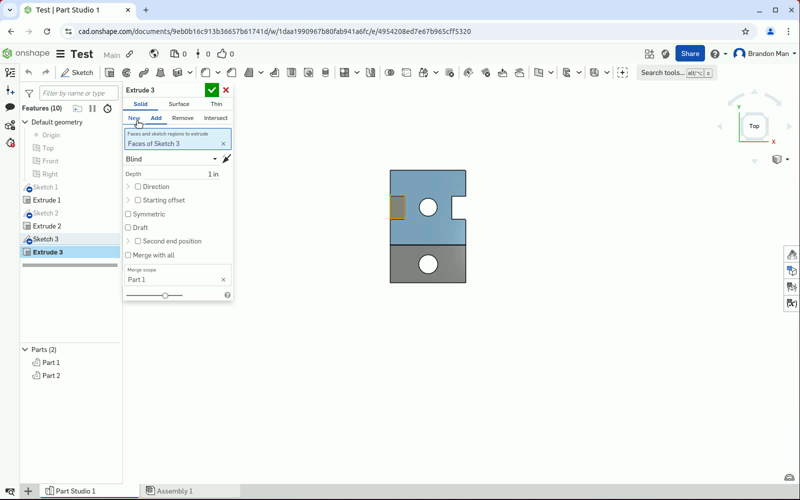
click(137, 120)
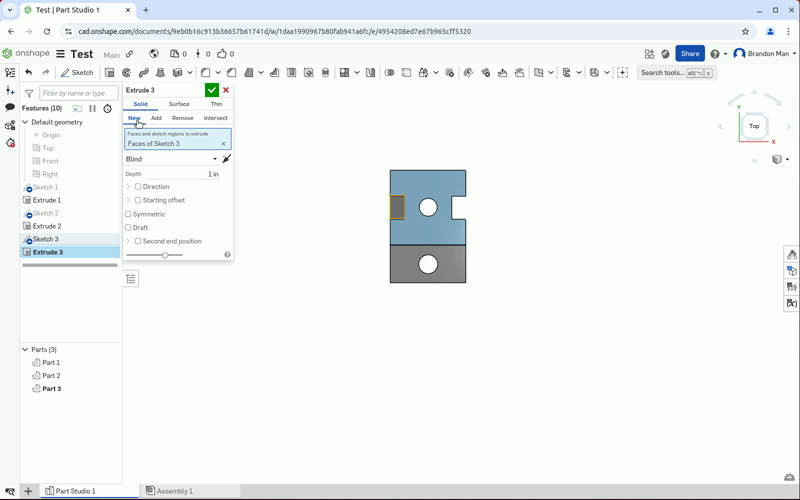
key(tab, 4)
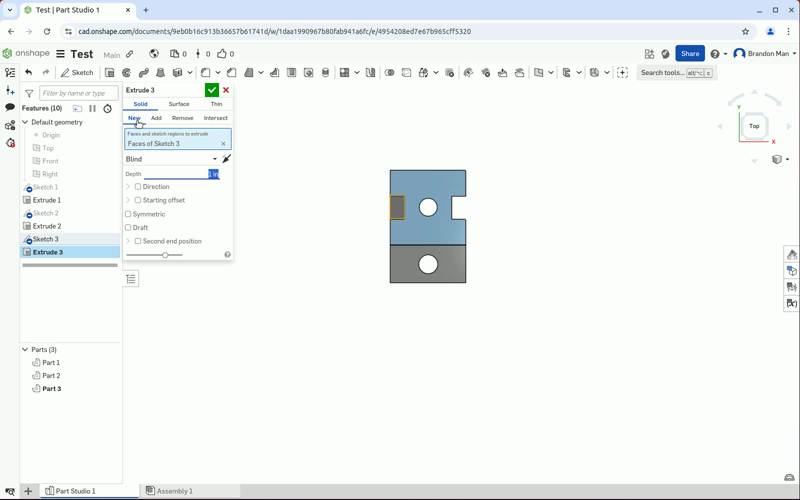
text(7.703)
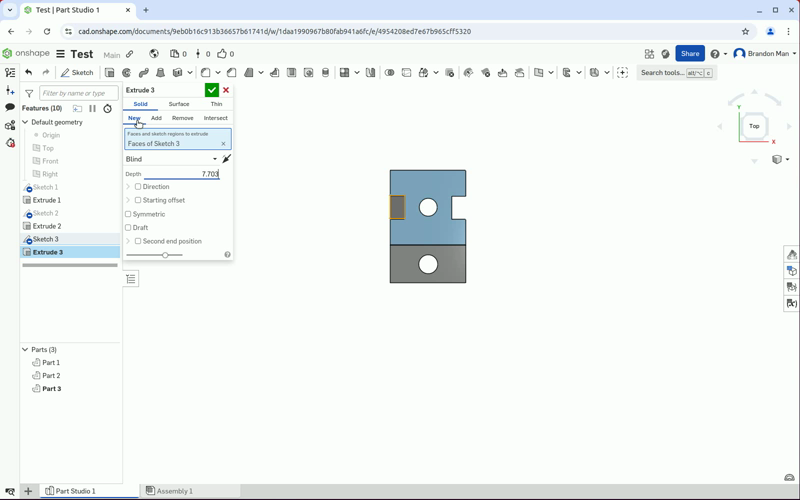
key(enter)
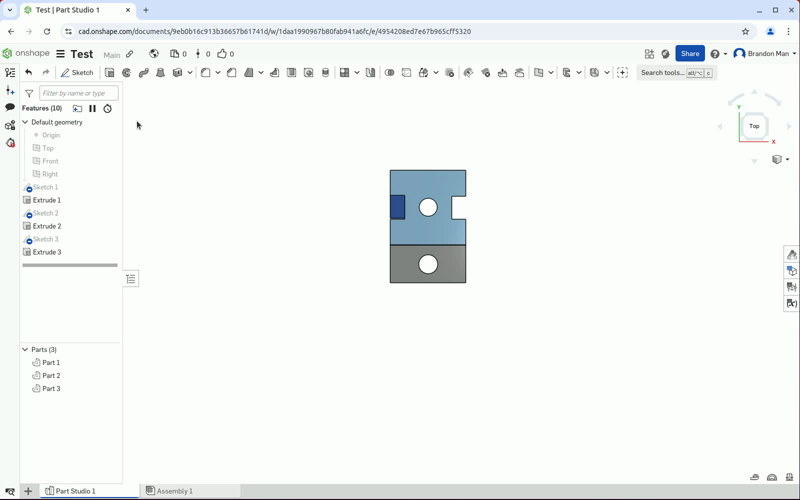
key(shift+h)
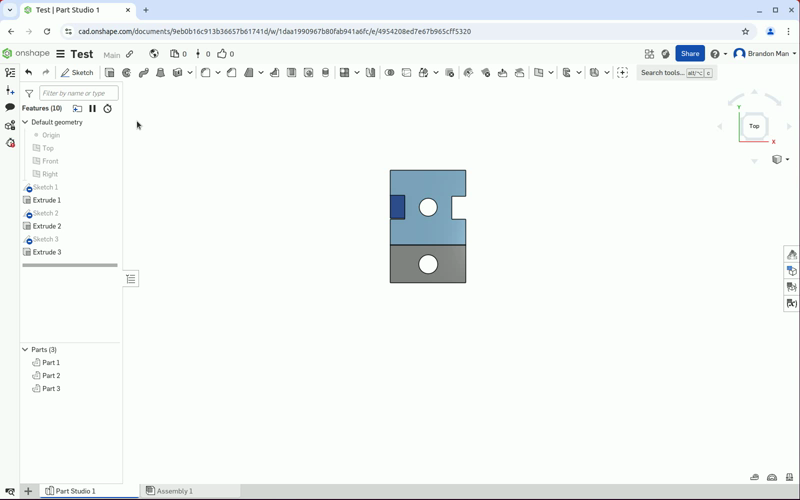
key(shift+h)
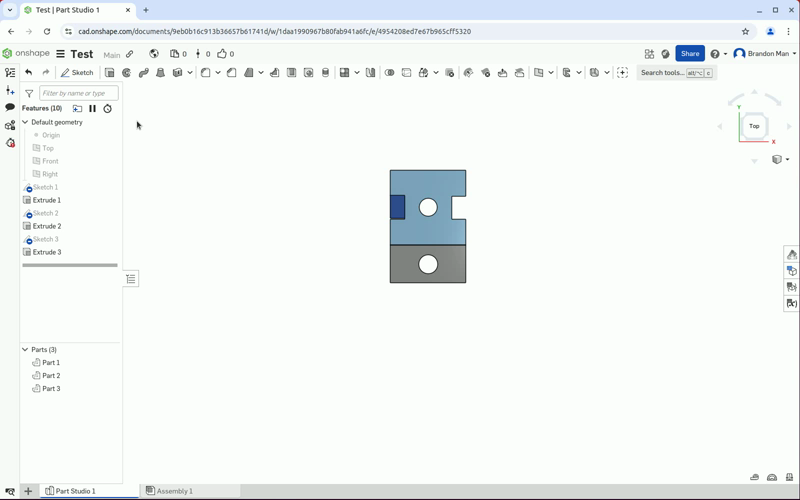
mouse_move(73, 189)
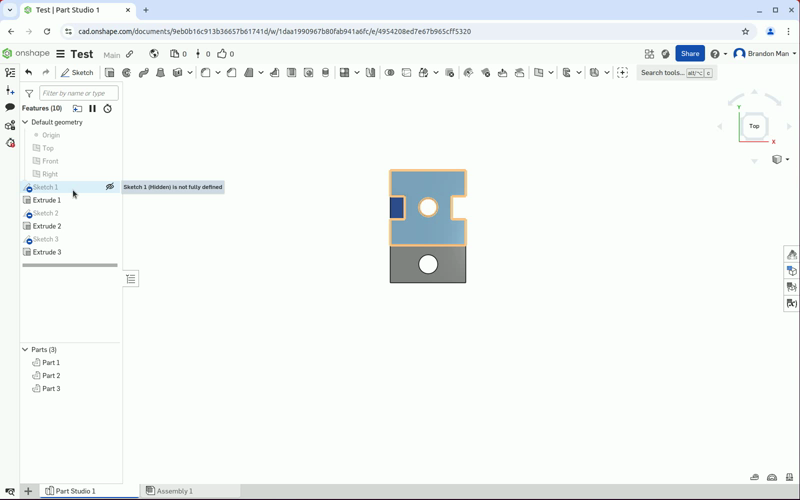
click(73, 189)
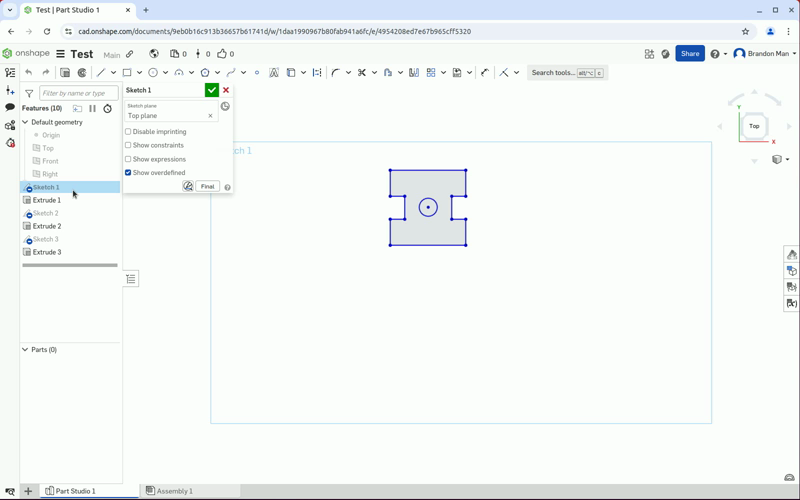
mouse_move(229, 92)
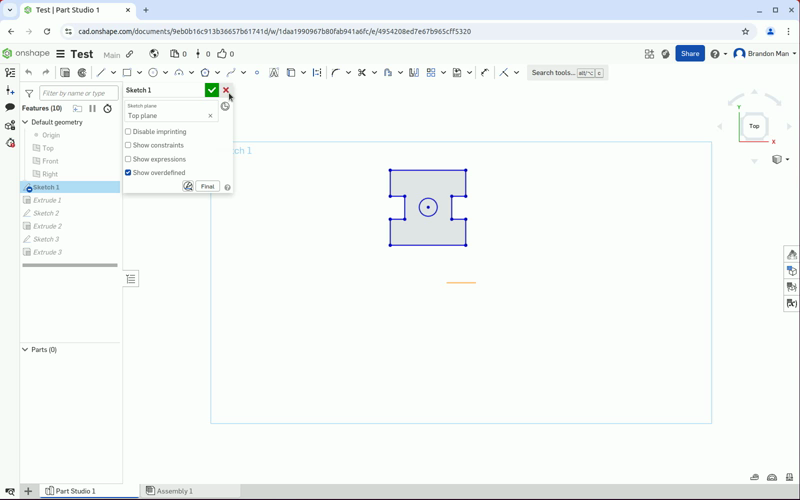
click(229, 92)
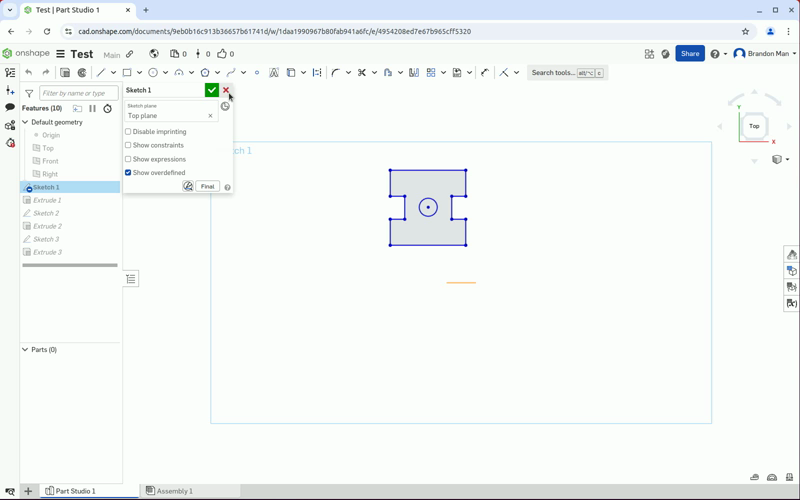
key(shift+s)
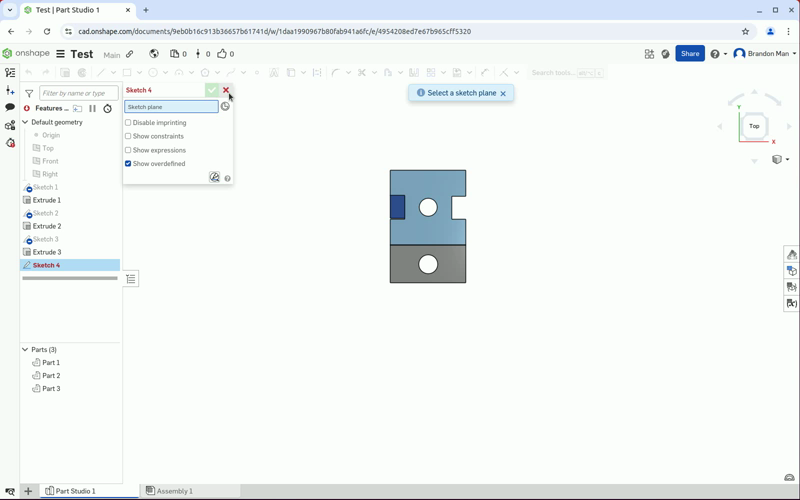
mouse_move(73, 150)
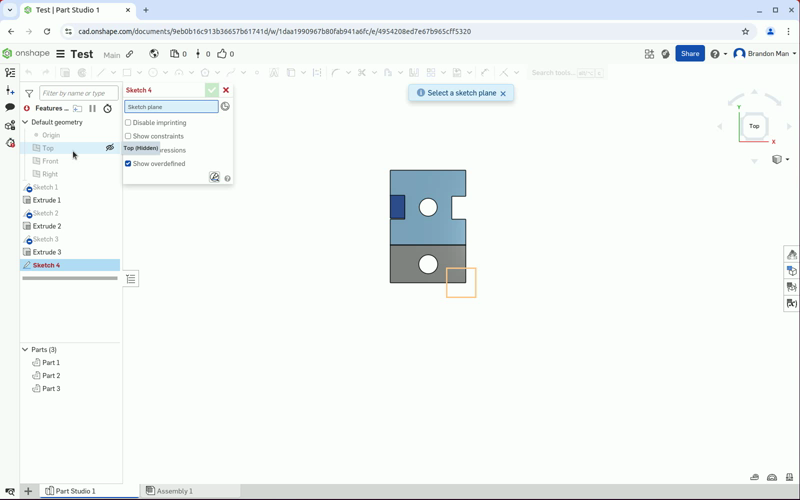
click(73, 150)
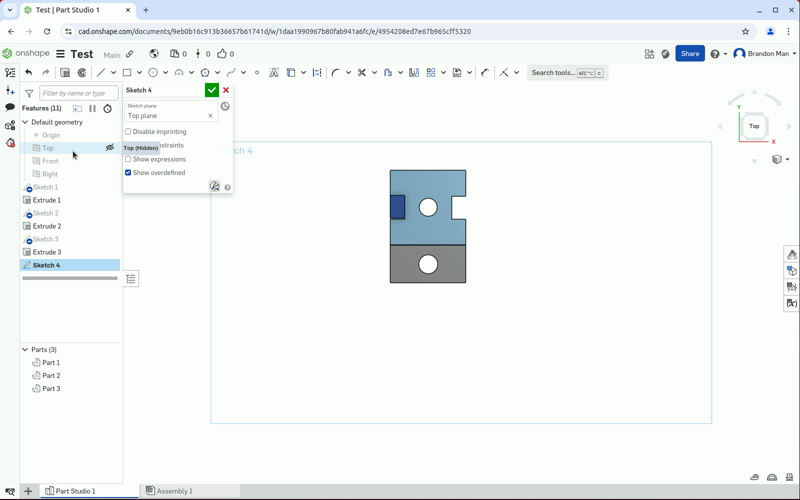
mouse_move(73, 352)
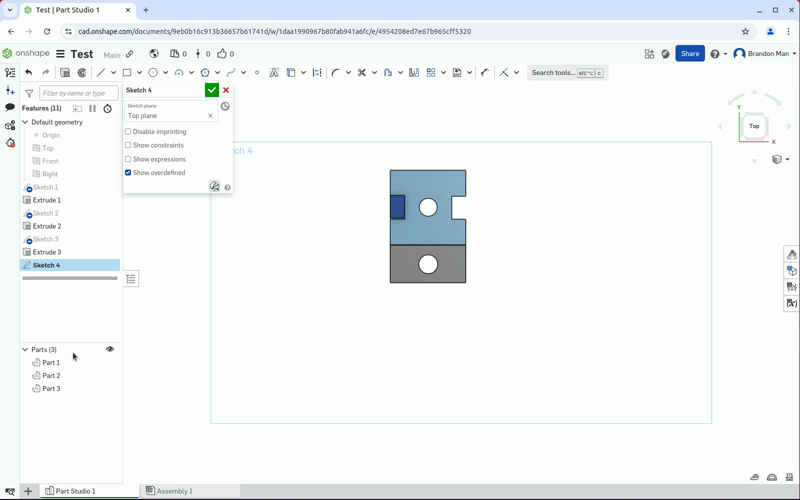
key(y)
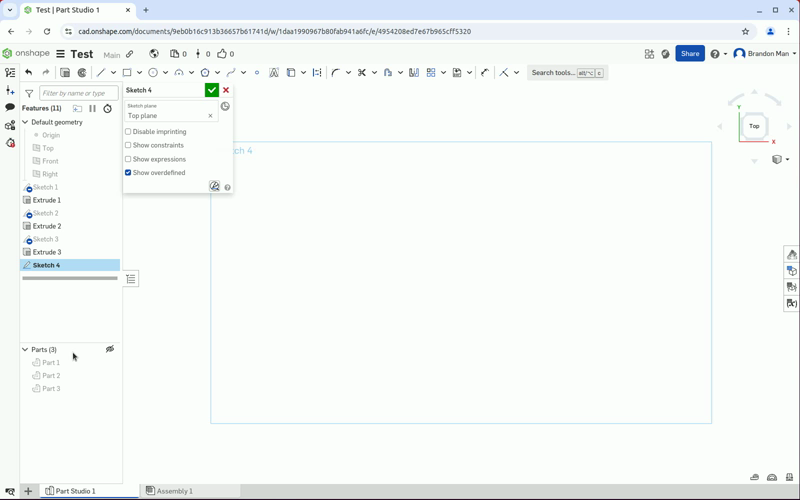
key(l)
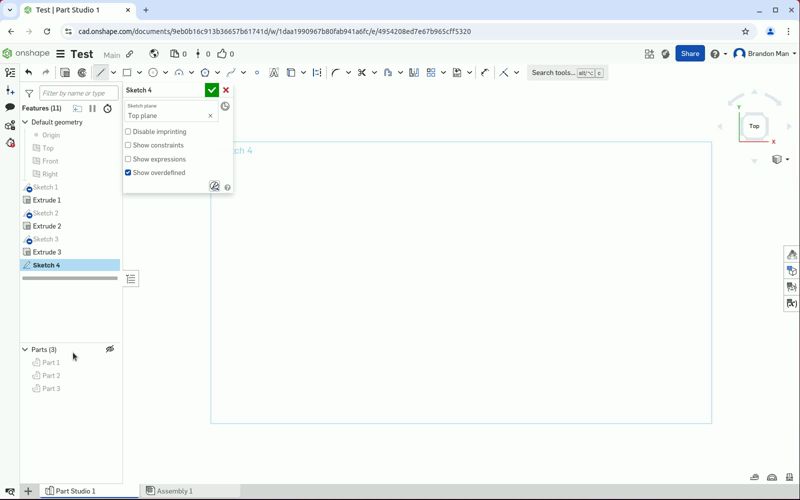
key_down(shift)
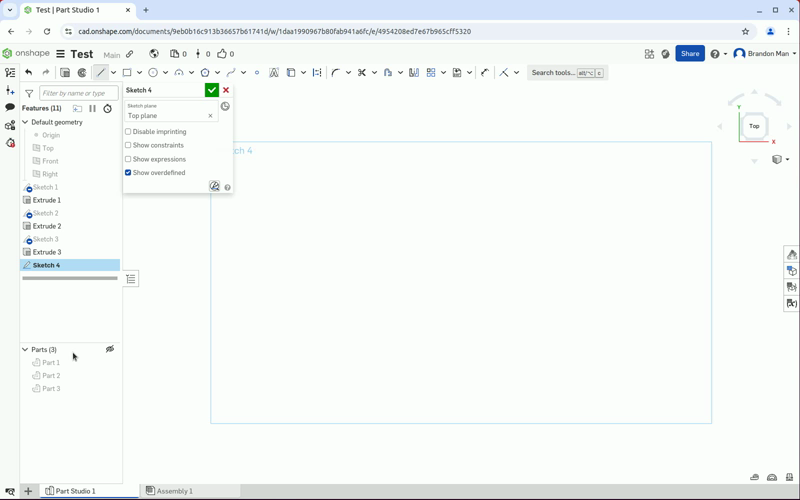
mouse_move(451, 218)
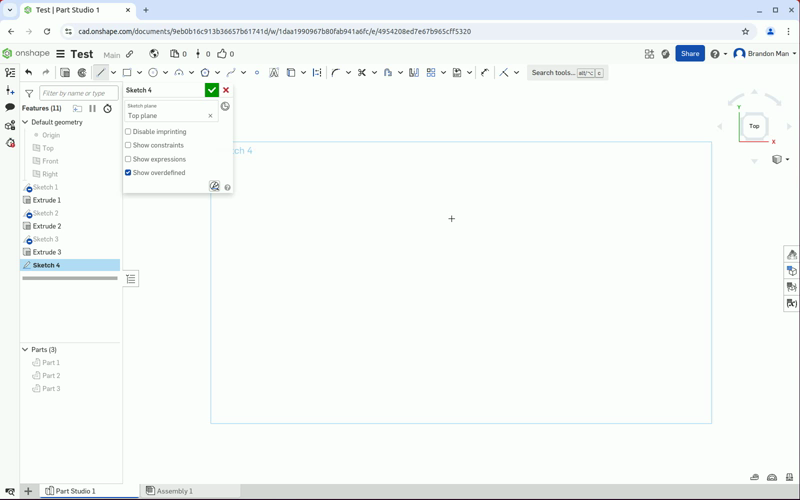
click(451, 218)
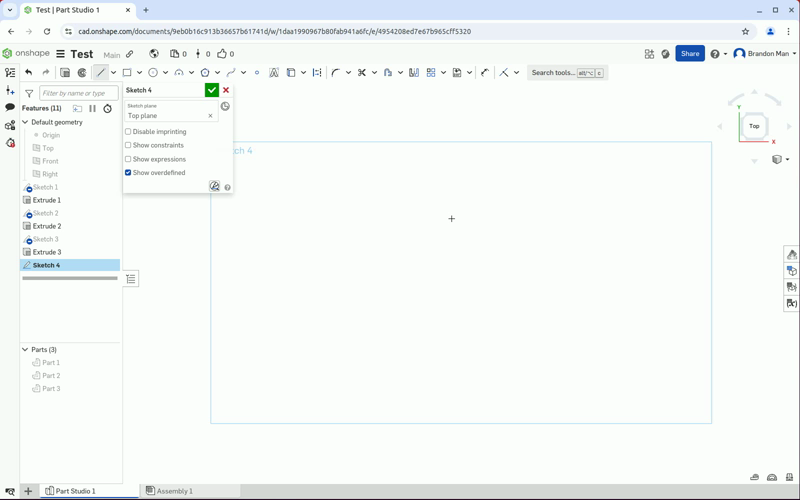
key_up(shift)
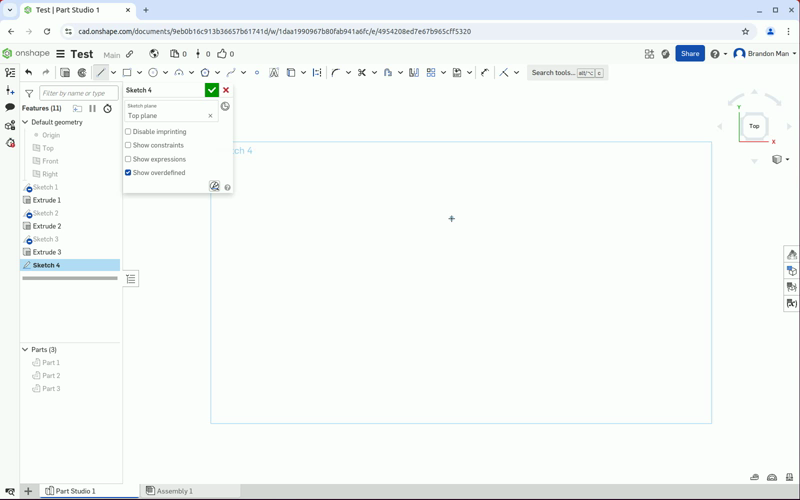
key_down(shift)
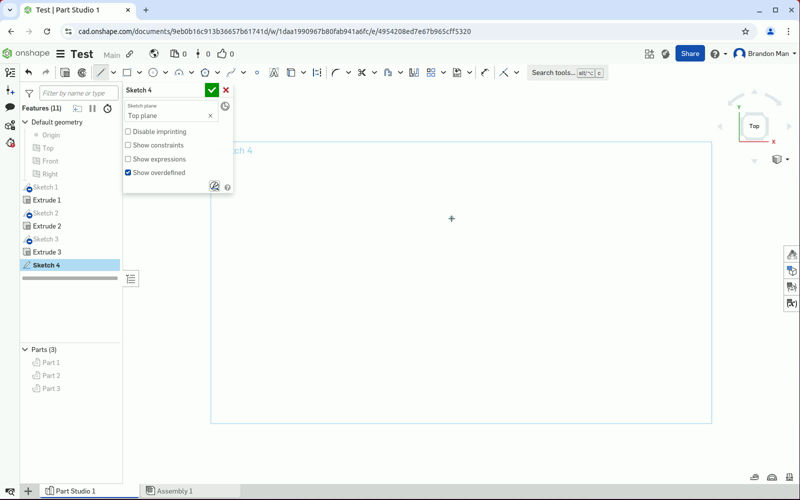
mouse_move(481, 218)
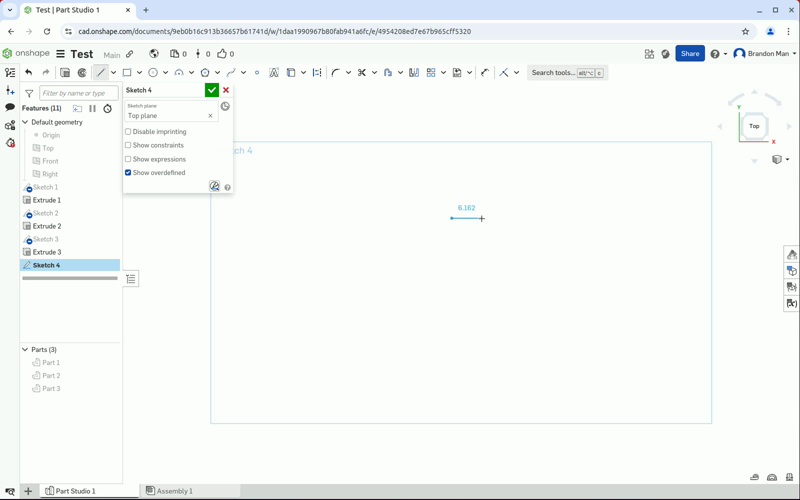
mouse_move(466, 218)
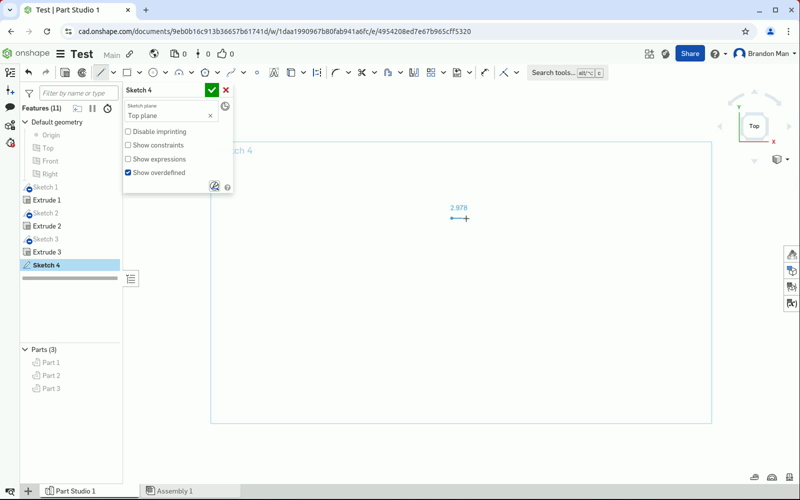
click(466, 218)
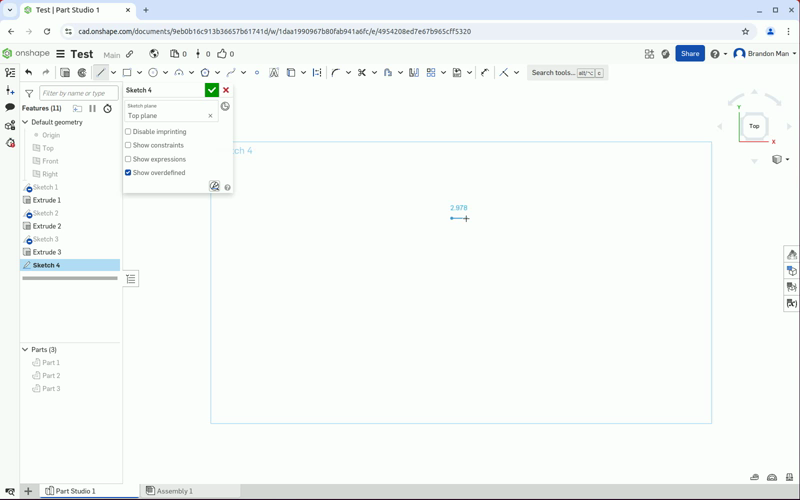
key_up(shift)
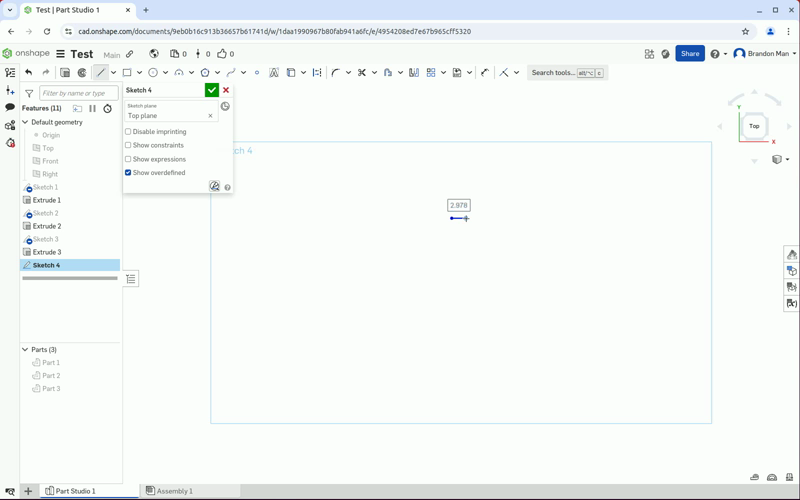
key_down(shift)
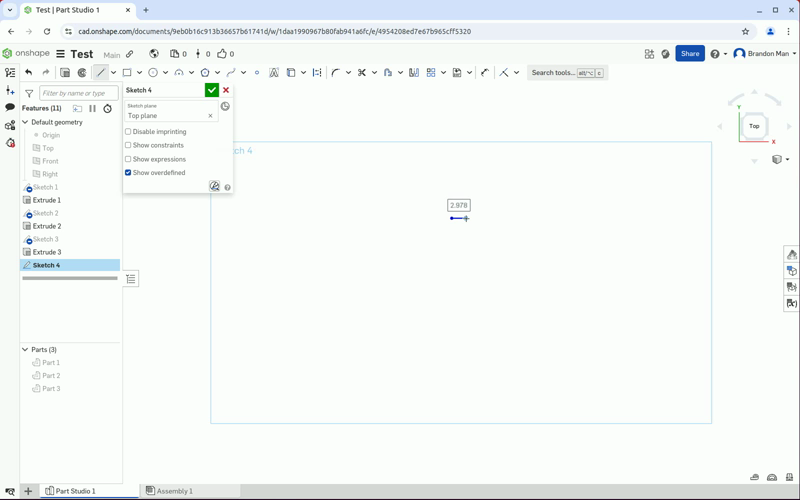
mouse_move(496, 218)
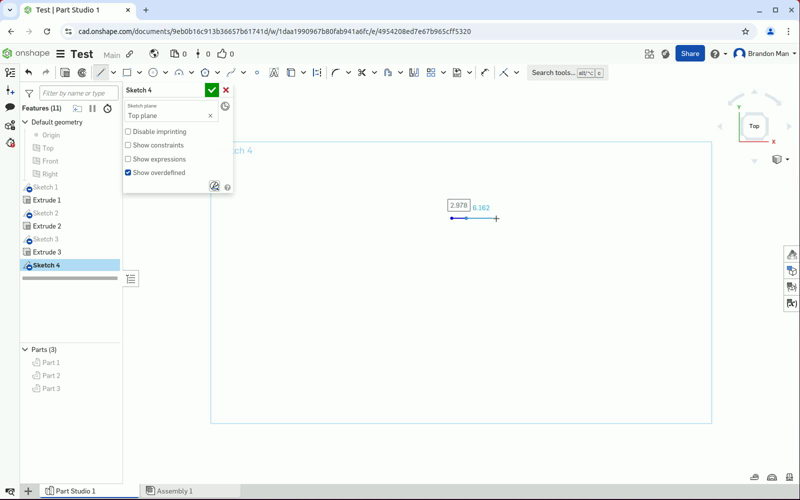
mouse_move(466, 195)
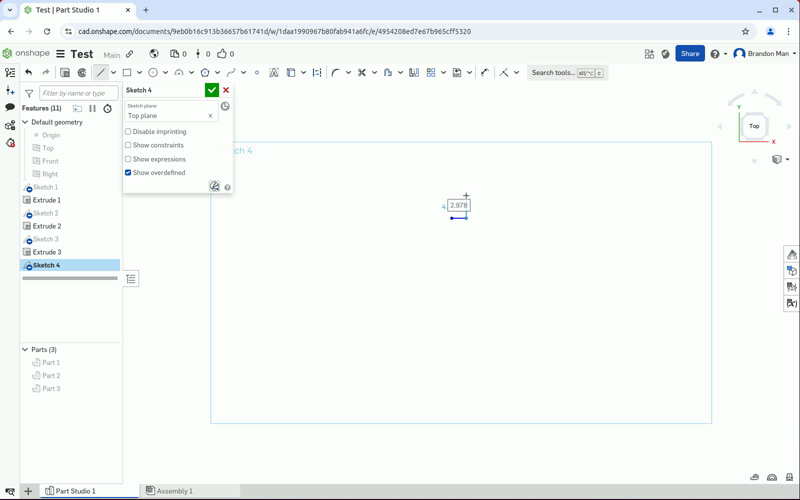
click(466, 195)
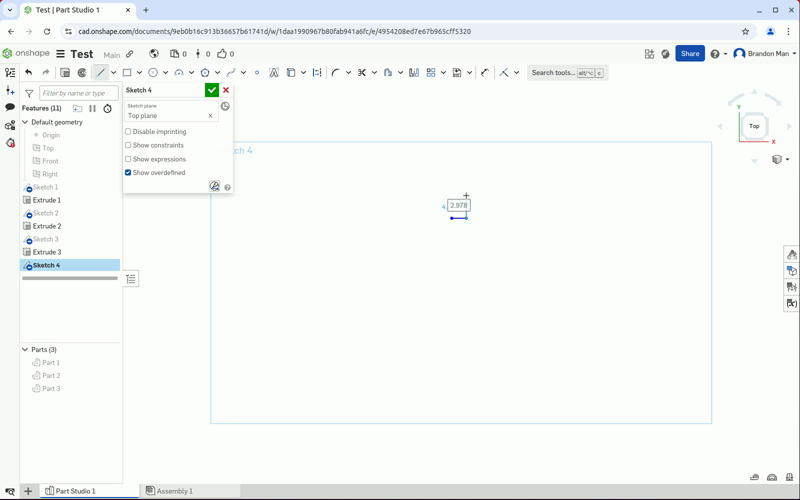
key_up(shift)
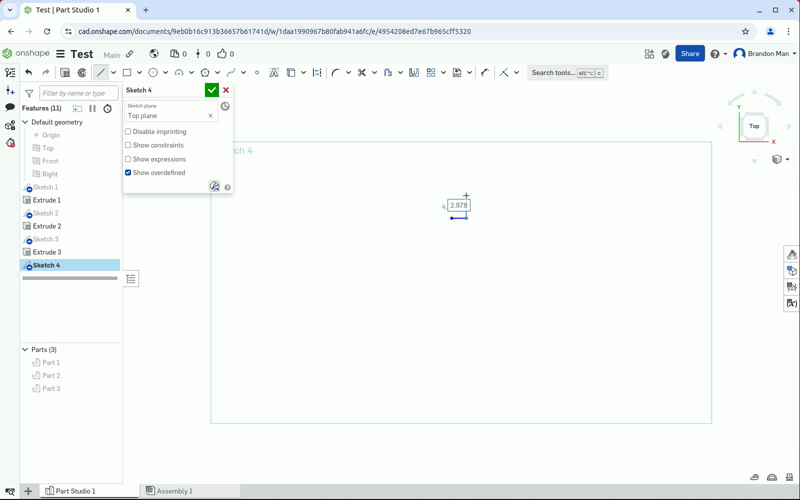
key_down(shift)
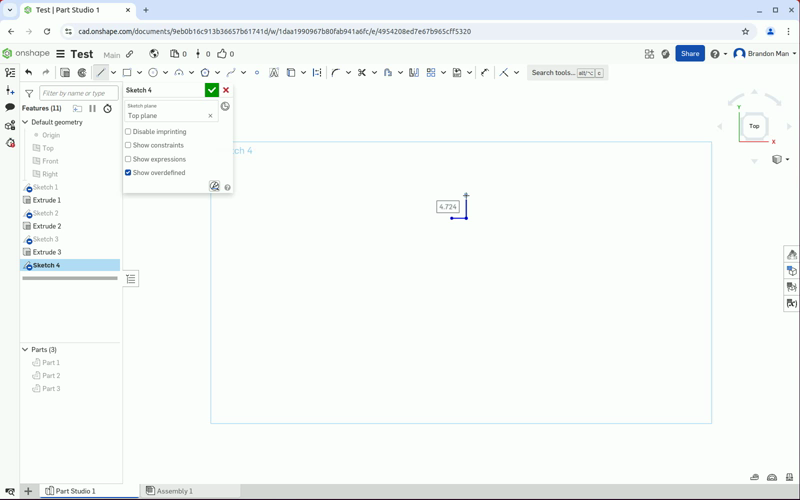
mouse_move(496, 195)
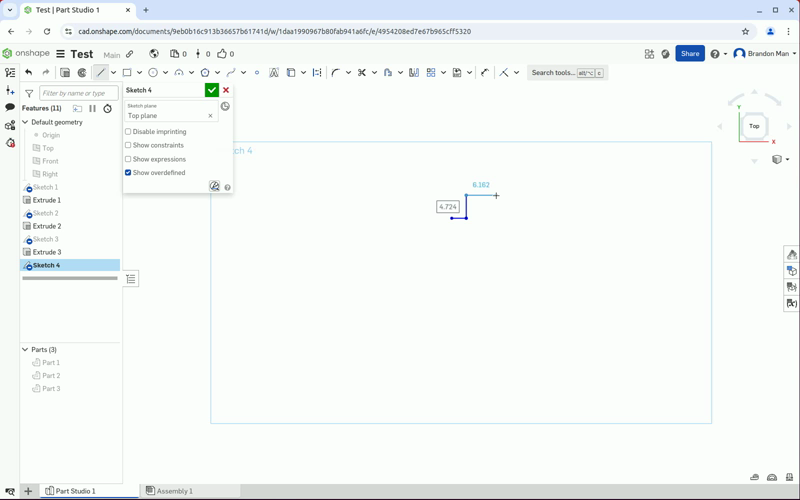
mouse_move(451, 195)
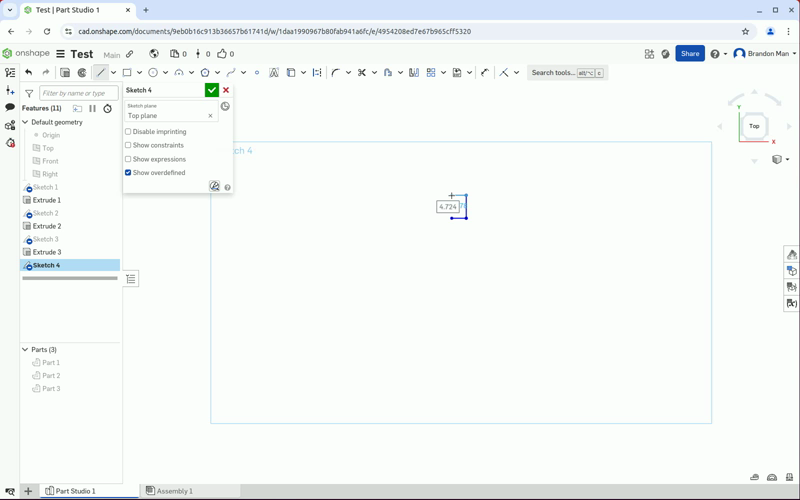
click(451, 195)
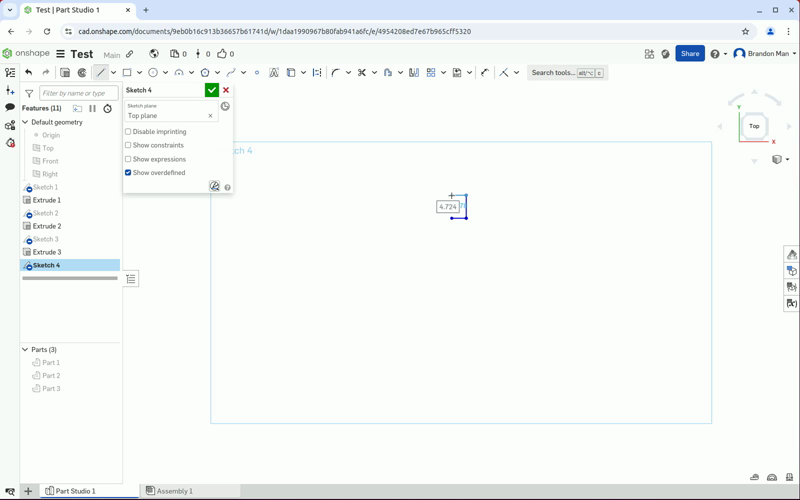
key_up(shift)
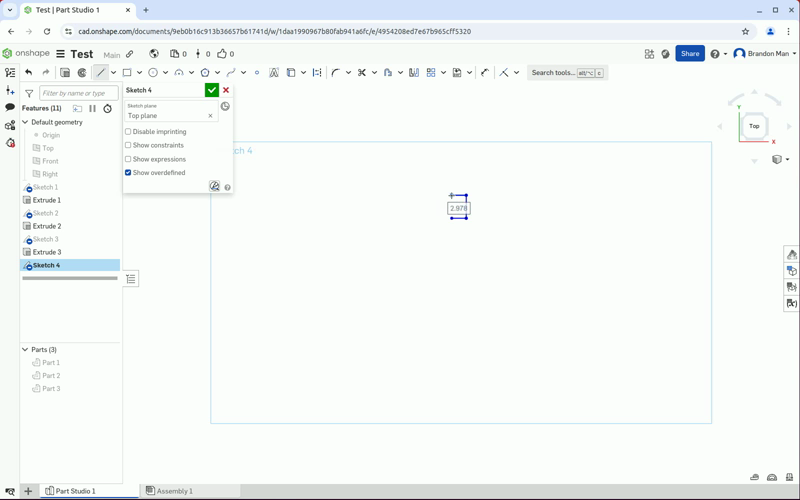
mouse_move(481, 195)
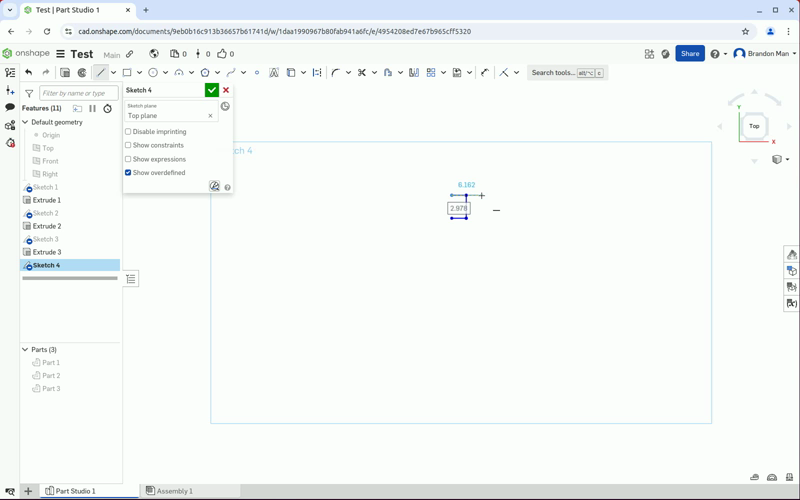
key_down(shift)
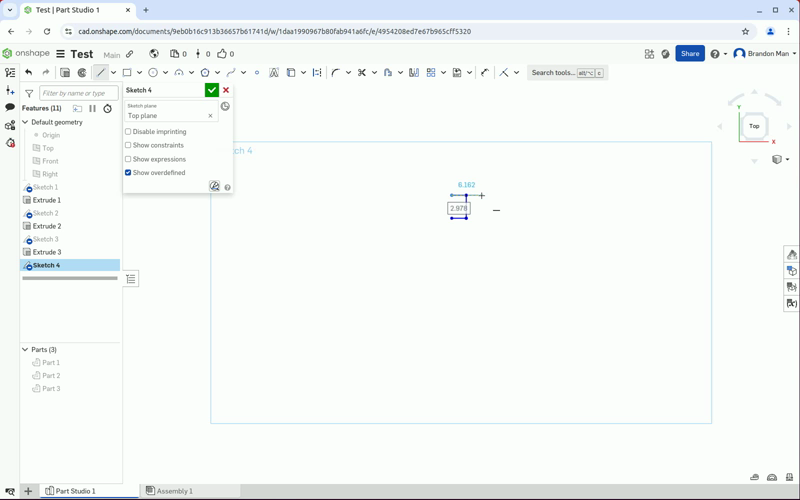
mouse_move(451, 218)
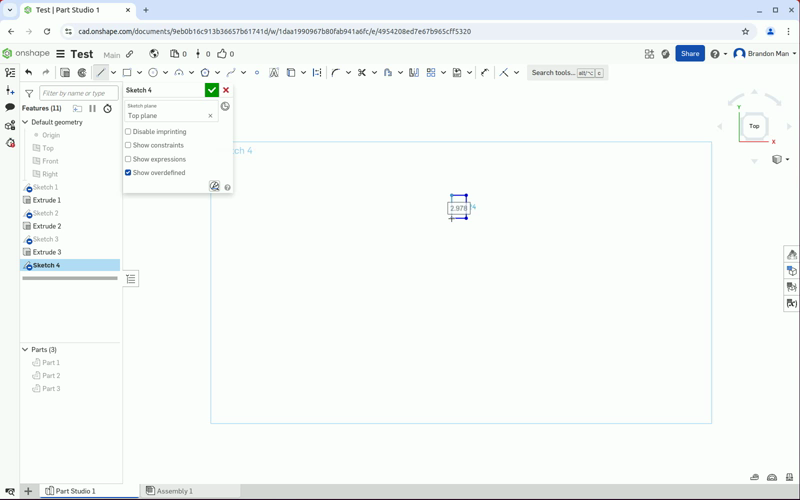
key_up(shift)
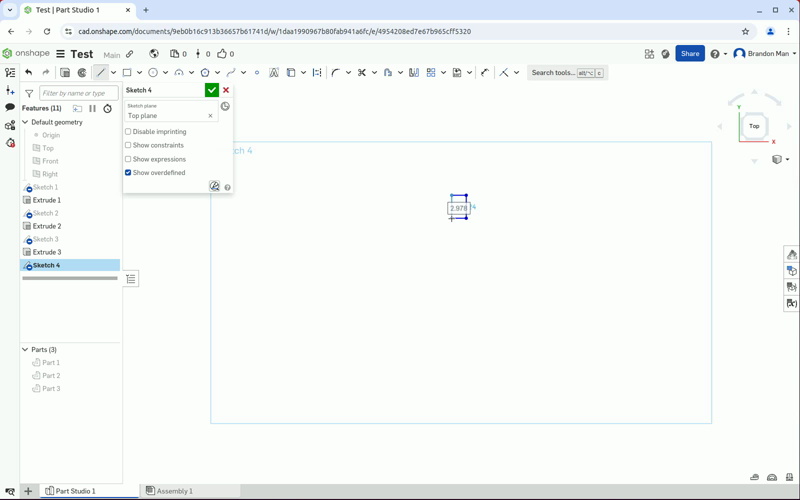
click(451, 218)
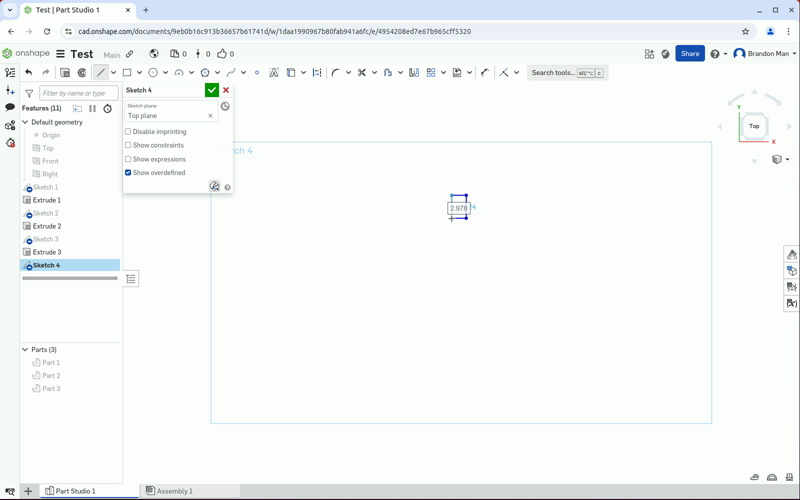
key(esc)
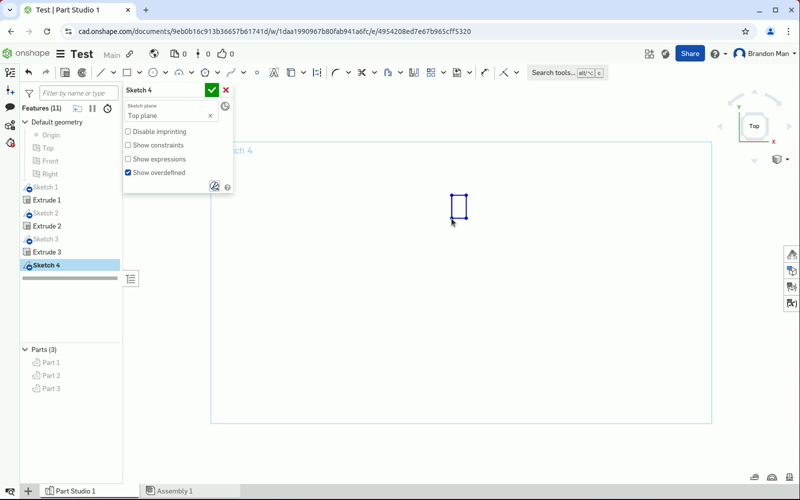
mouse_move(453, 212)
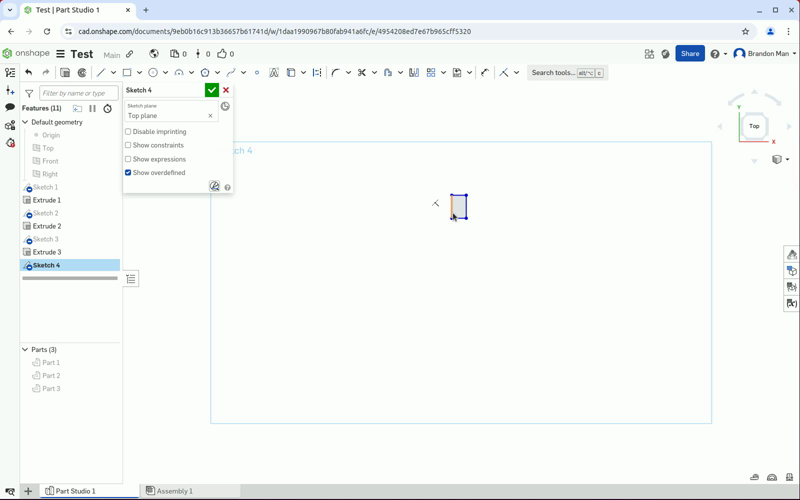
scroll(6)
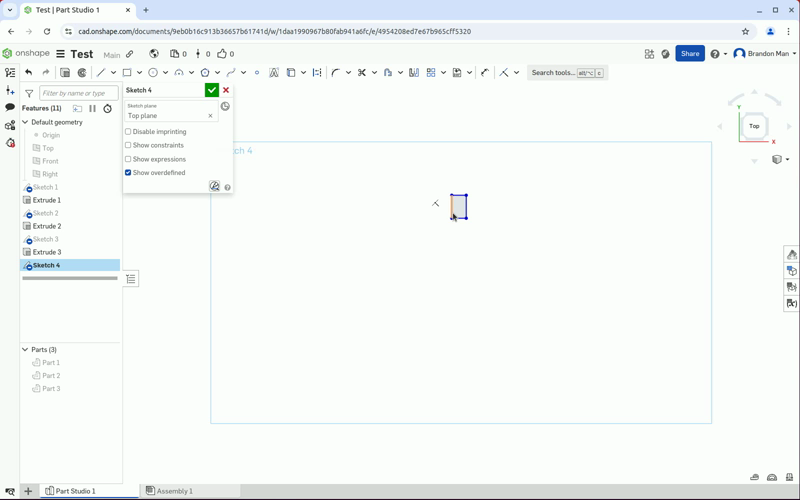
scroll(6)
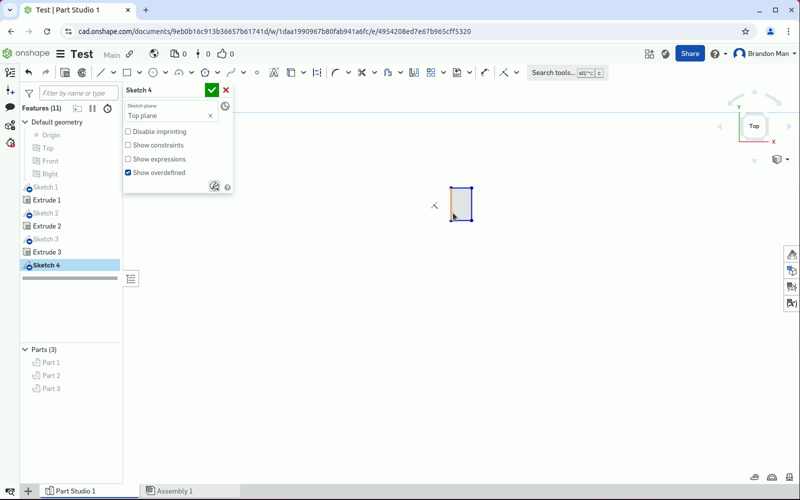
scroll(6)
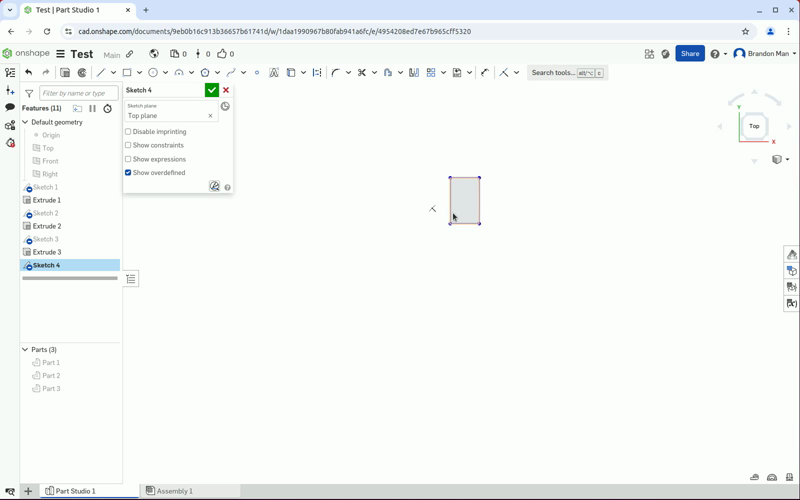
scroll(6)
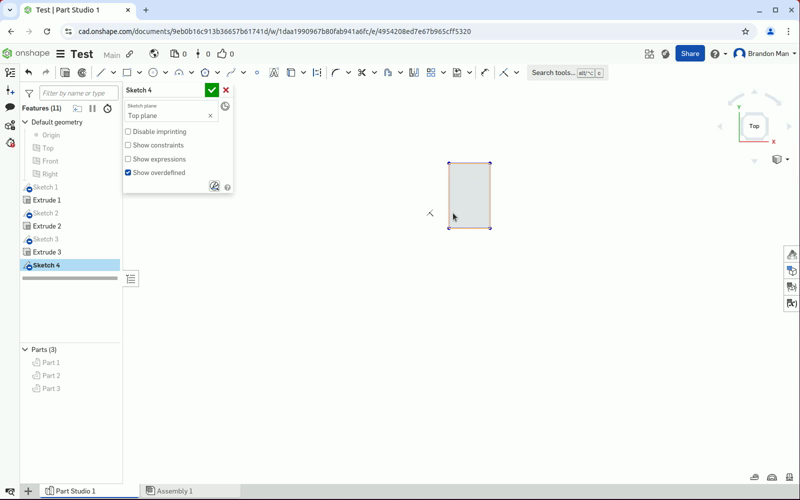
scroll(6)
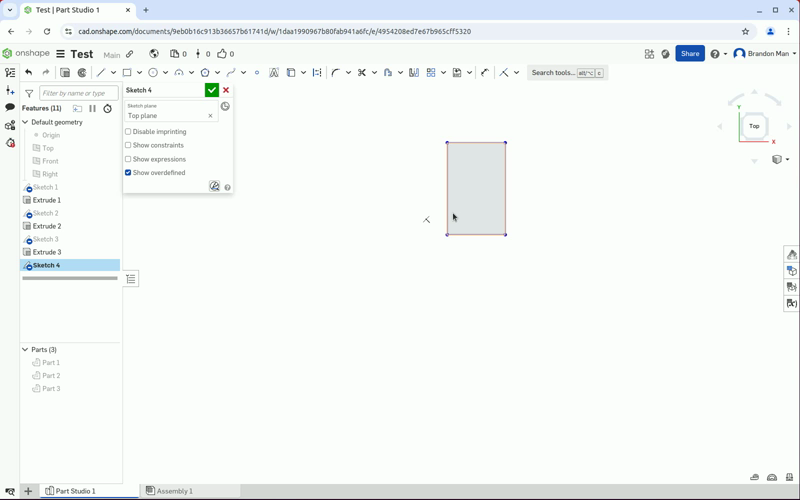
scroll(6)
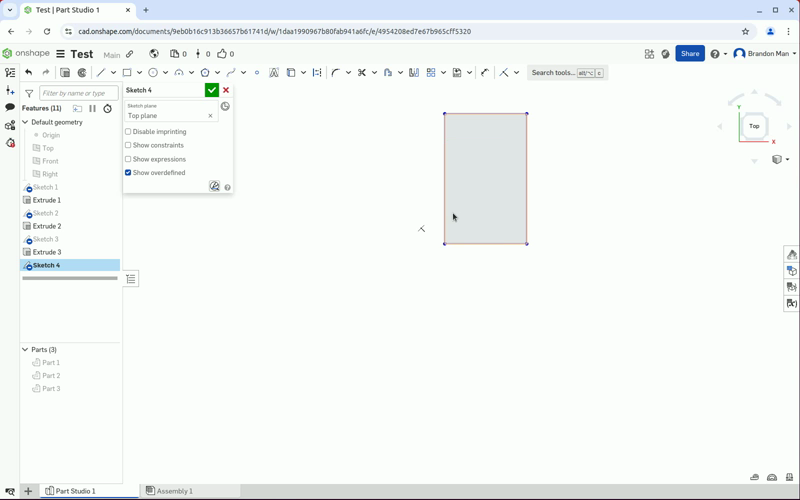
scroll(6)
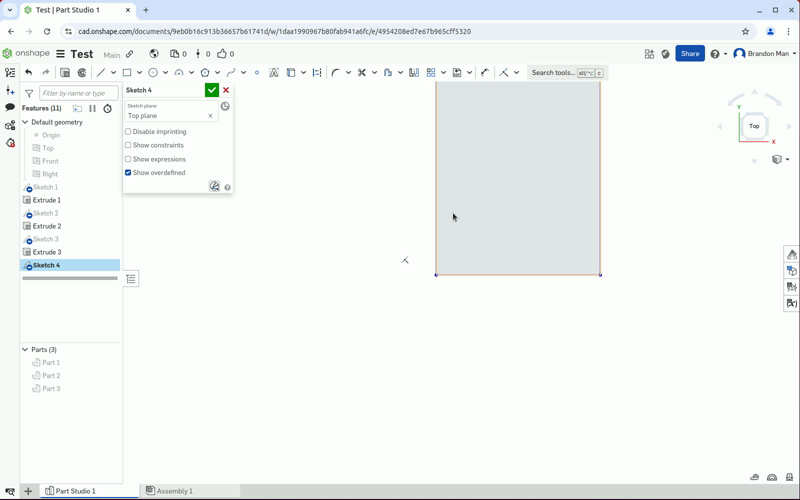
click(453, 212)
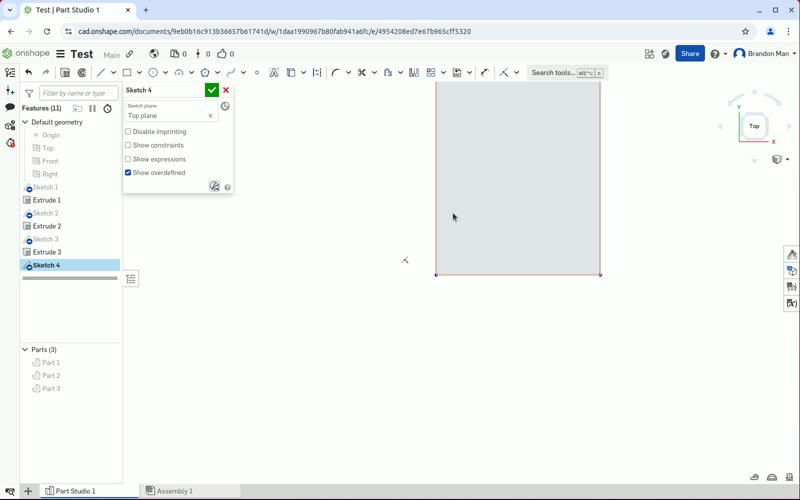
scroll(-6)
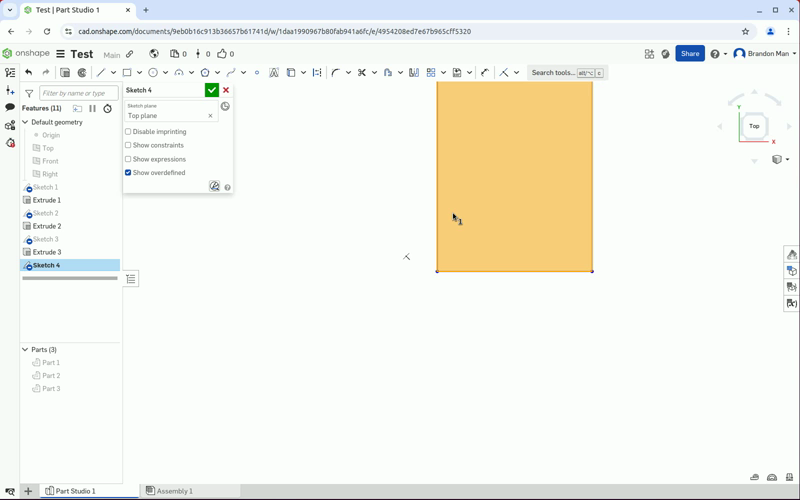
scroll(-6)
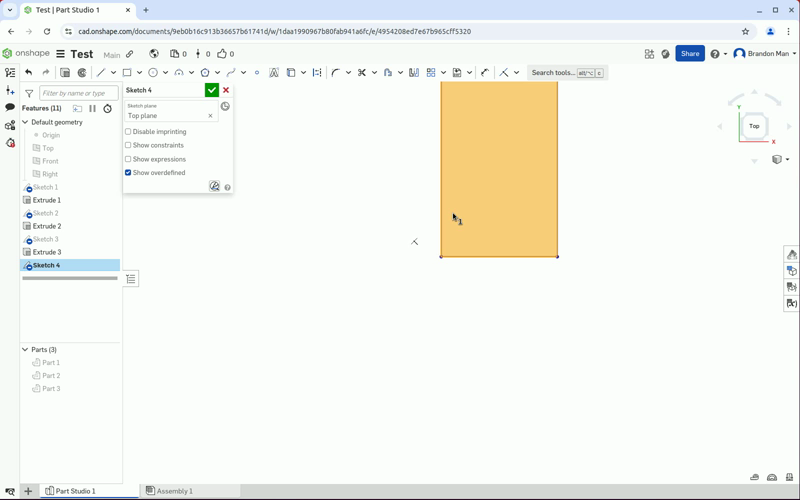
scroll(-6)
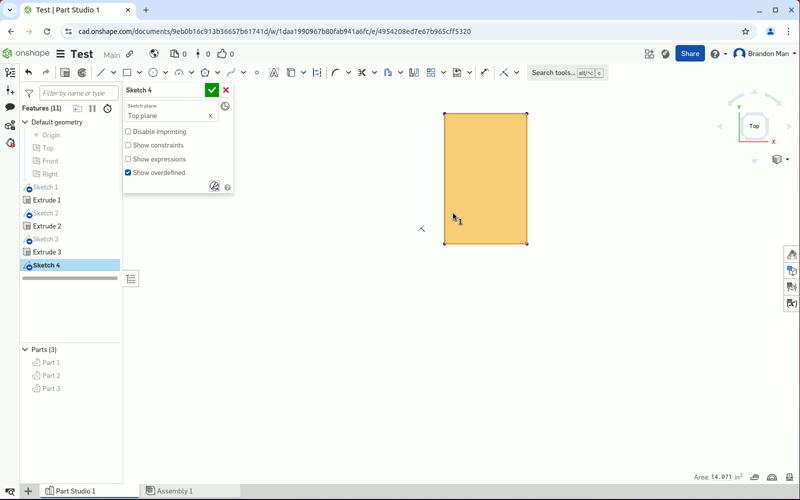
scroll(-6)
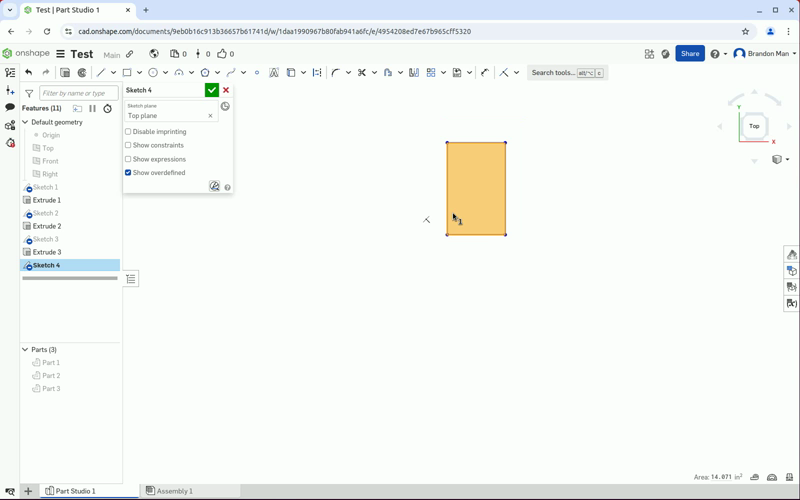
scroll(-6)
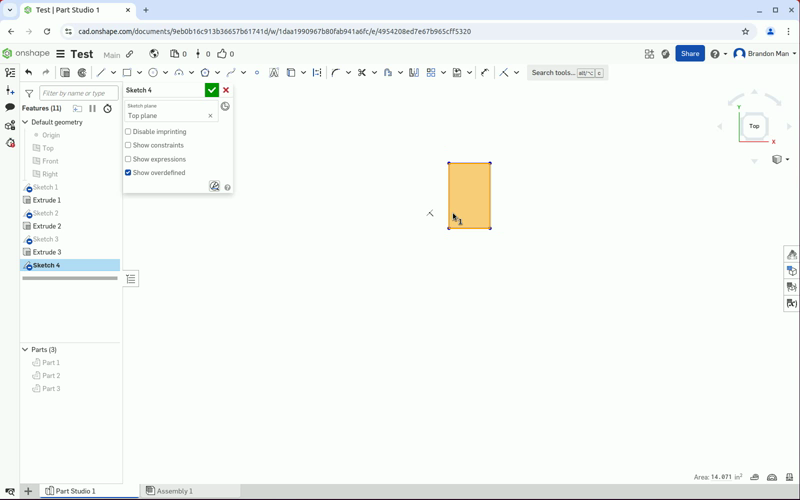
scroll(-6)
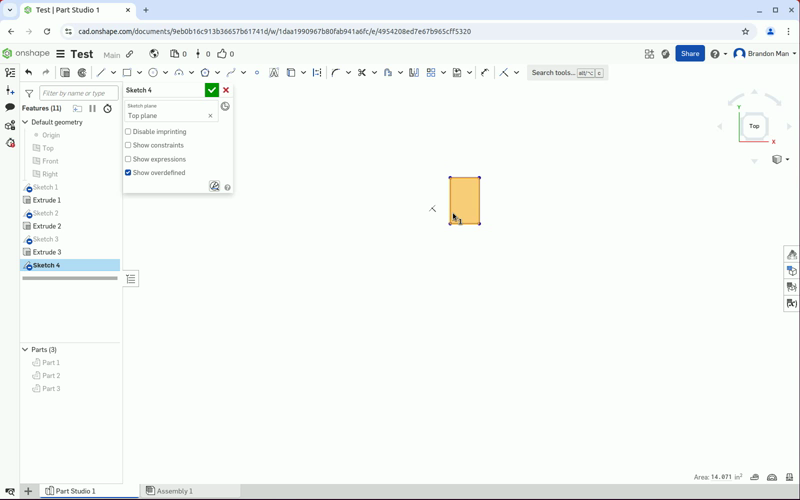
scroll(-6)
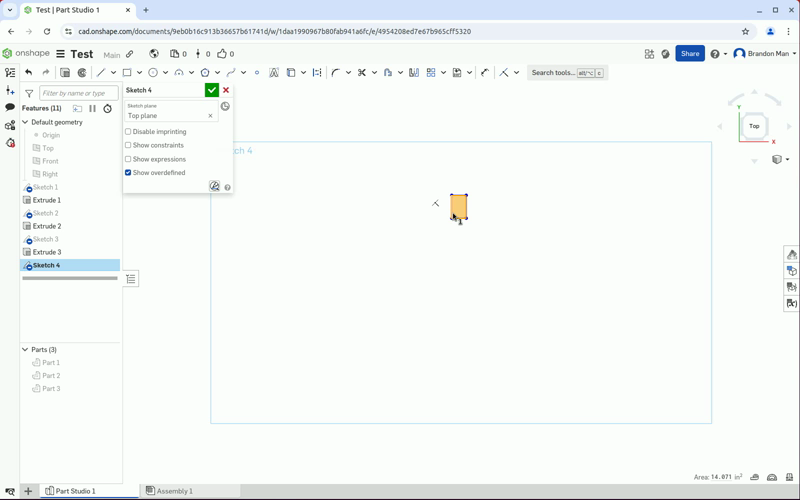
mouse_move(73, 352)
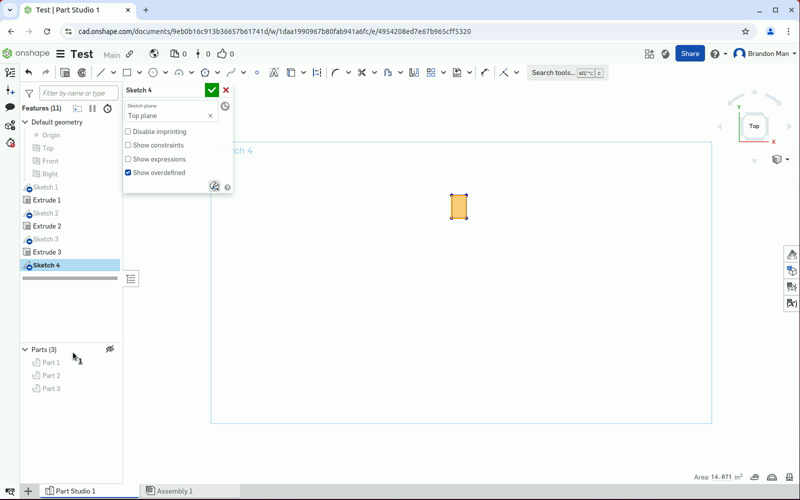
key(shift+y)
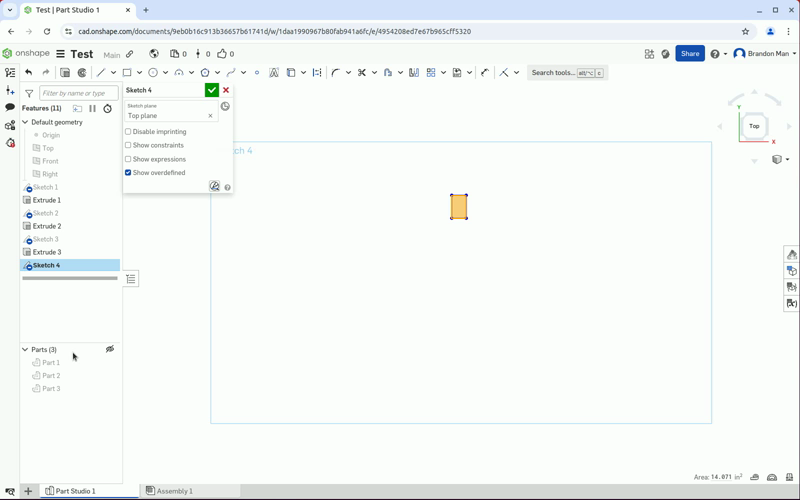
key(shift+e)
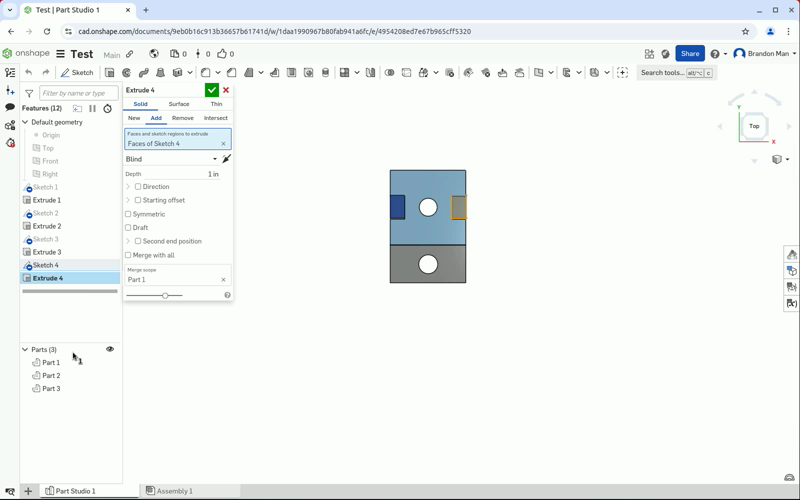
mouse_move(143, 106)
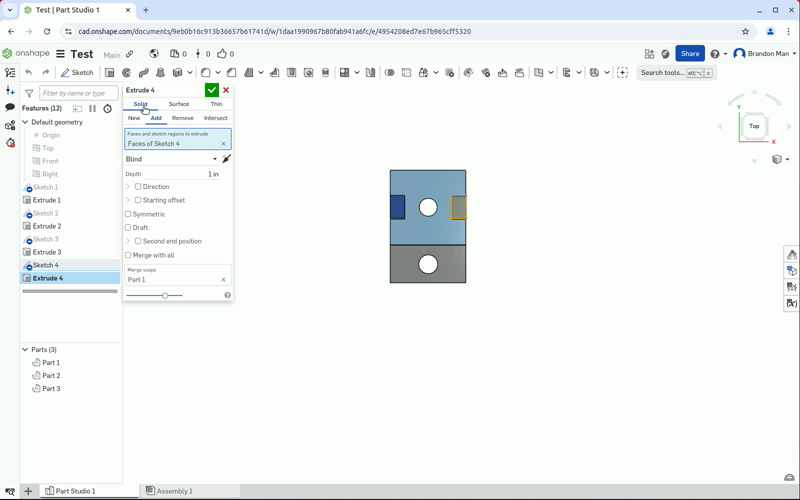
click(143, 106)
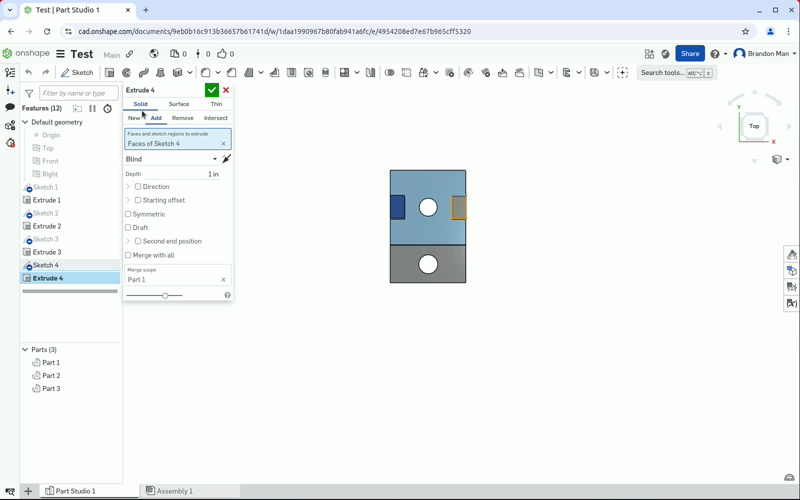
mouse_move(137, 120)
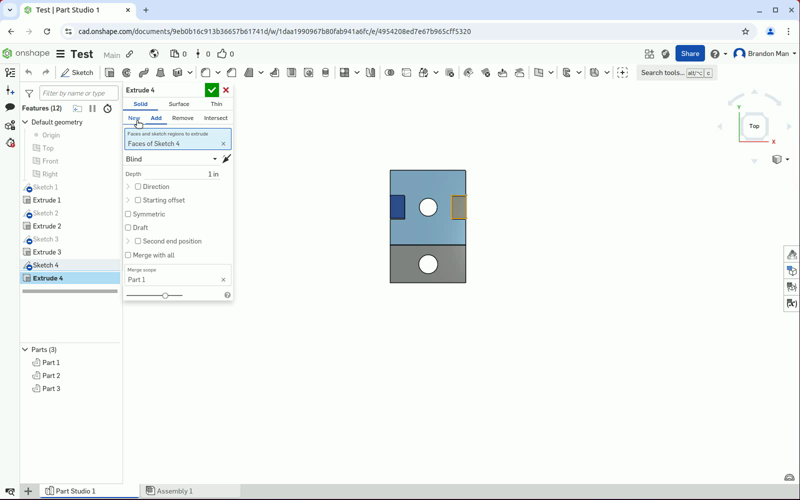
click(137, 120)
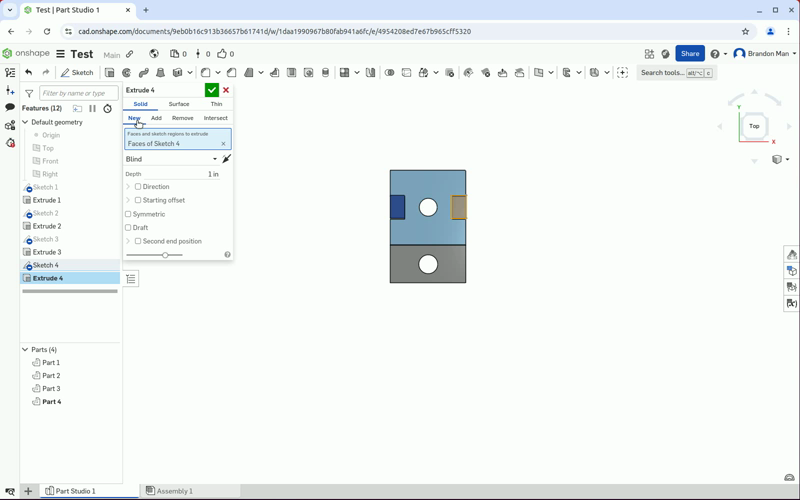
key(tab, 4)
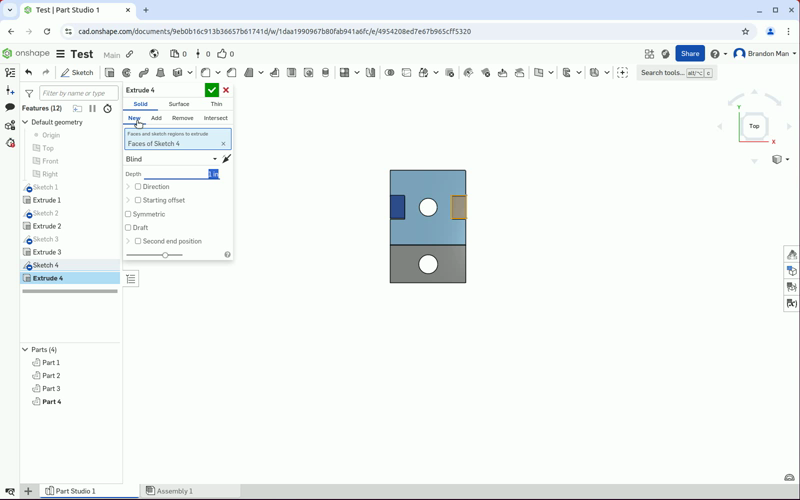
text(7.703)
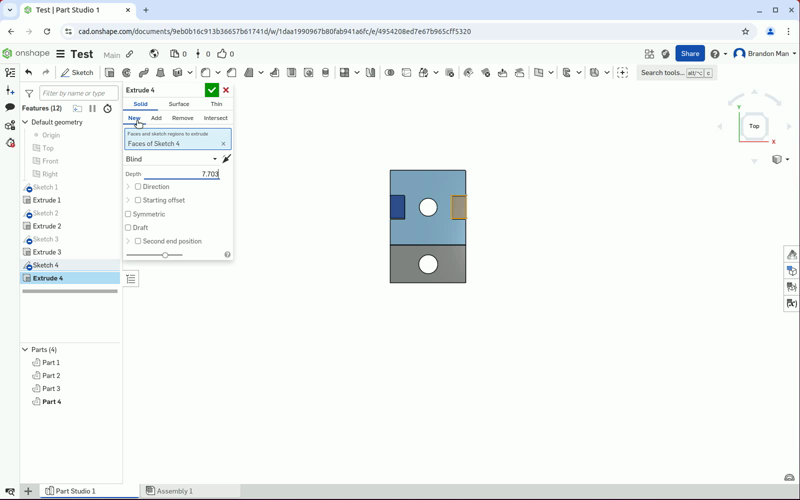
key(enter)
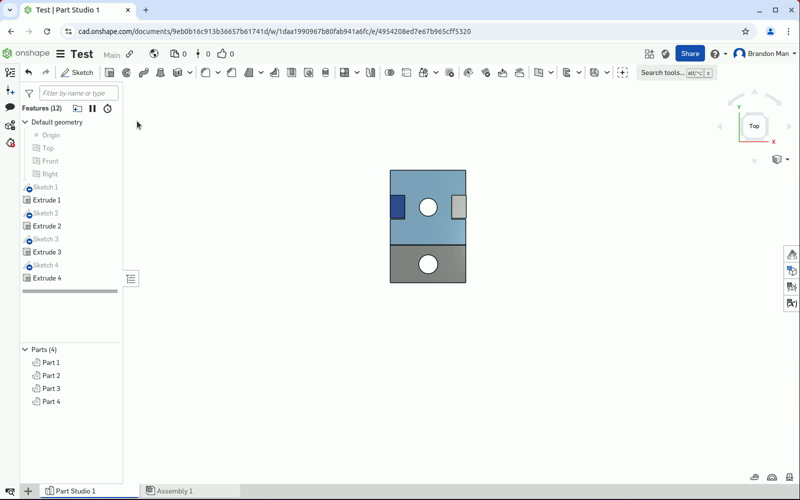
key(shift+h)
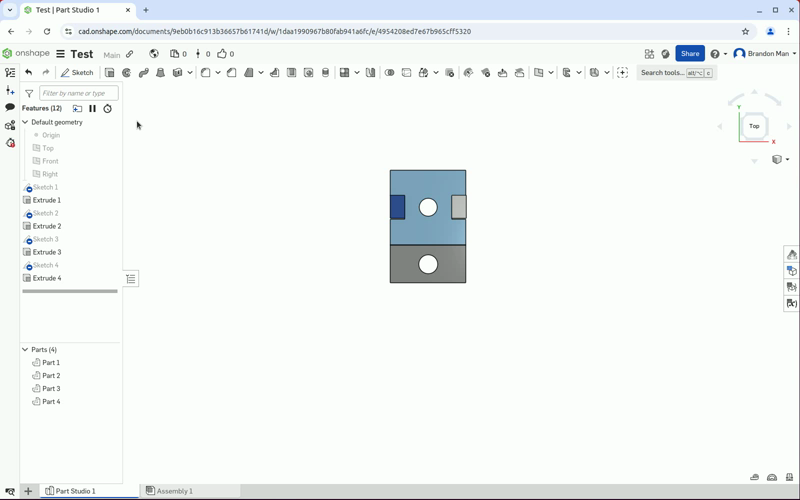
key(shift+h)
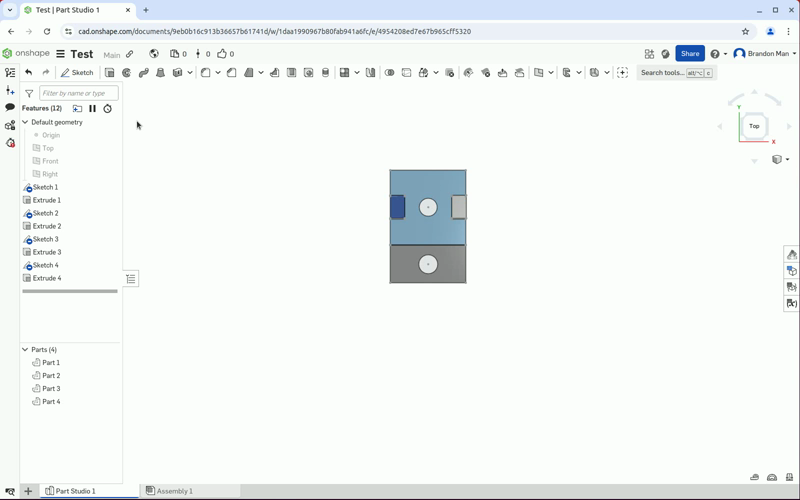
key(shift+7)
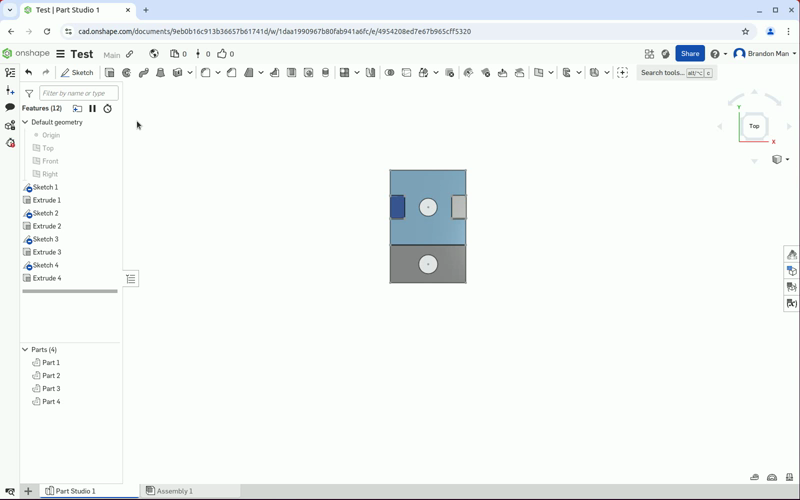
key(up, 3)
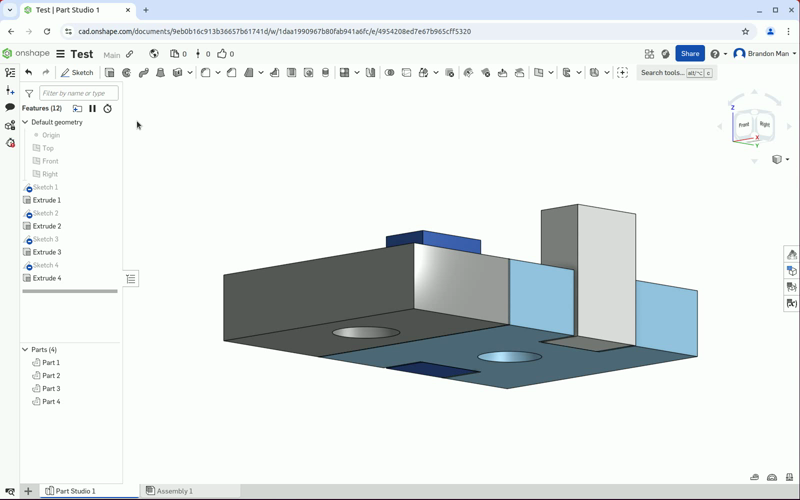
key(left, 3)
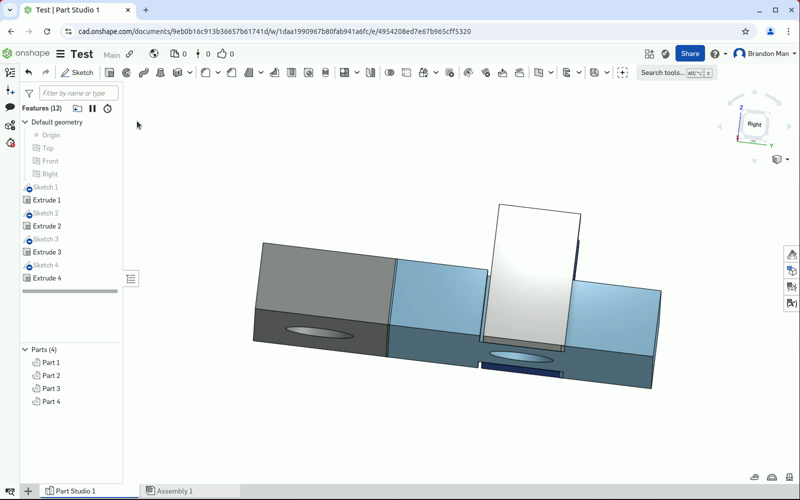
key(right, 3)
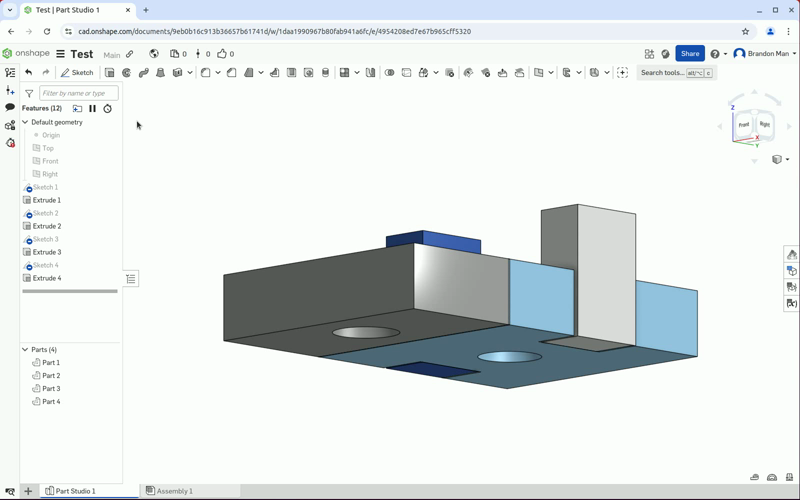
key(down, 3)
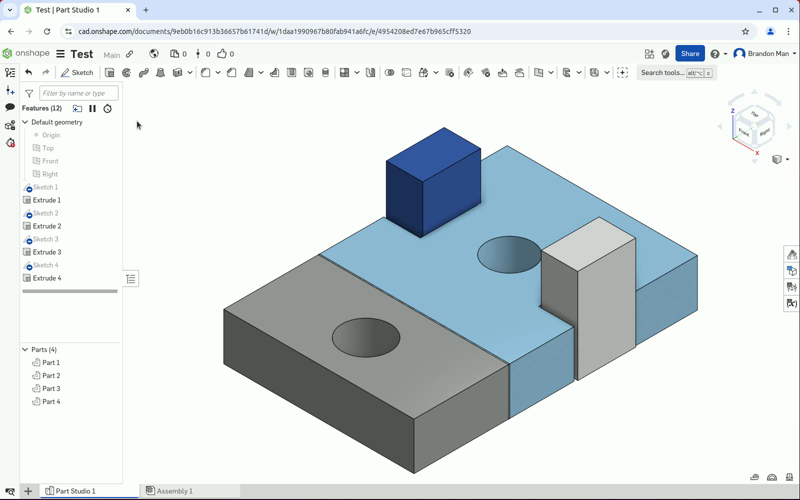
mouse_move(73, 189)
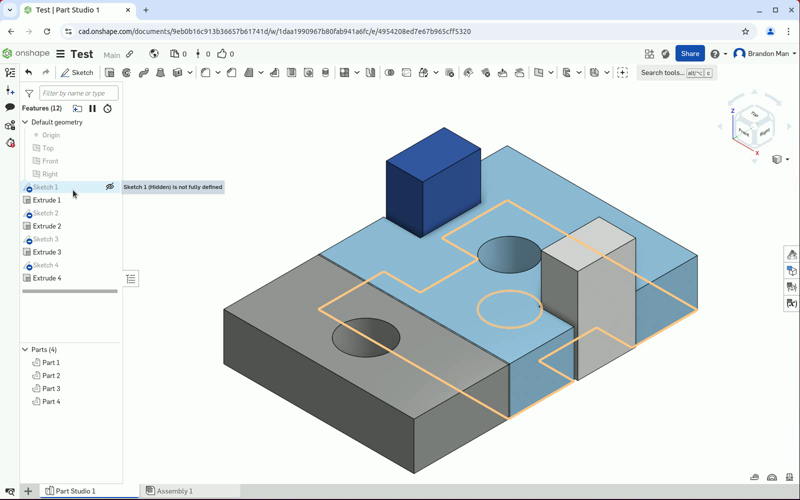
click(73, 189)